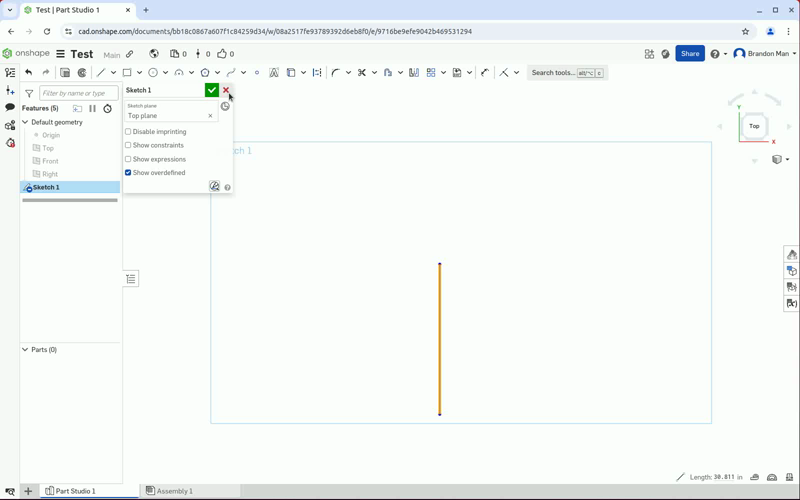
key(shift+h)
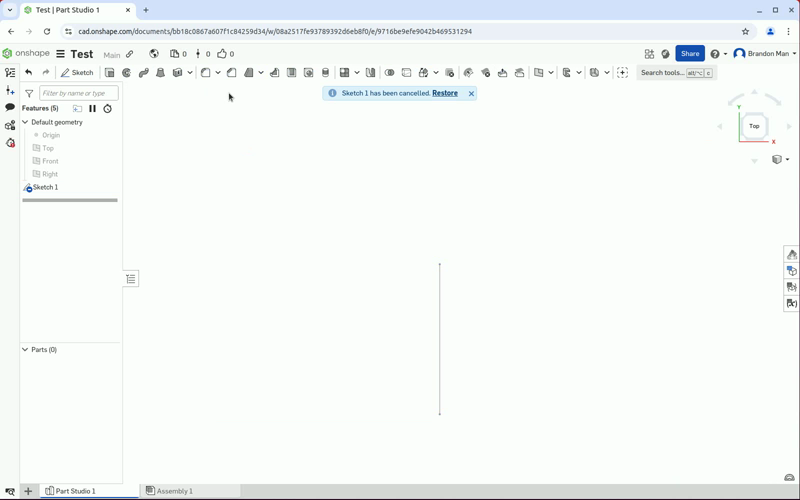
key(shift+s)
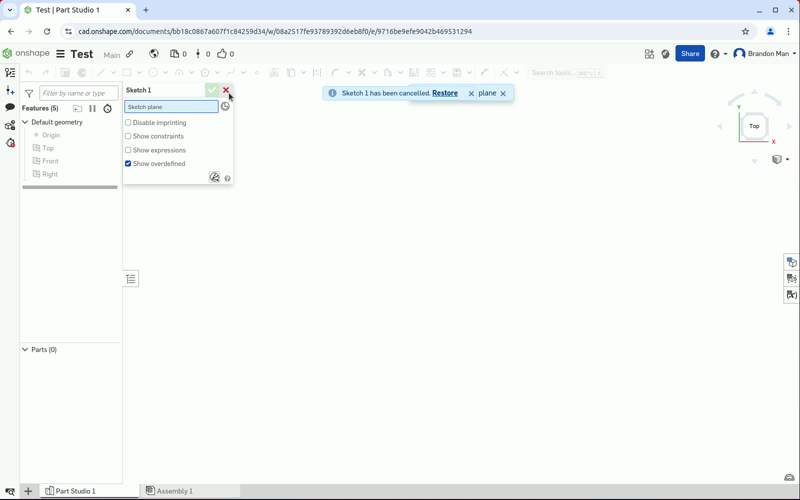
mouse_move(73, 150)
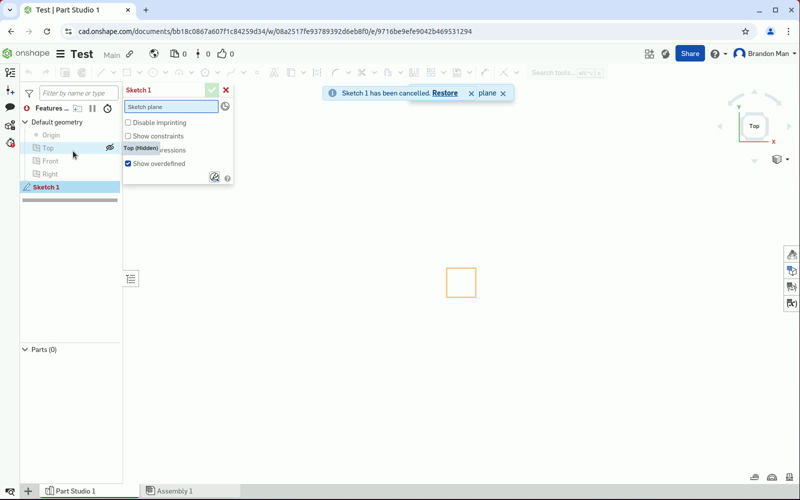
click(73, 150)
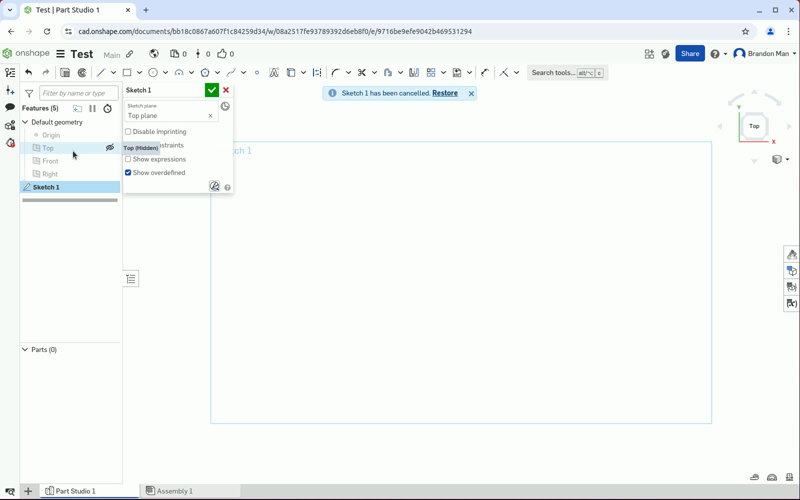
mouse_move(73, 352)
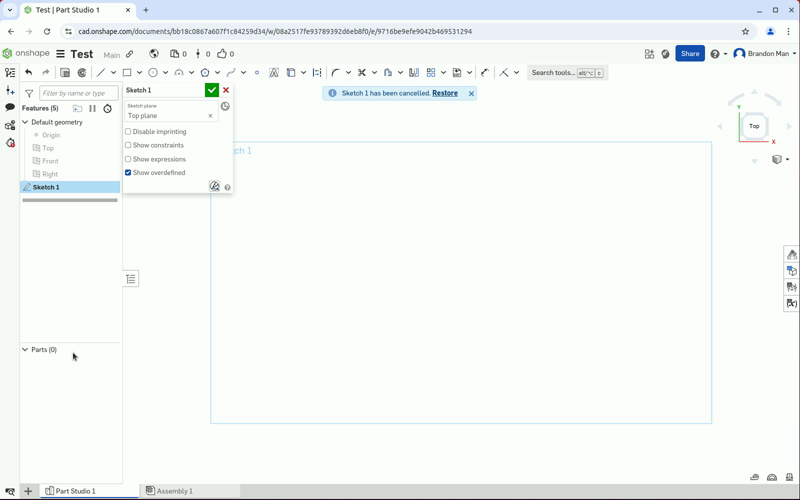
key(y)
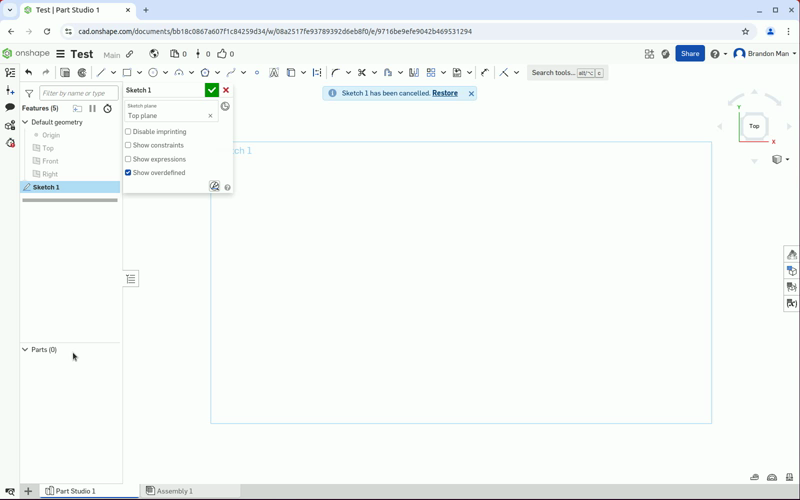
key(l)
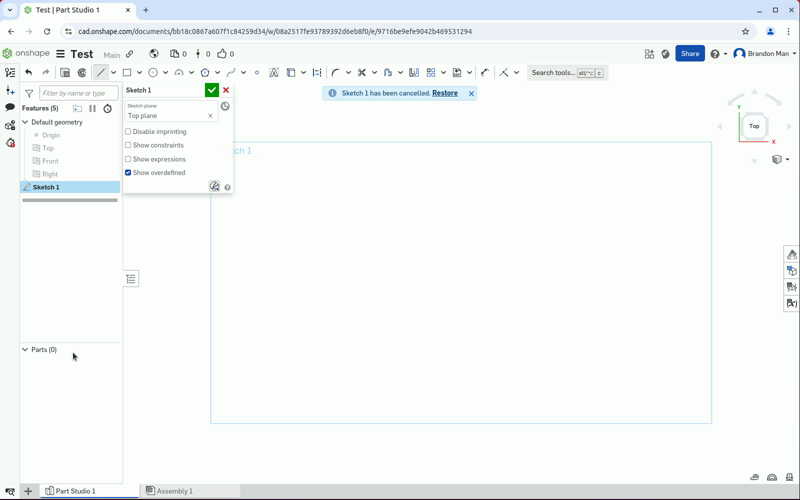
key_down(shift)
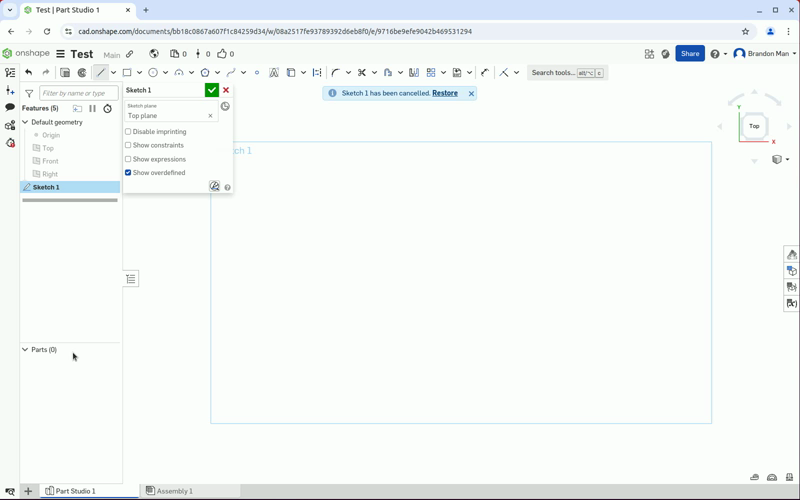
mouse_move(348, 351)
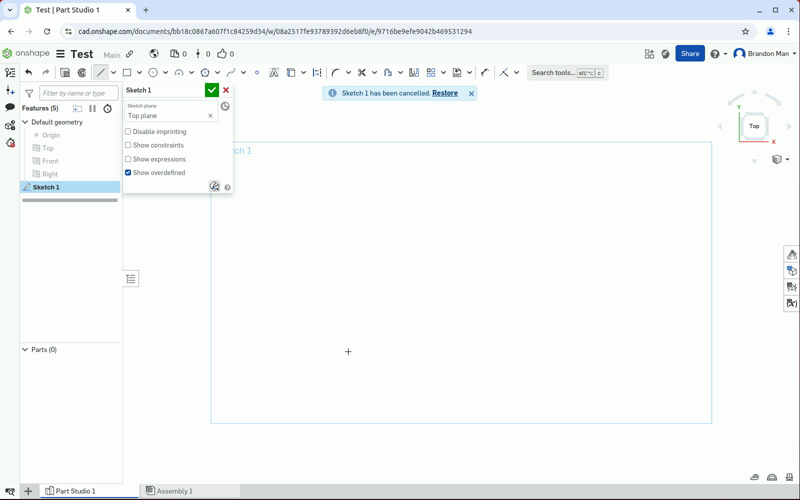
click(348, 351)
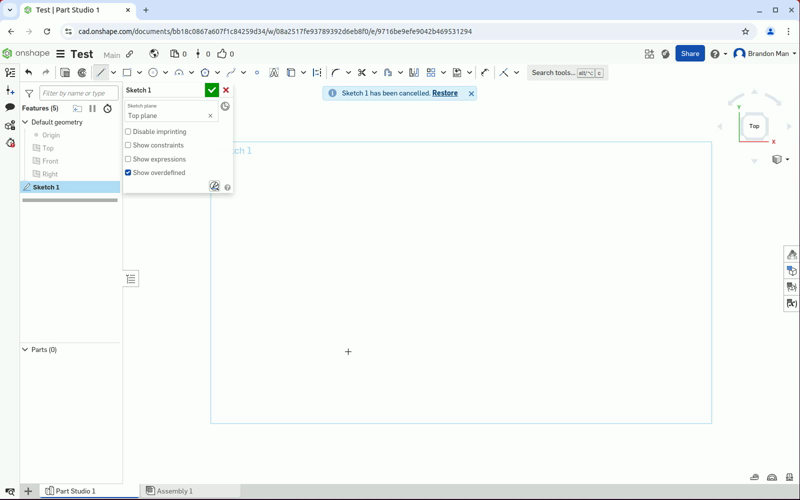
key_up(shift)
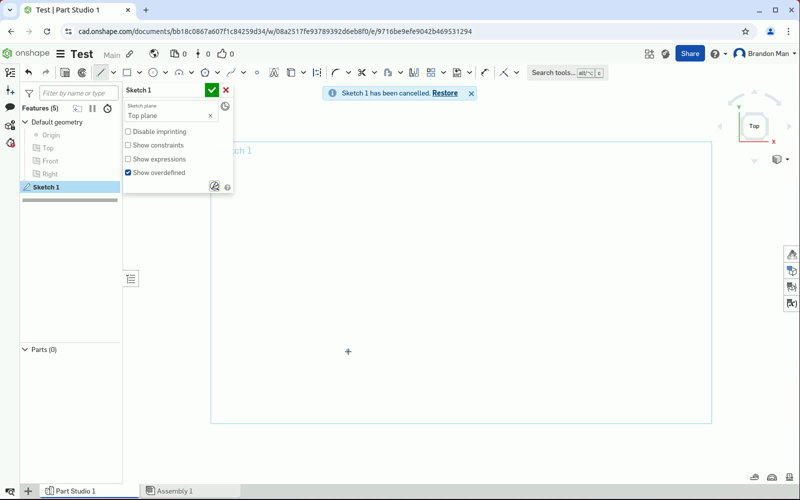
key_down(shift)
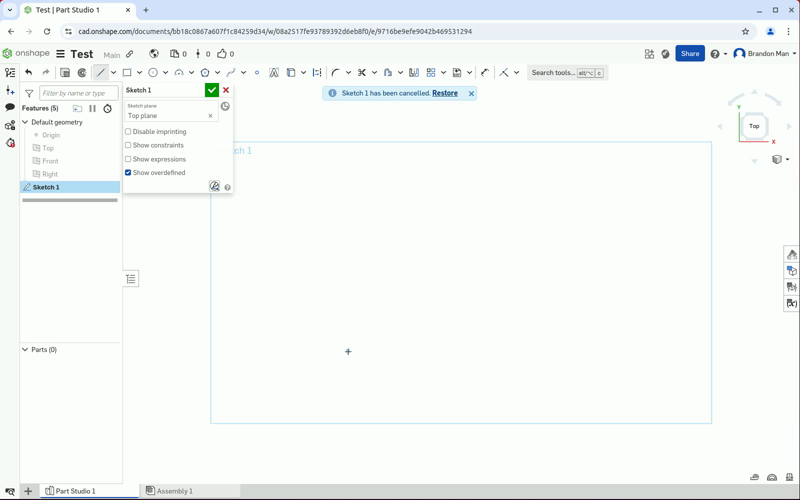
mouse_move(572, 351)
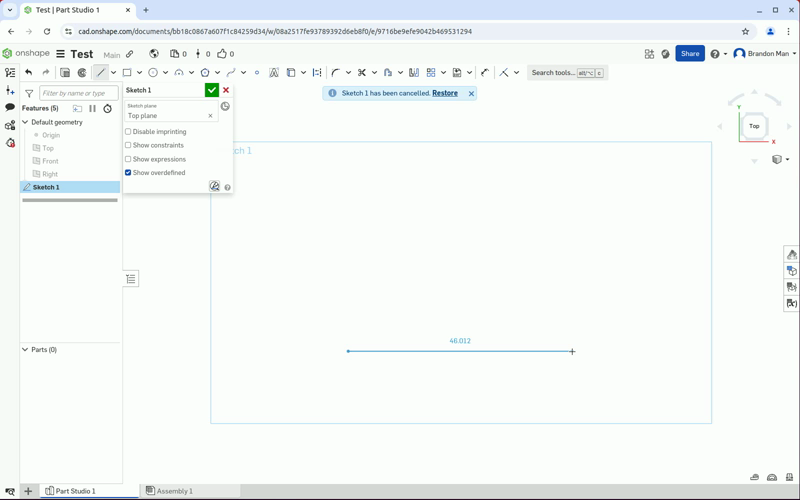
click(572, 351)
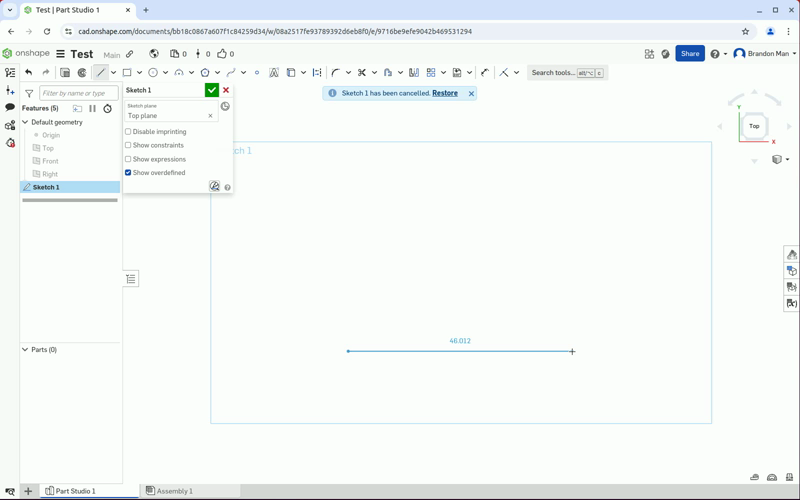
key_up(shift)
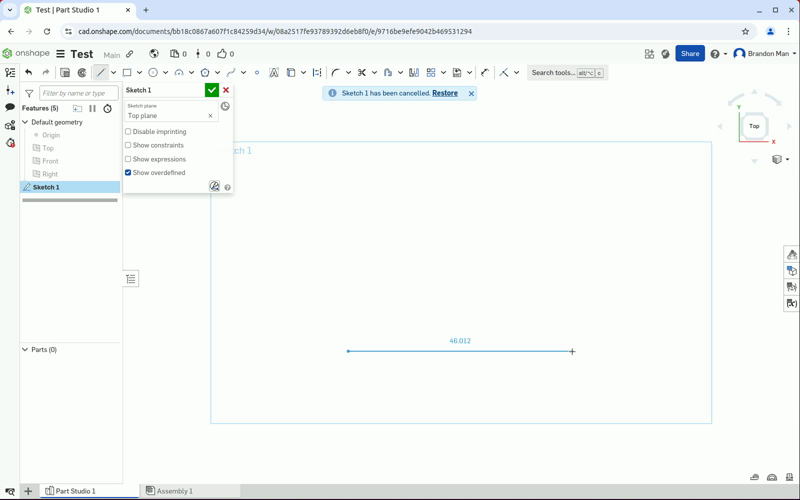
key_down(shift)
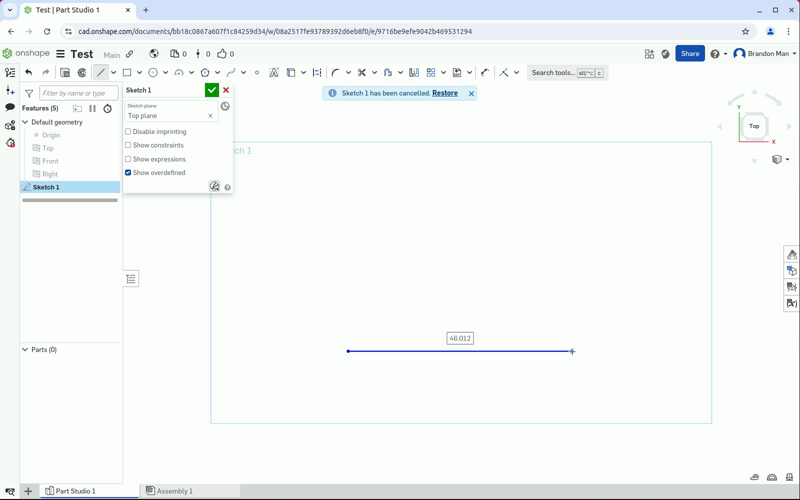
mouse_move(572, 216)
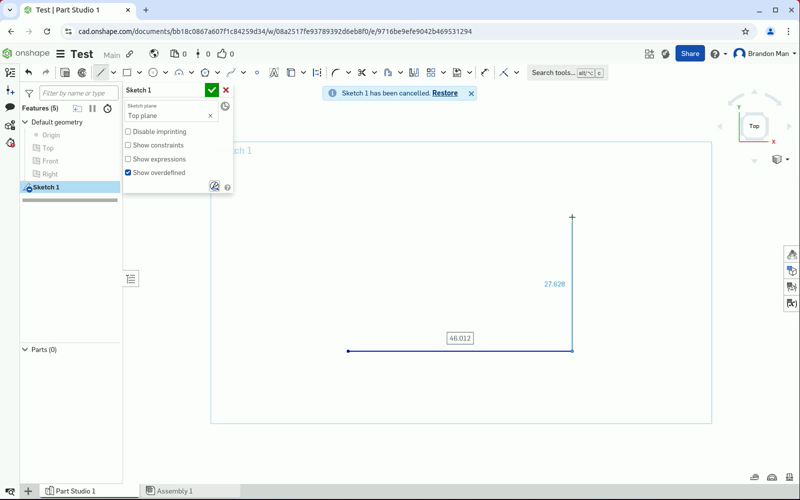
click(572, 216)
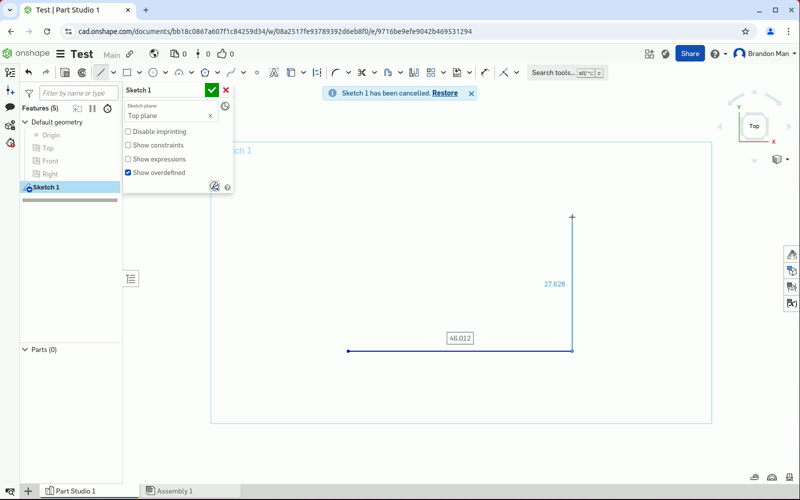
key_up(shift)
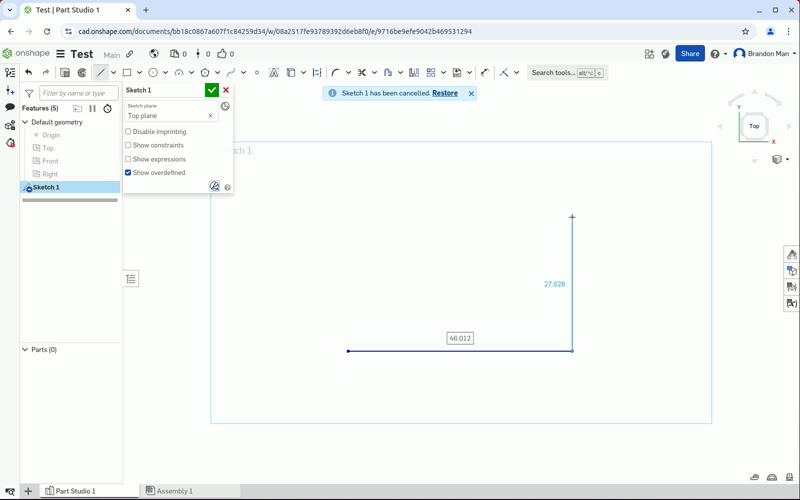
key_down(shift)
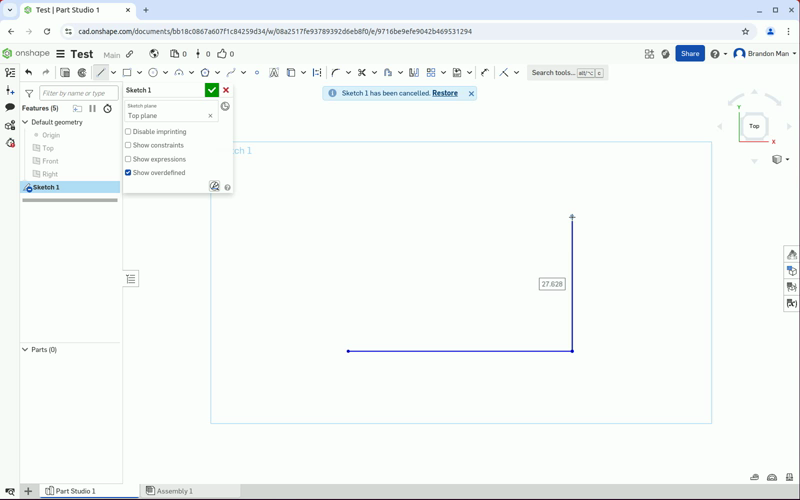
mouse_move(348, 216)
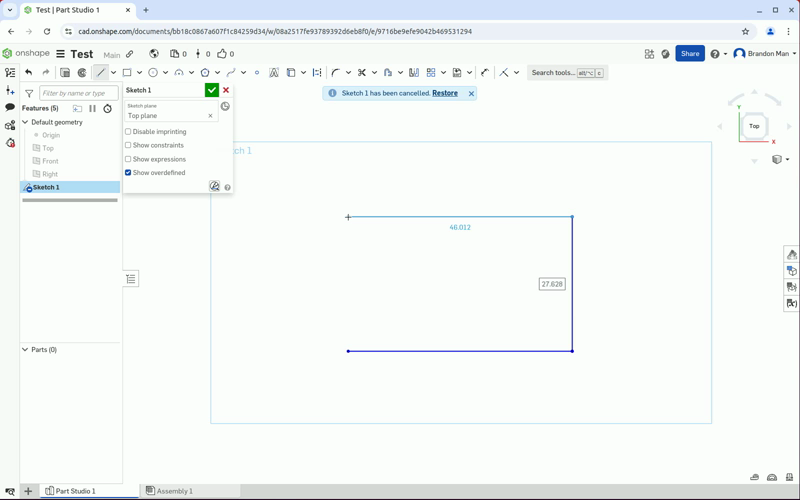
click(348, 216)
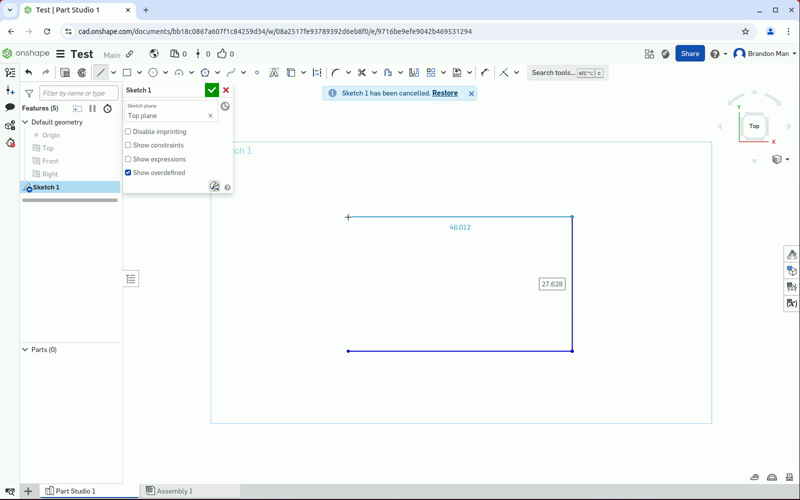
key_up(shift)
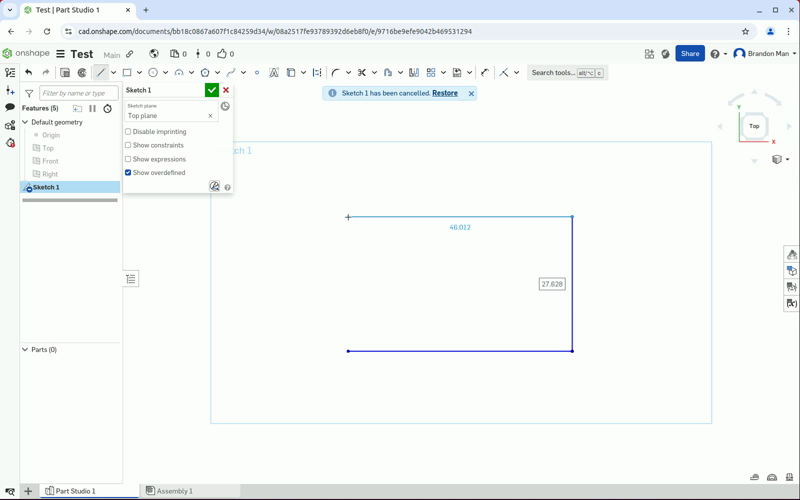
key_down(shift)
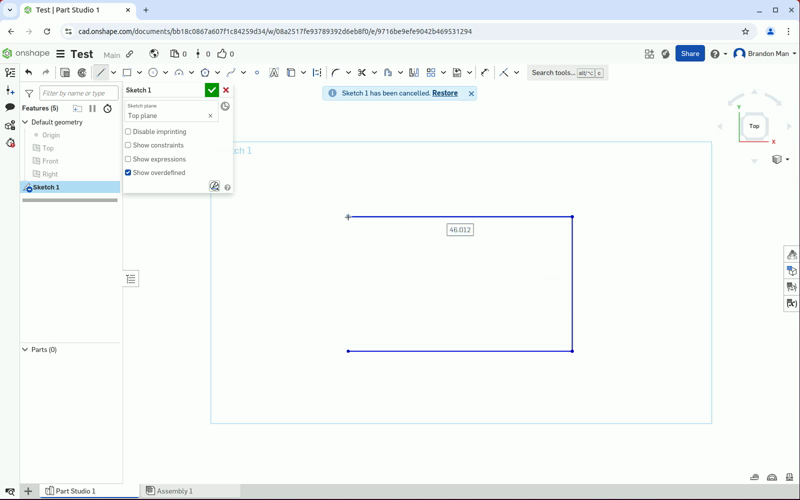
mouse_move(348, 351)
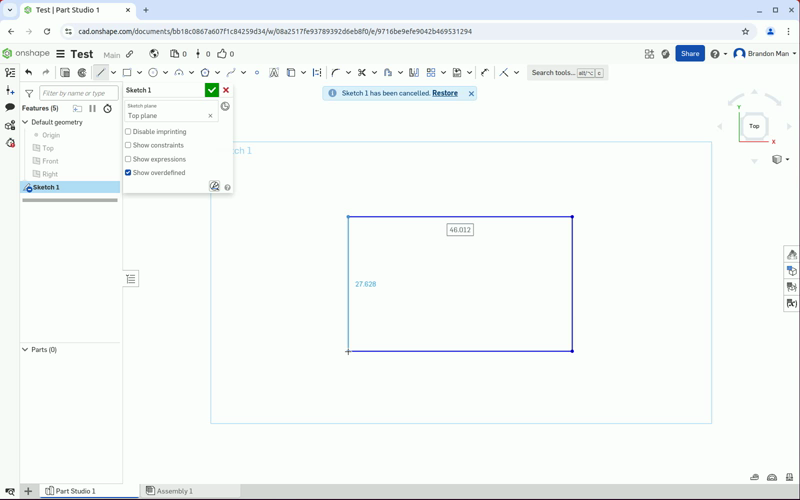
key_up(shift)
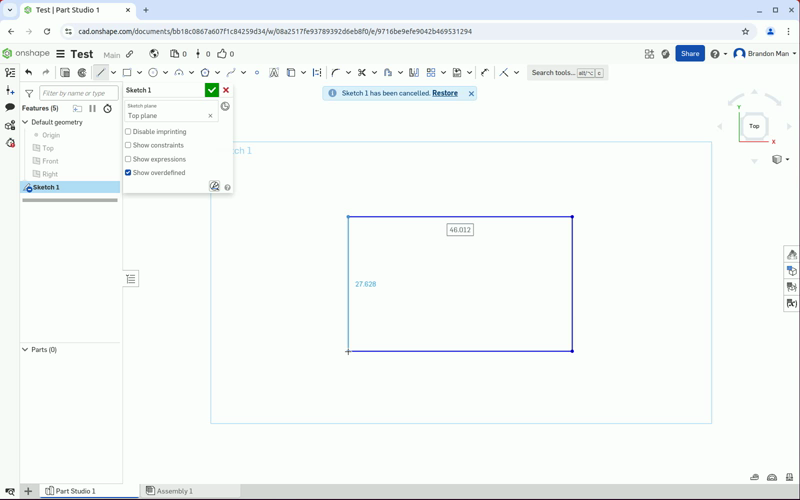
click(348, 351)
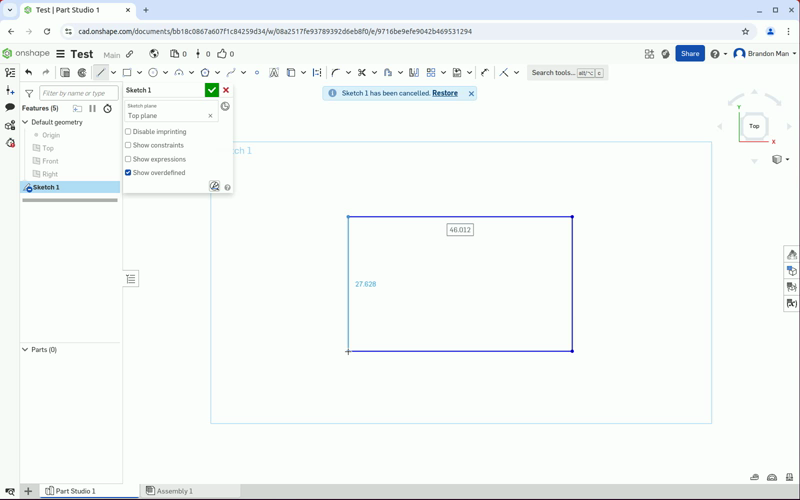
key(esc)
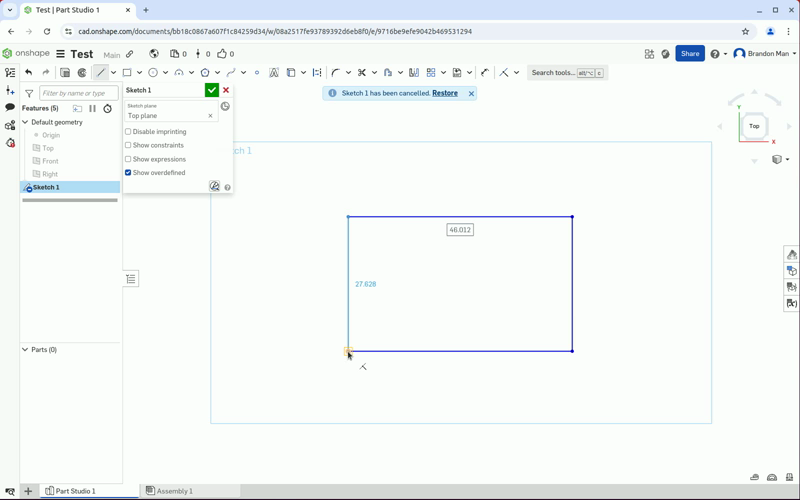
mouse_move(382, 297)
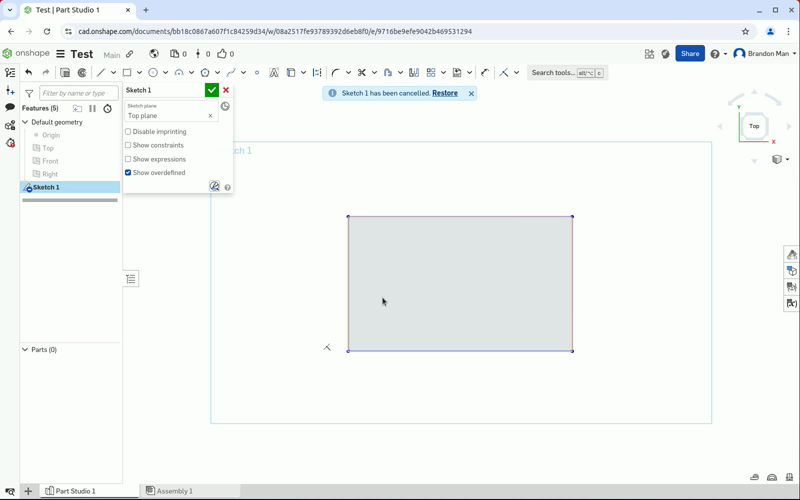
click(382, 297)
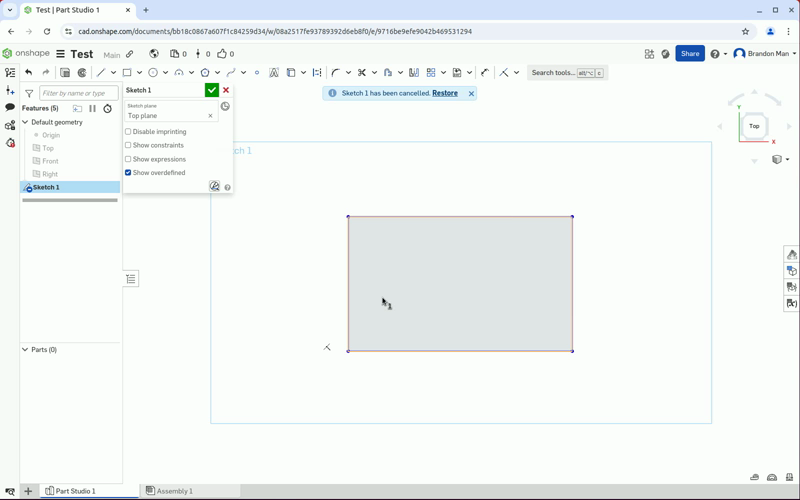
mouse_move(73, 352)
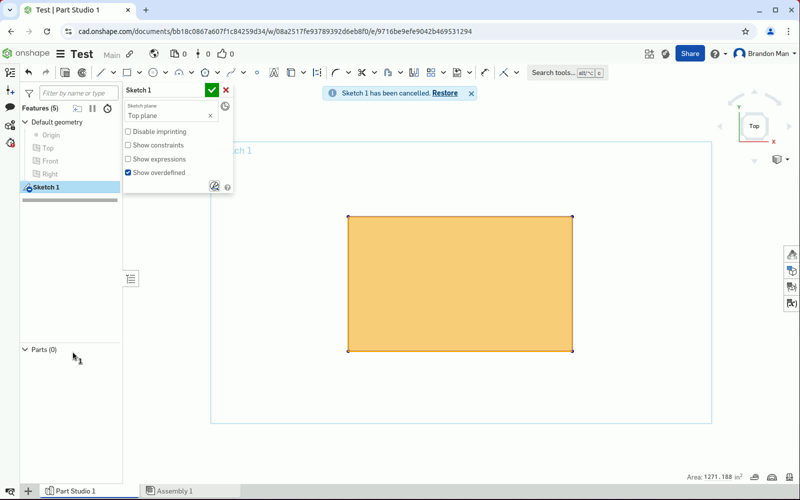
key(shift+y)
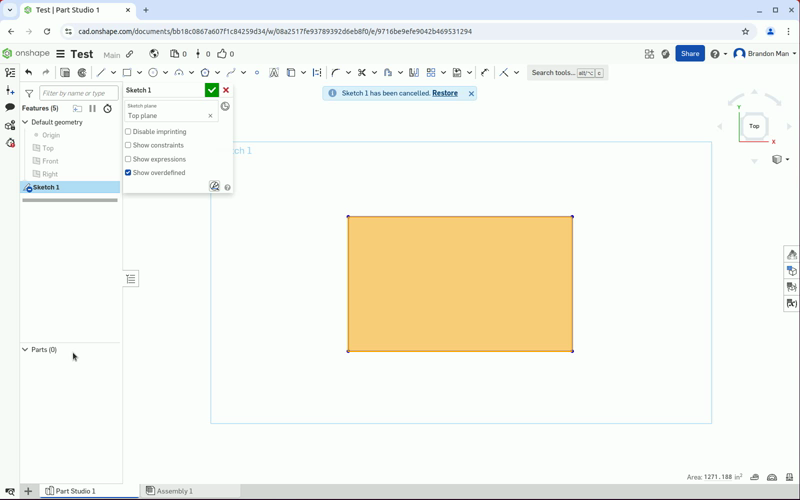
key(shift+e)
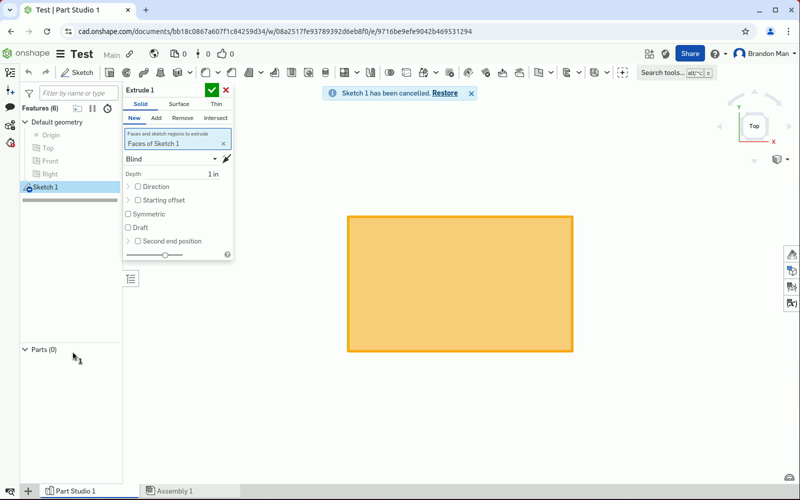
mouse_move(143, 106)
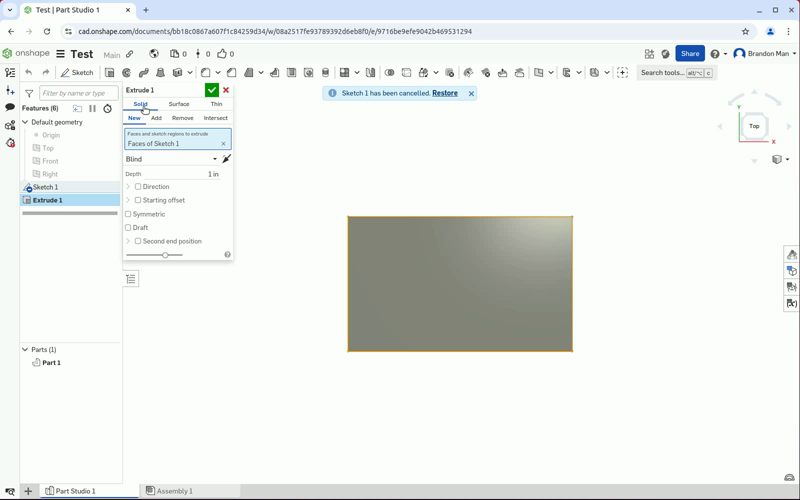
click(143, 106)
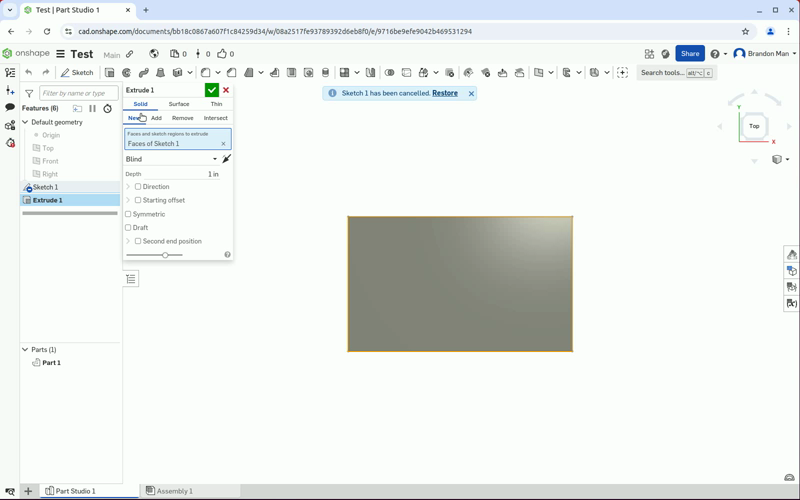
mouse_move(137, 120)
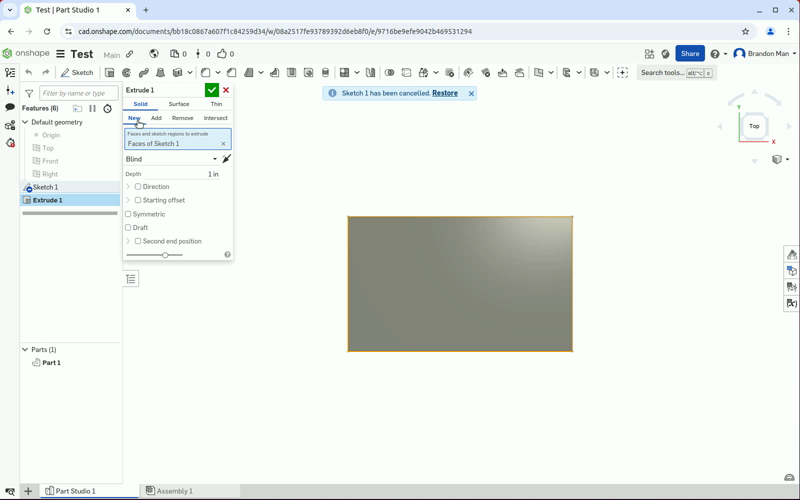
click(137, 120)
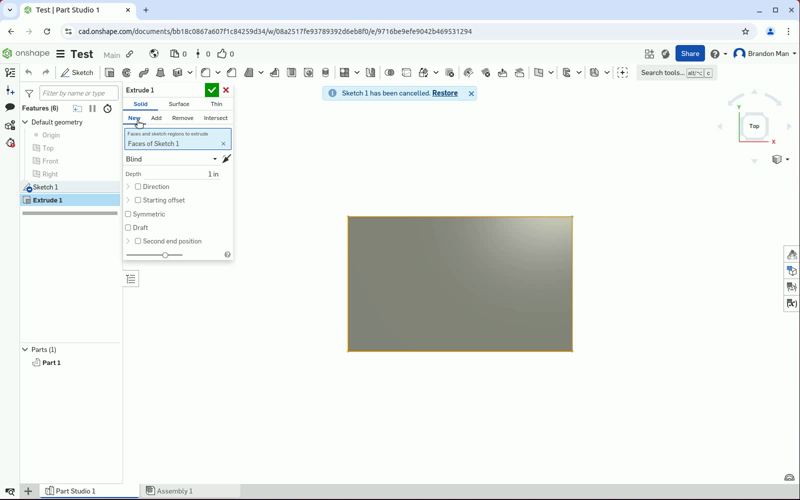
key(tab, 4)
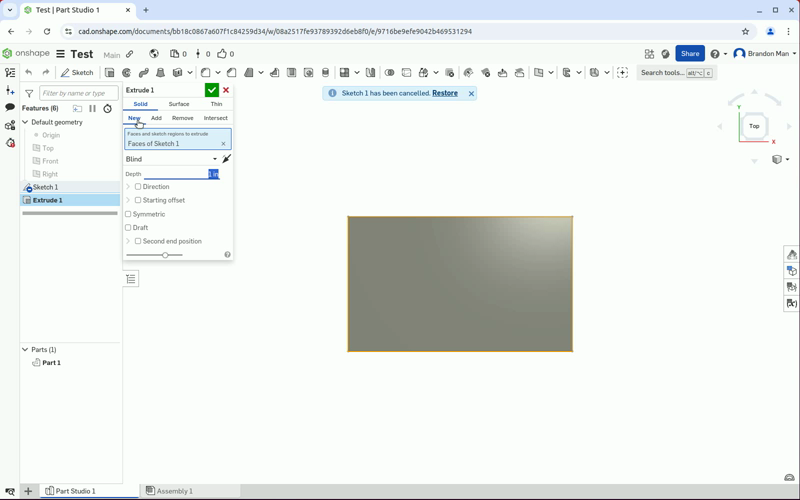
text(22.145)
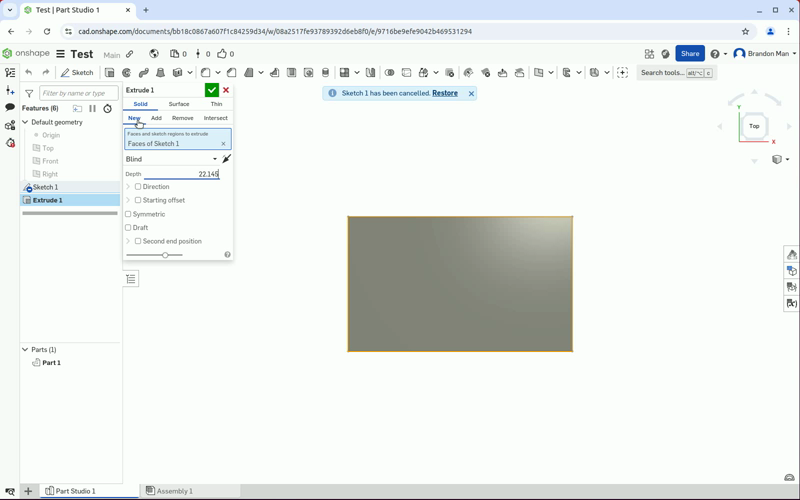
key(enter)
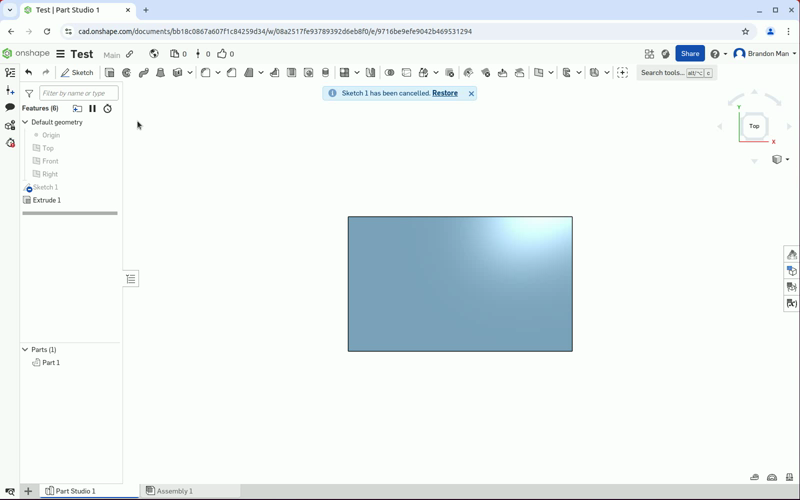
key(shift+h)
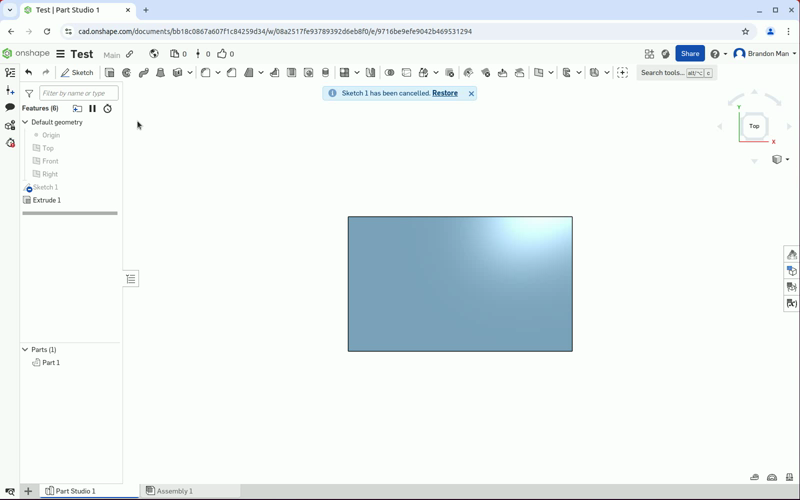
key(shift+h)
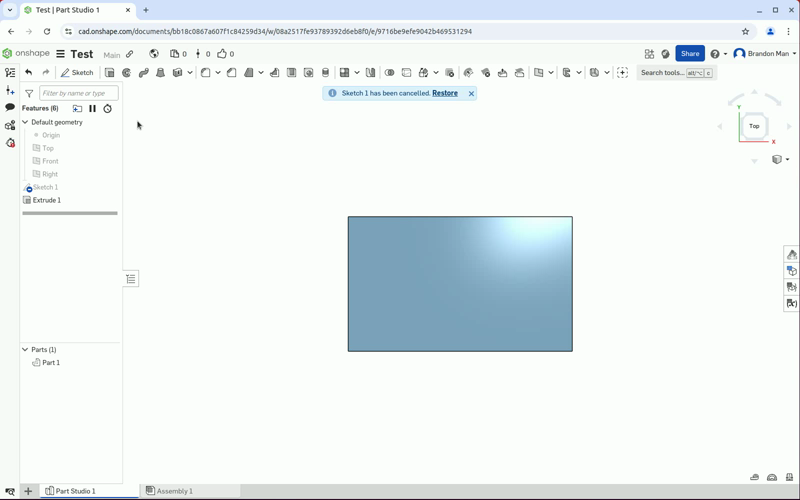
mouse_move(73, 189)
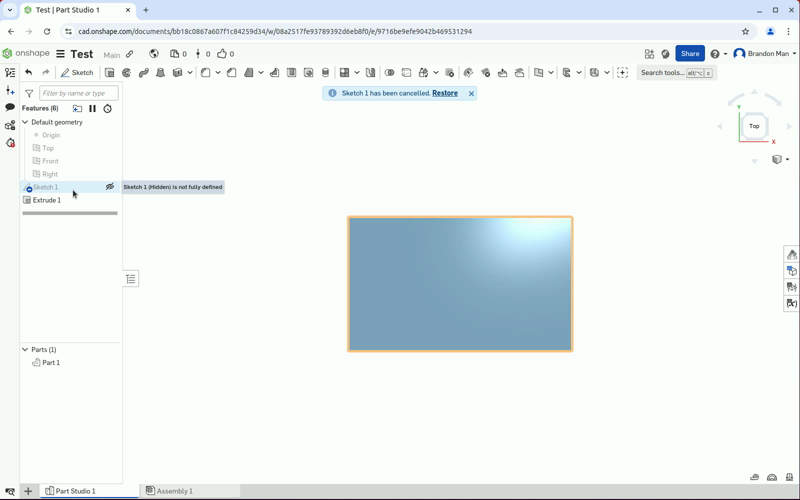
click(73, 189)
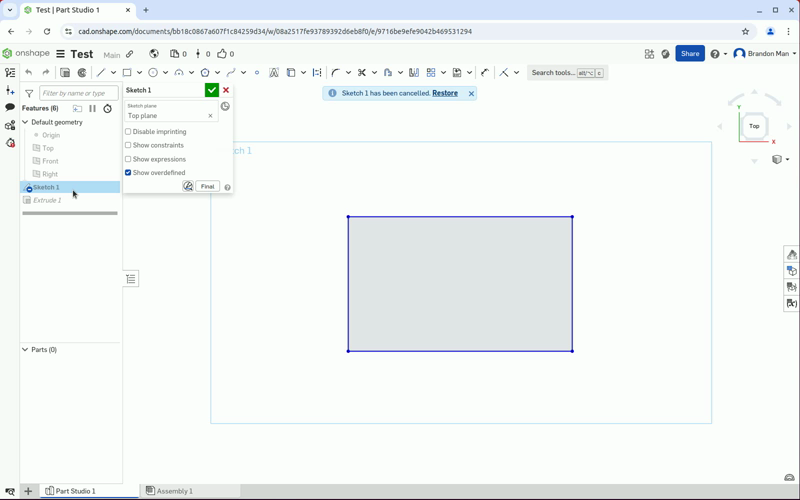
mouse_move(229, 92)
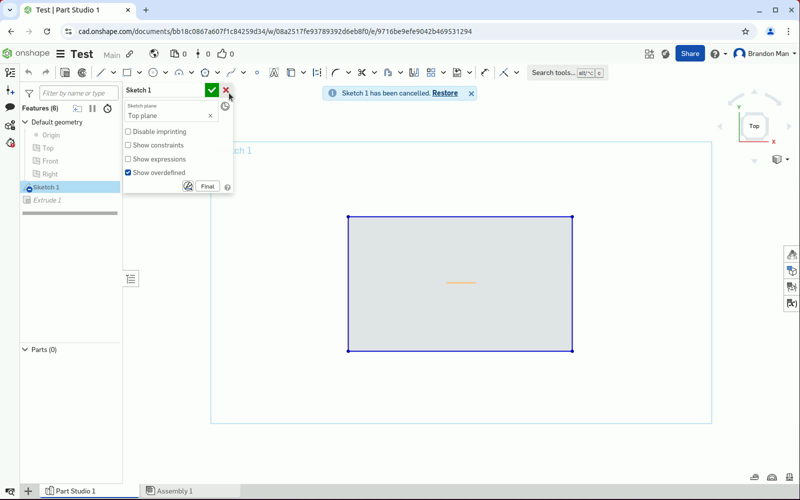
click(229, 92)
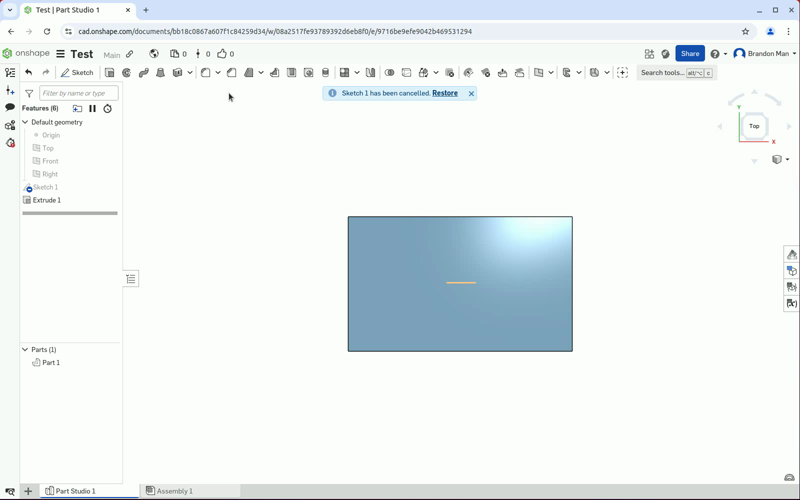
mouse_move(541, 75)
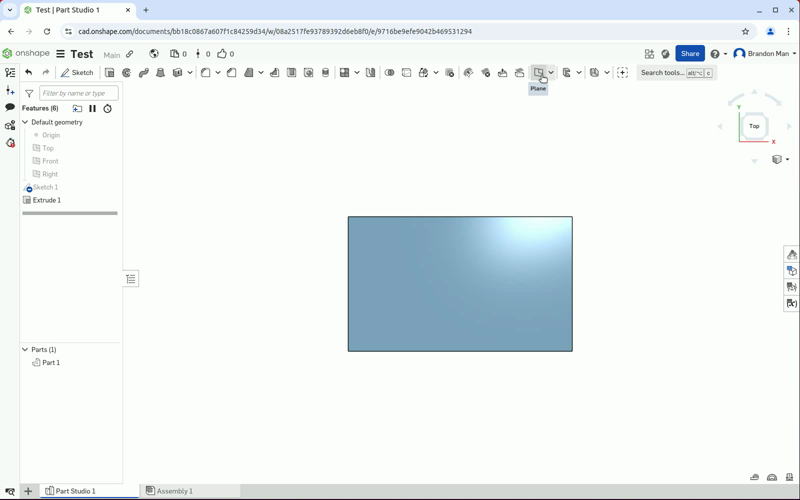
click(541, 75)
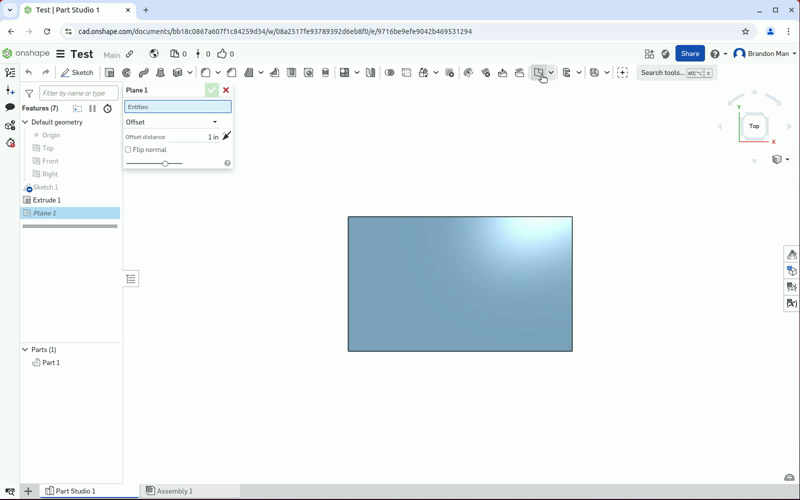
mouse_move(73, 150)
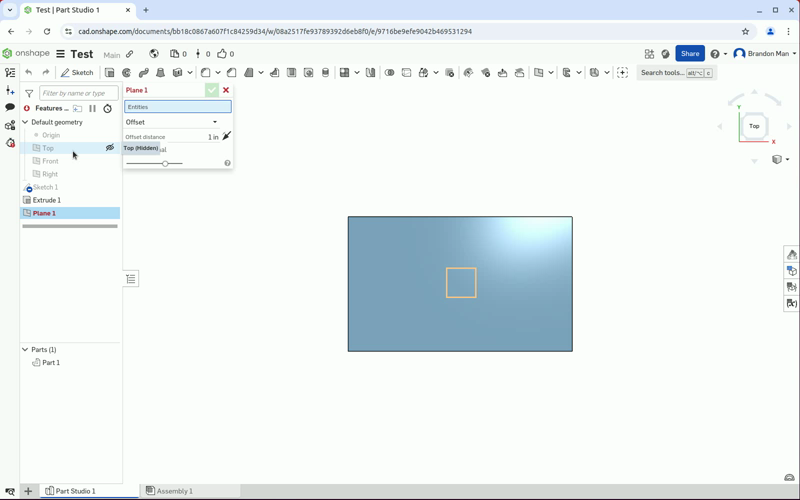
click(73, 150)
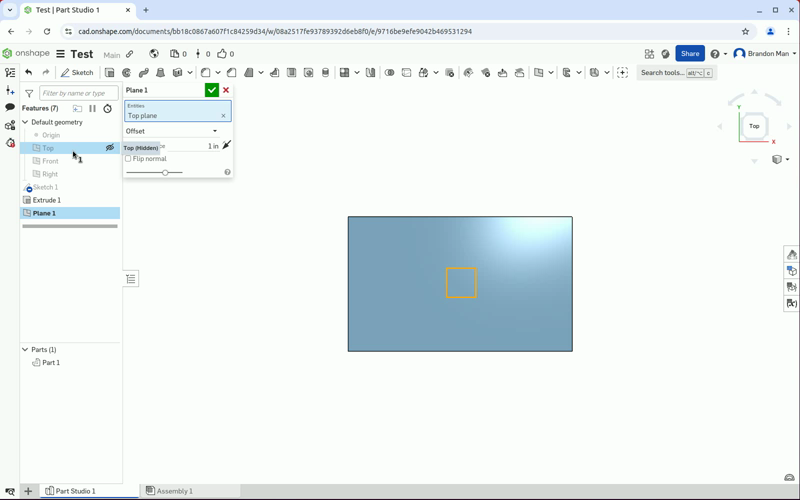
key(tab, 2)
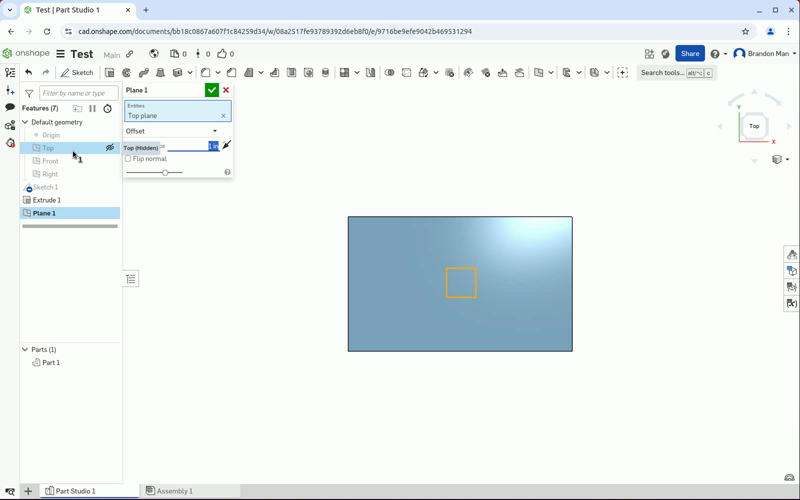
text(22.153)
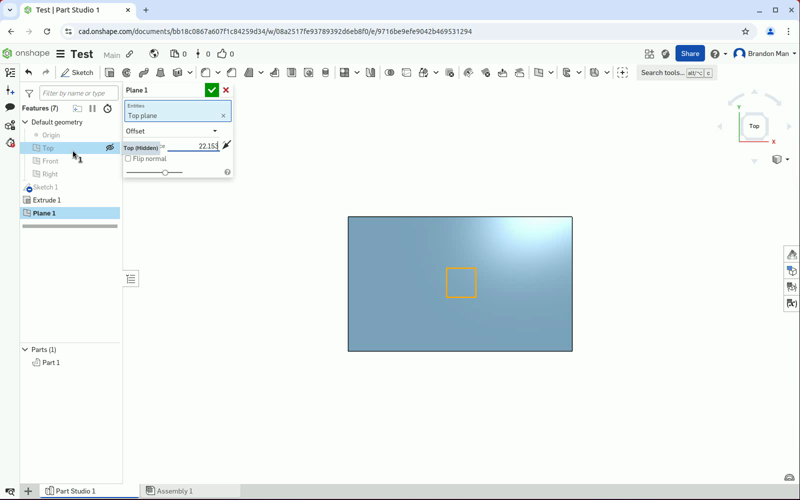
key(enter, 2)
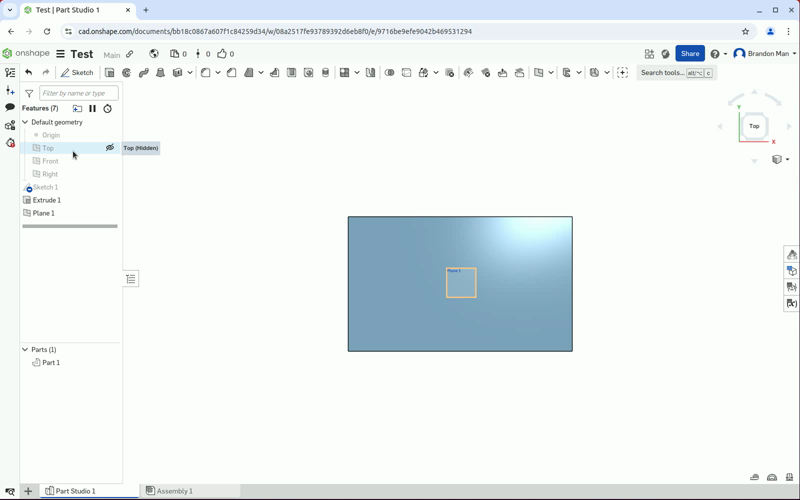
key(shift+s)
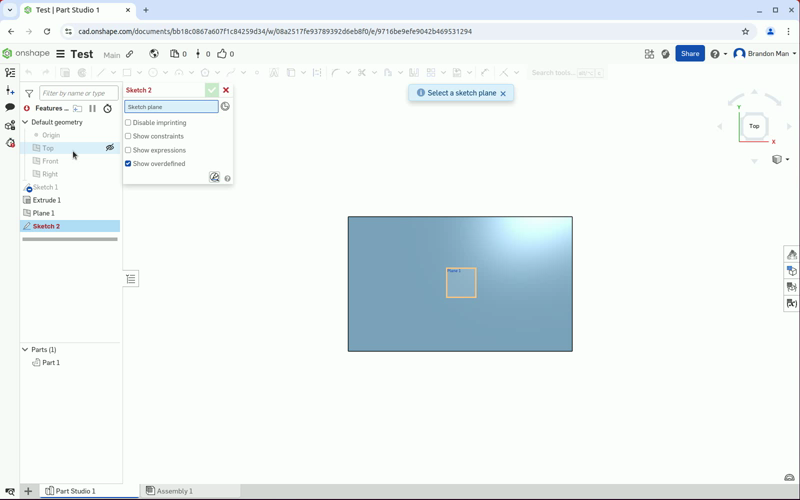
mouse_move(73, 215)
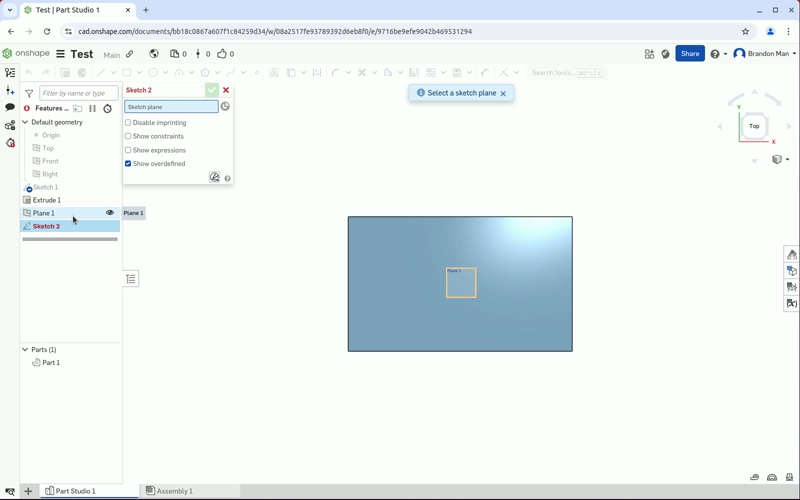
click(73, 215)
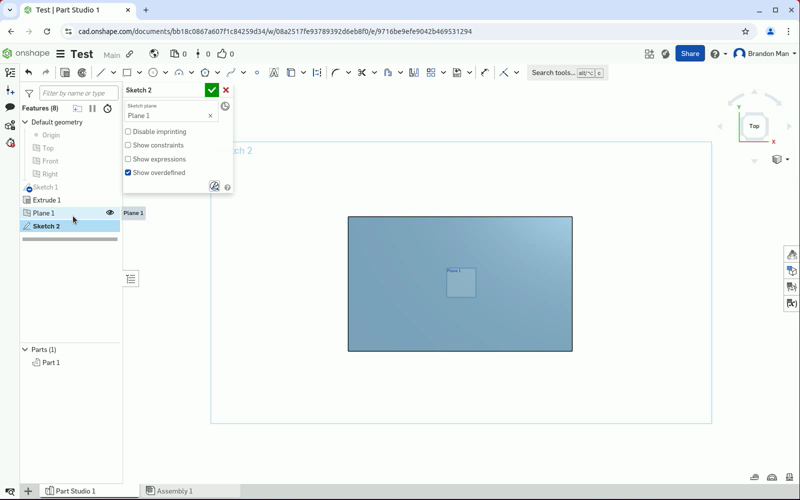
mouse_move(73, 352)
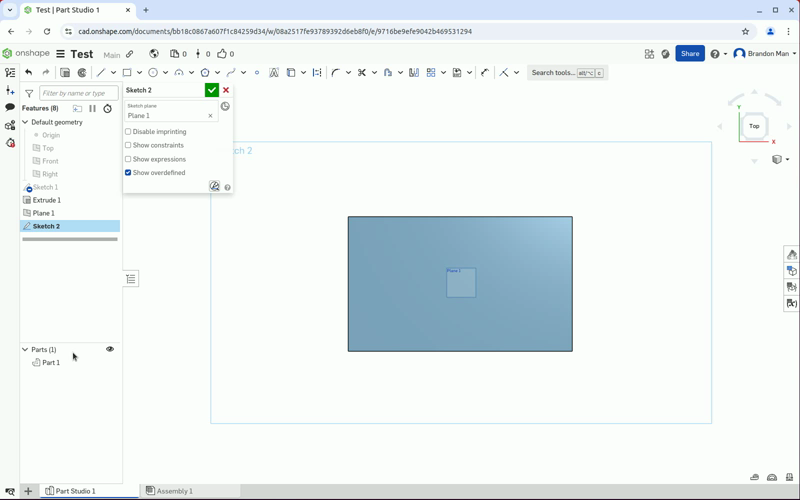
key(y)
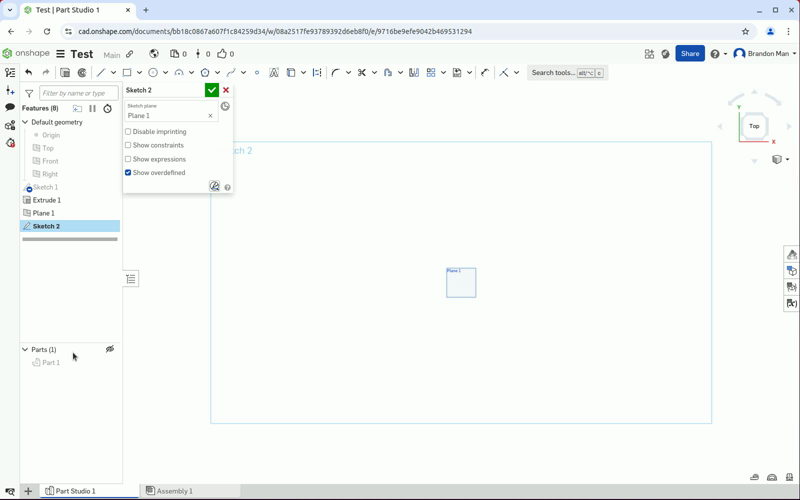
key(l)
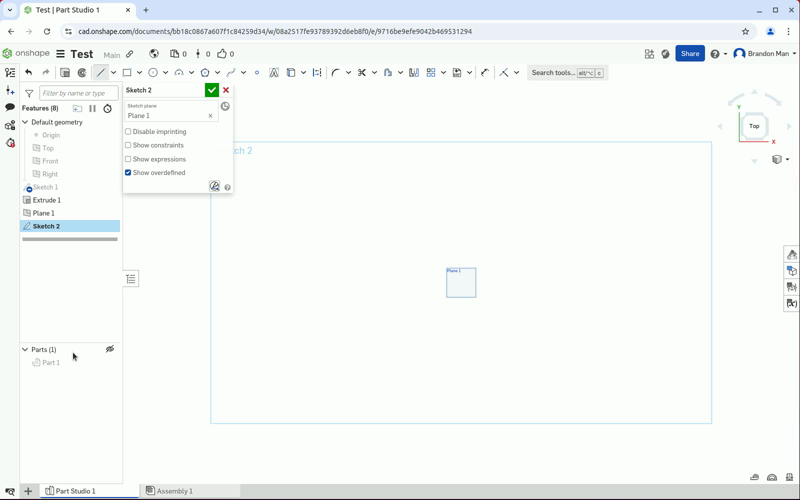
key_down(shift)
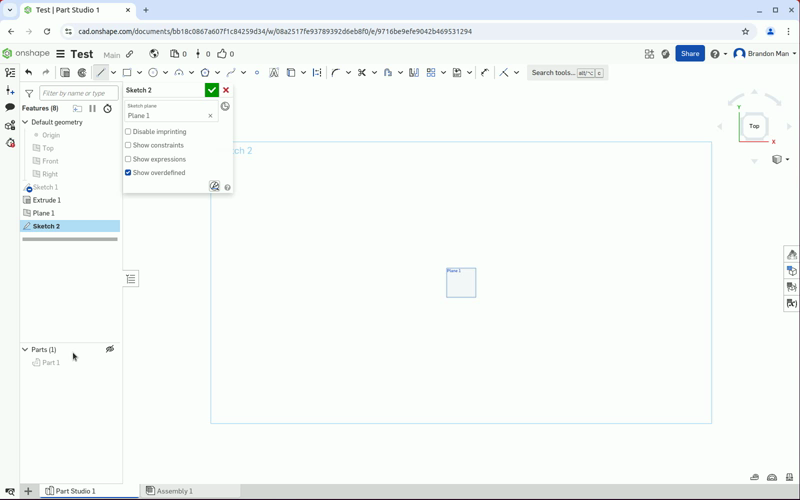
mouse_move(348, 337)
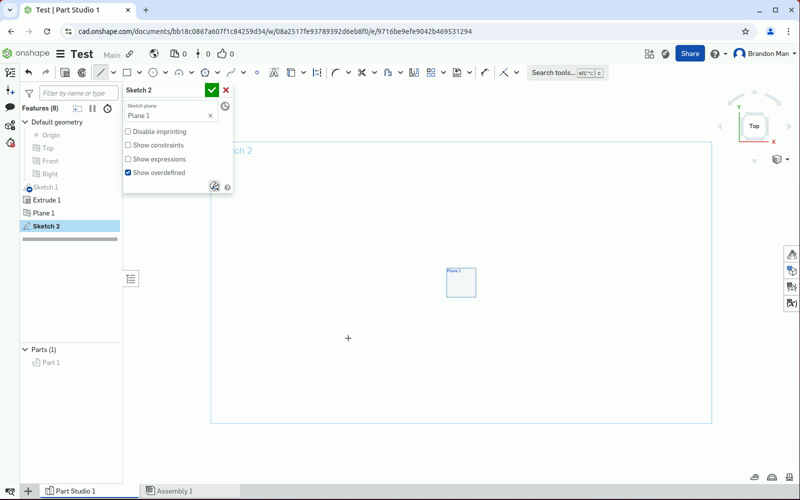
click(348, 337)
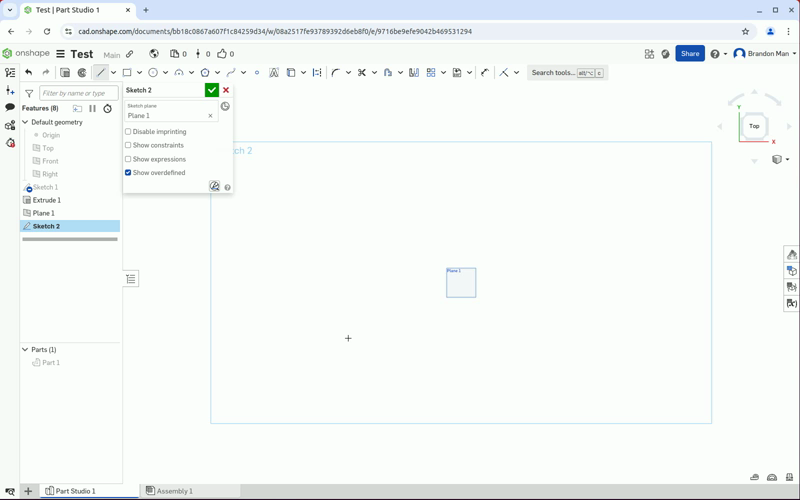
key_up(shift)
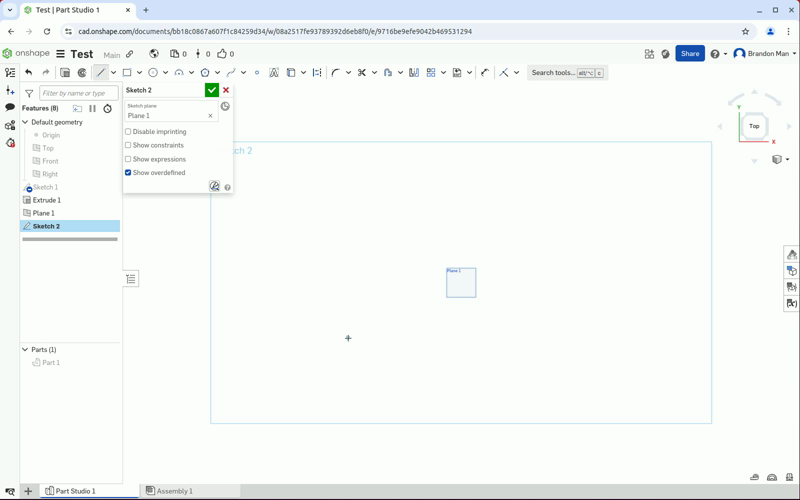
key_down(shift)
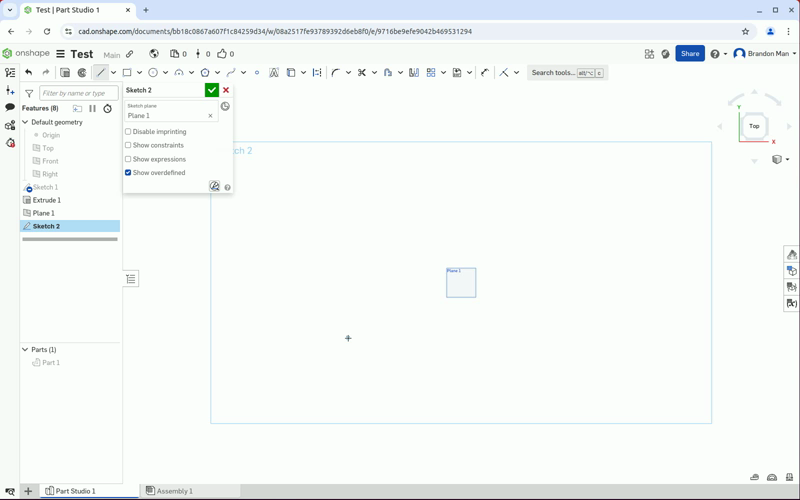
mouse_move(453, 337)
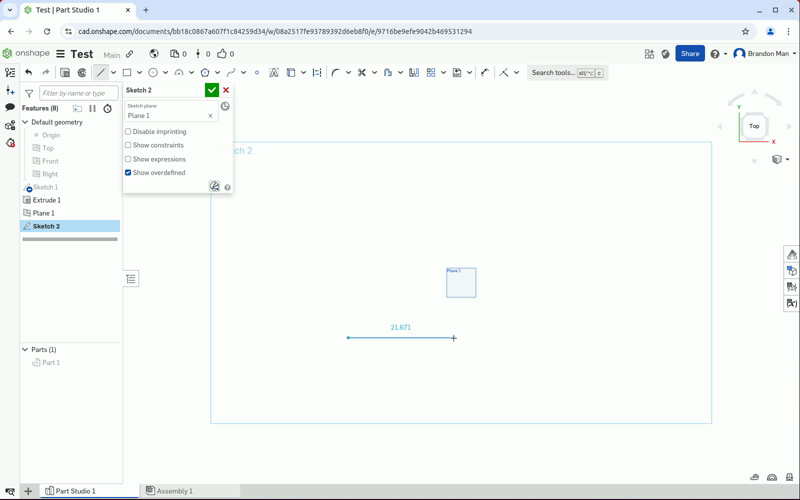
click(453, 337)
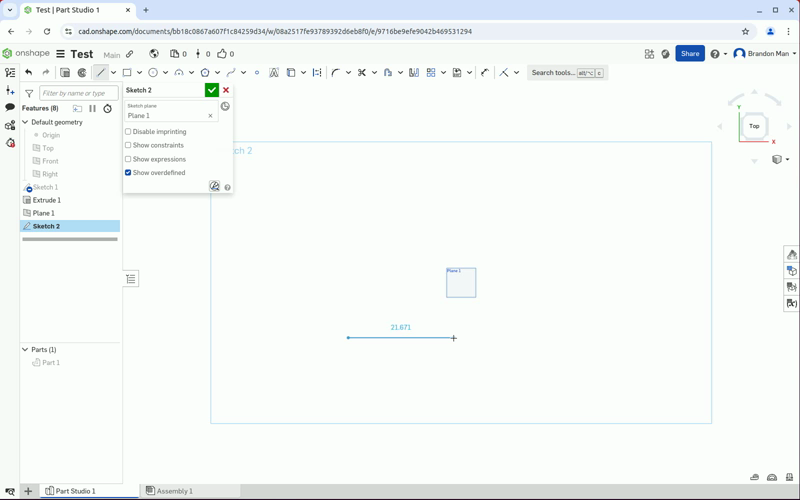
key_up(shift)
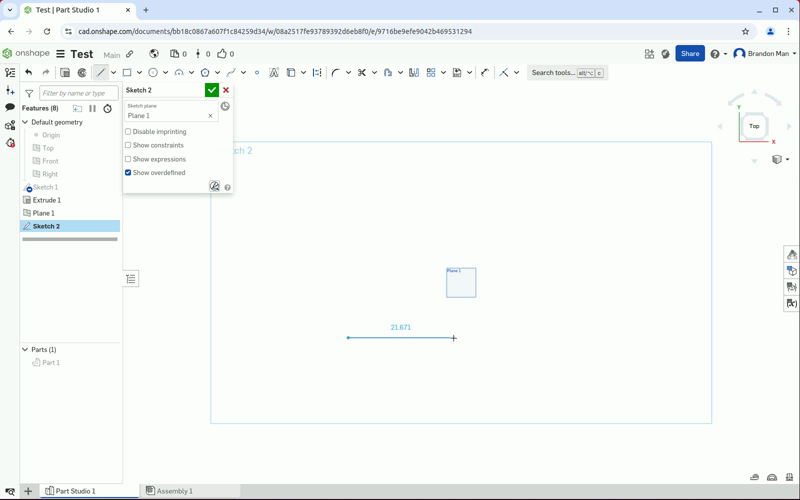
key_down(shift)
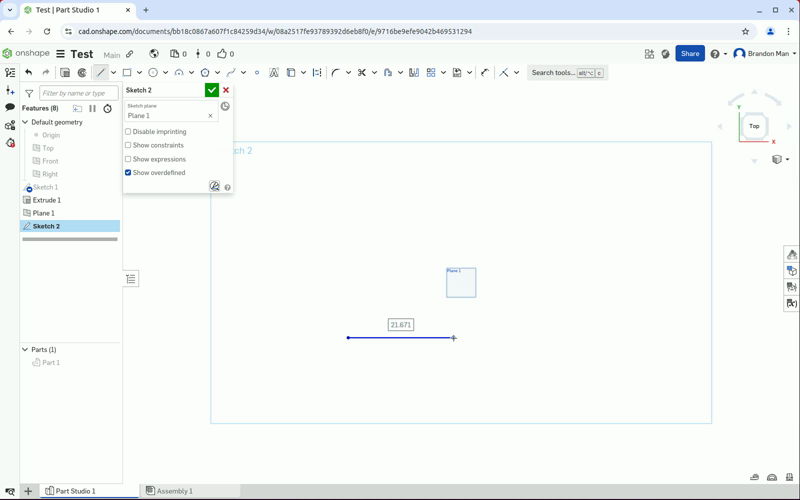
mouse_move(483, 337)
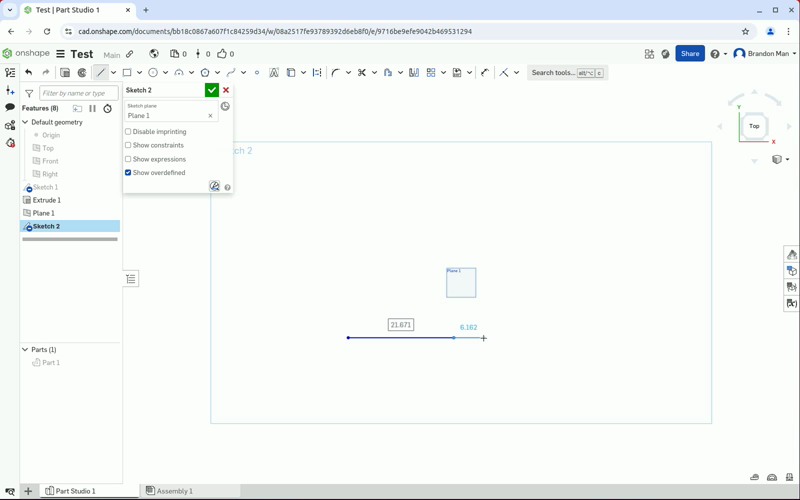
mouse_move(453, 320)
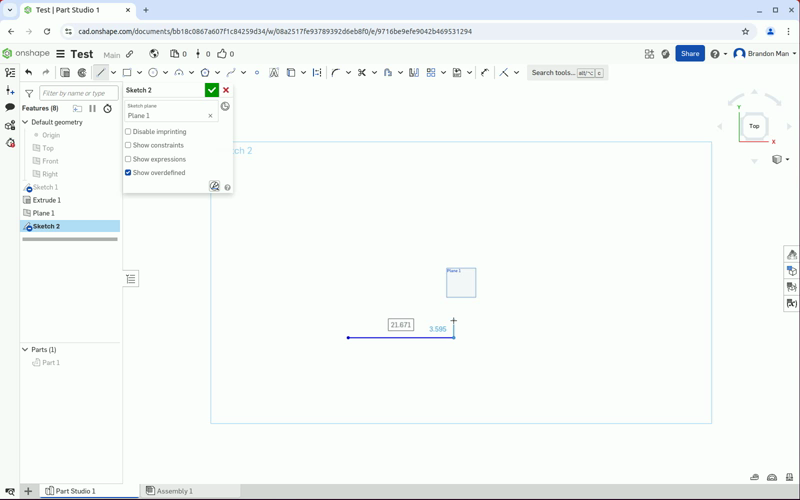
click(453, 320)
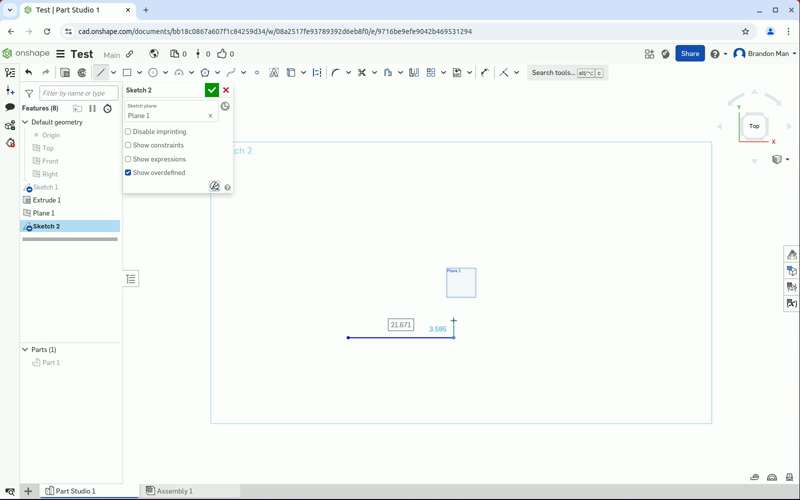
key_up(shift)
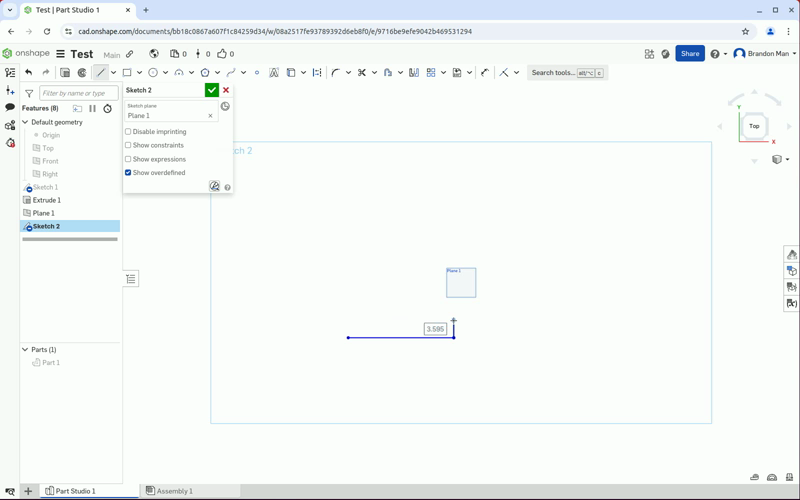
key_down(shift)
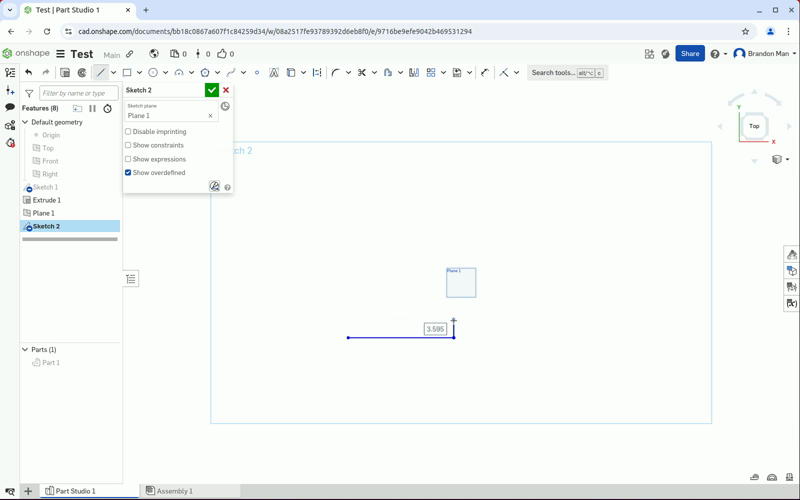
mouse_move(348, 320)
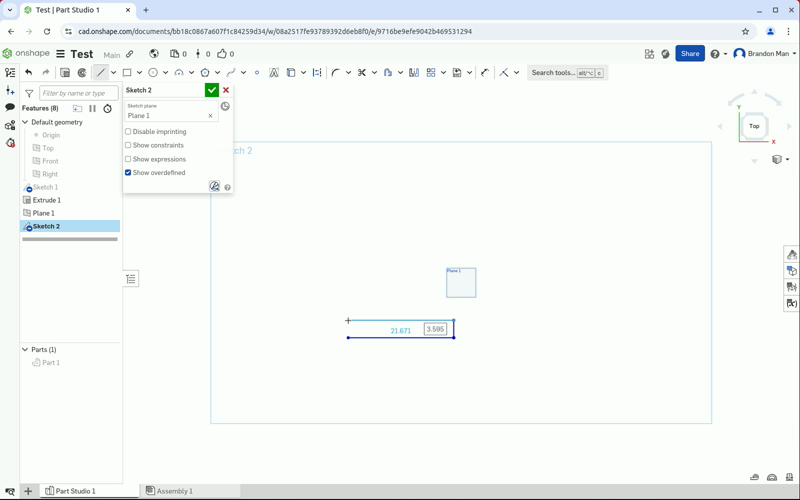
click(348, 320)
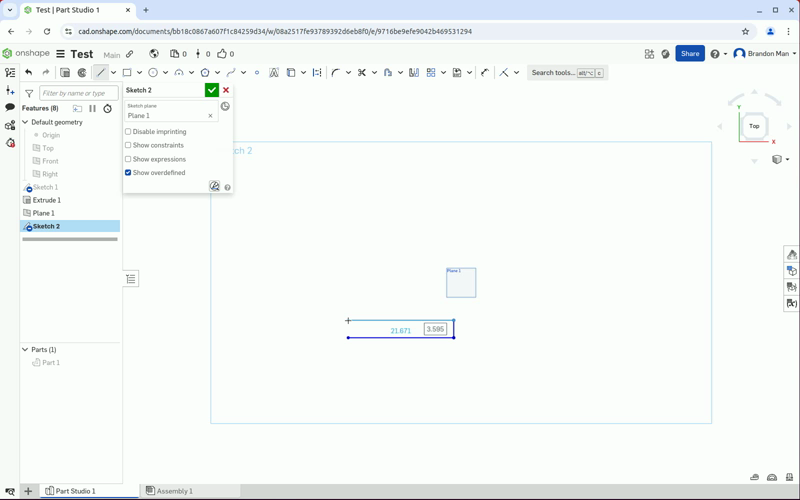
key_up(shift)
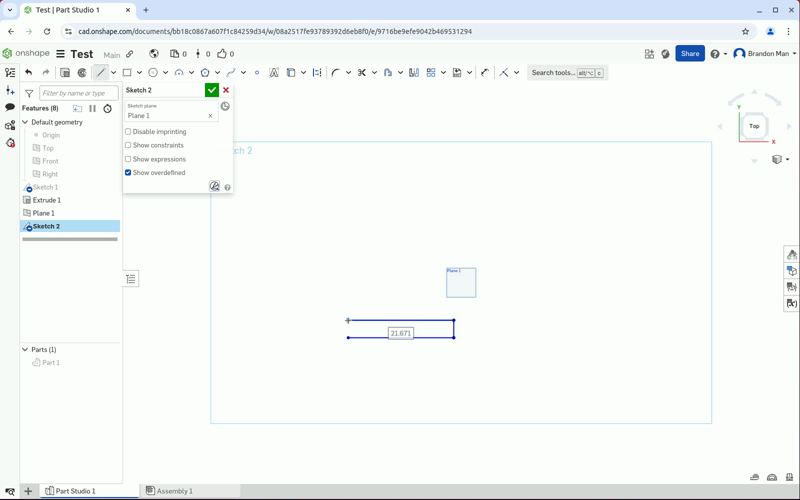
mouse_move(378, 320)
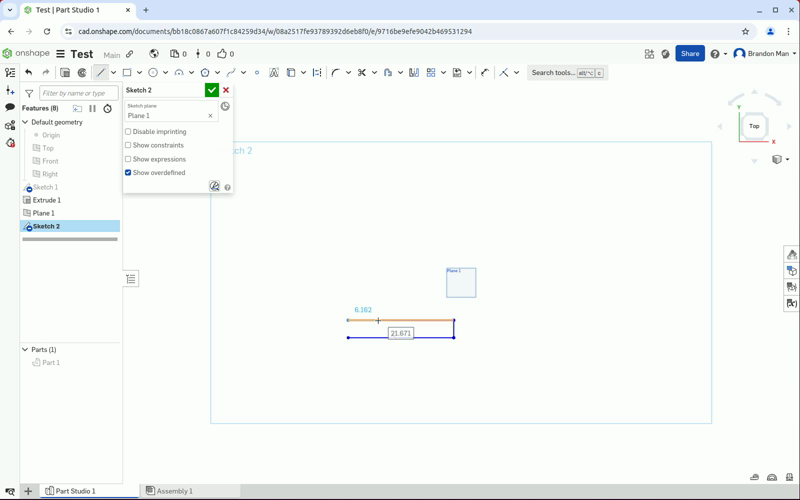
key_down(shift)
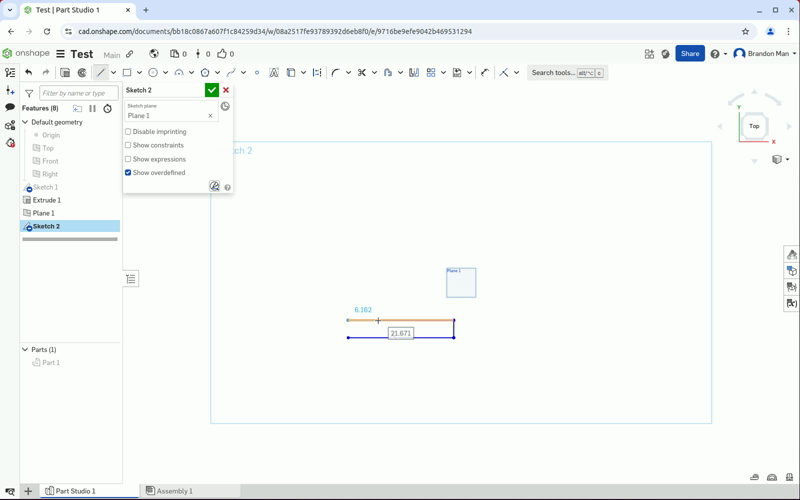
mouse_move(348, 337)
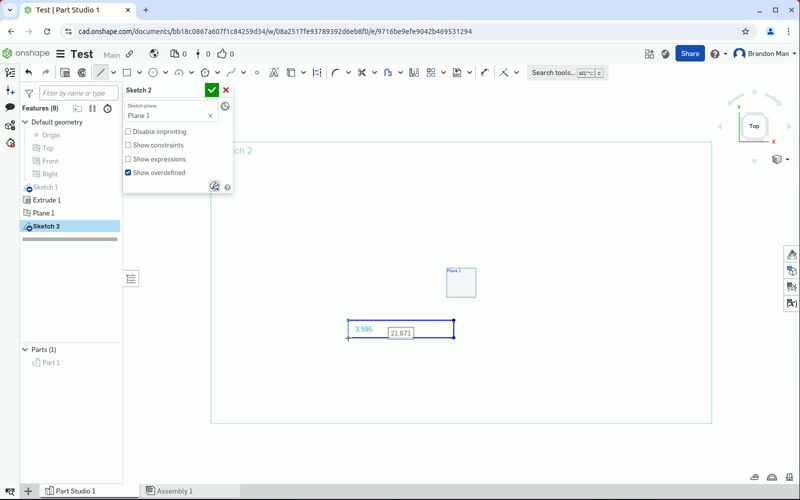
key_up(shift)
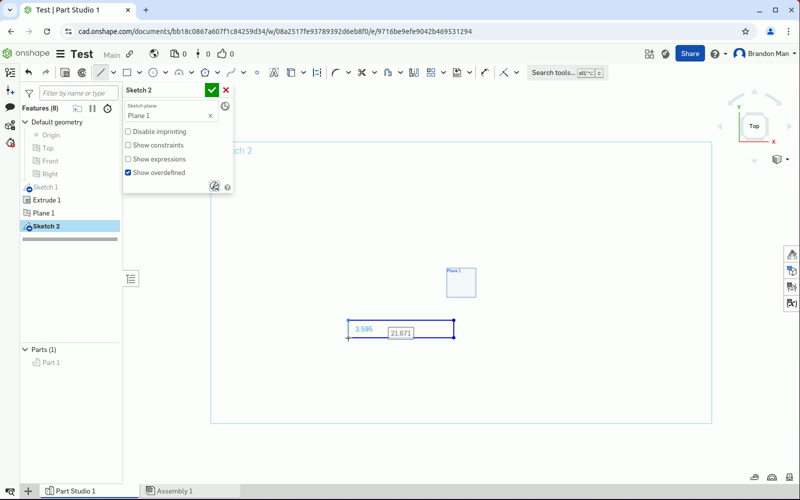
click(348, 337)
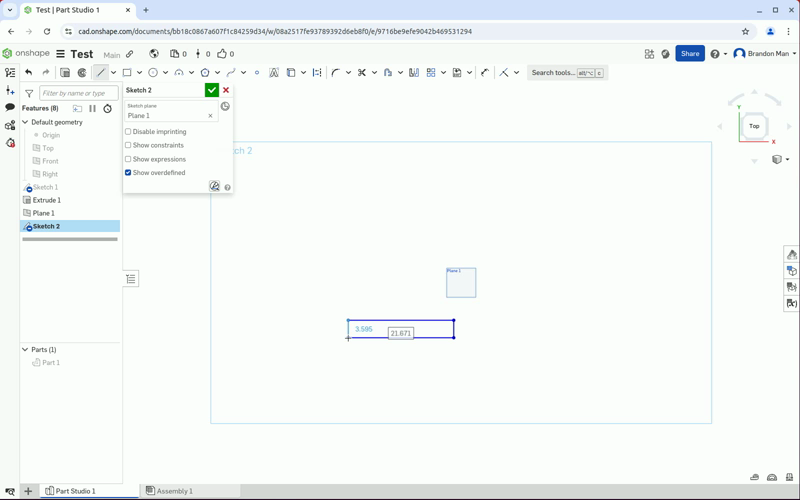
key(esc)
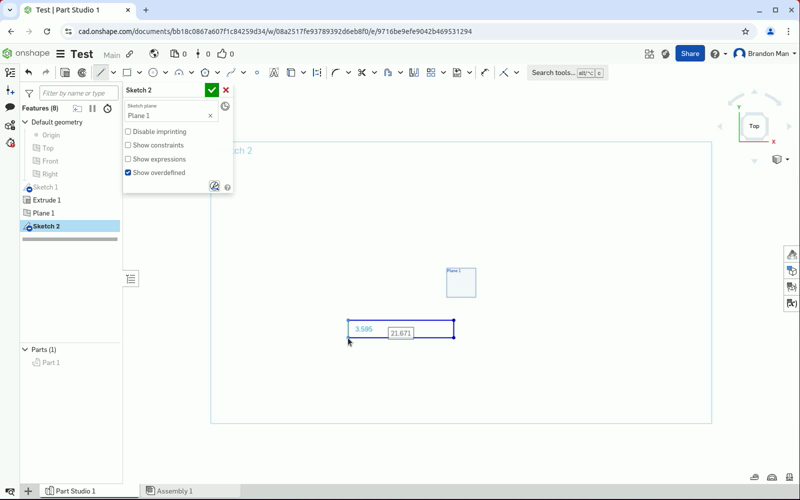
mouse_move(411, 327)
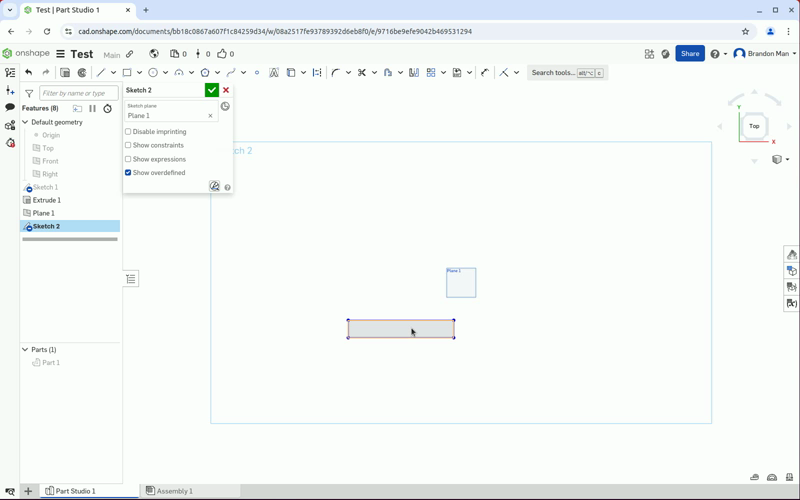
click(411, 327)
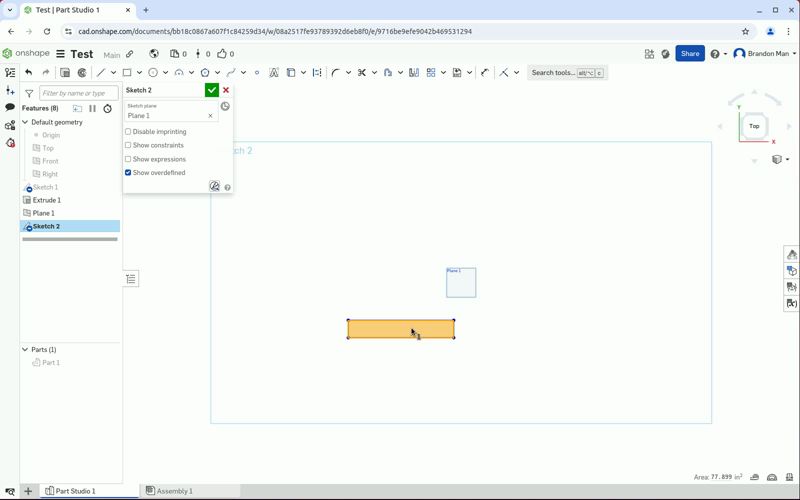
mouse_move(73, 352)
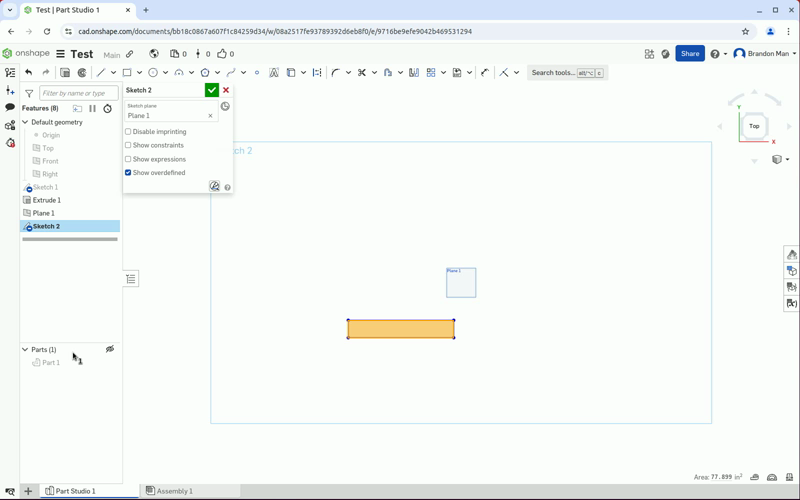
key(shift+y)
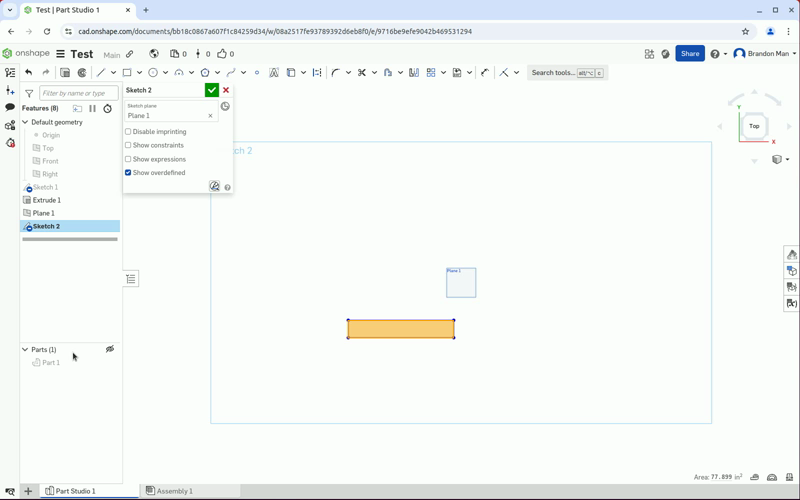
key(shift+e)
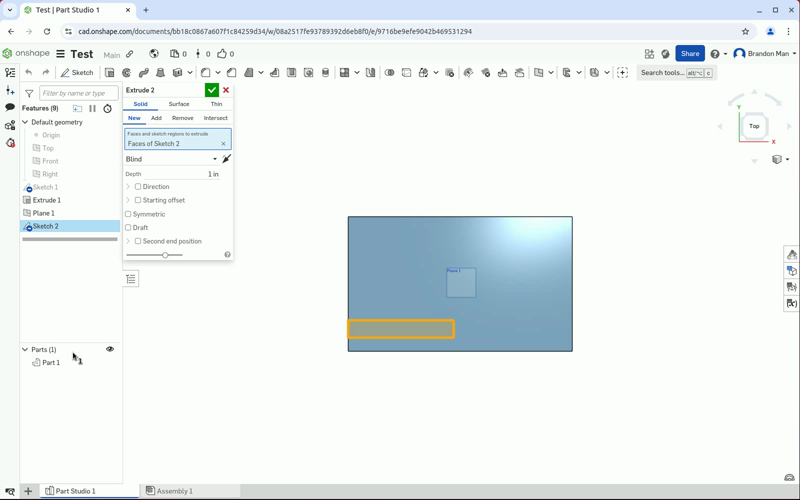
mouse_move(143, 106)
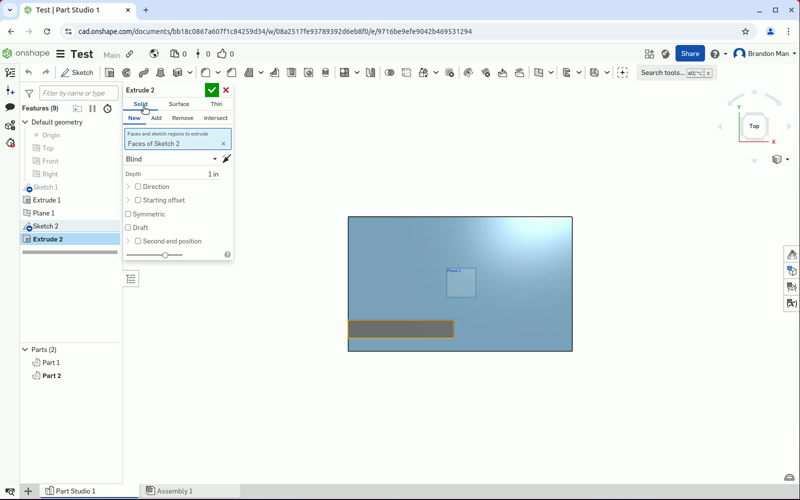
click(143, 106)
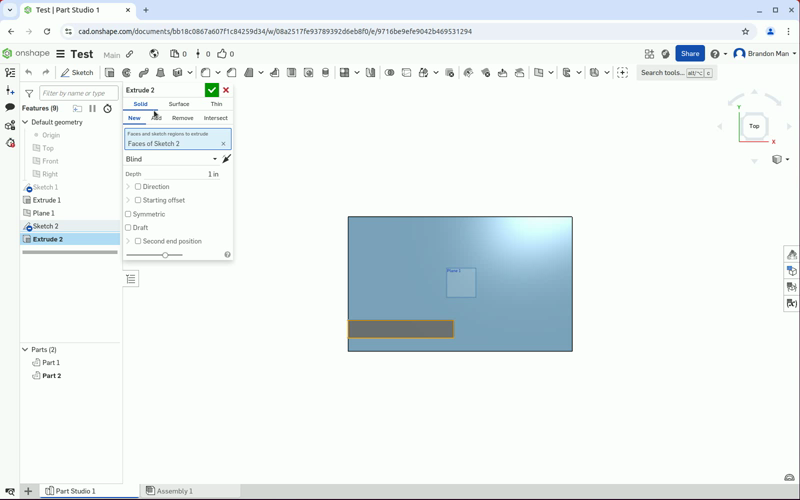
mouse_move(186, 120)
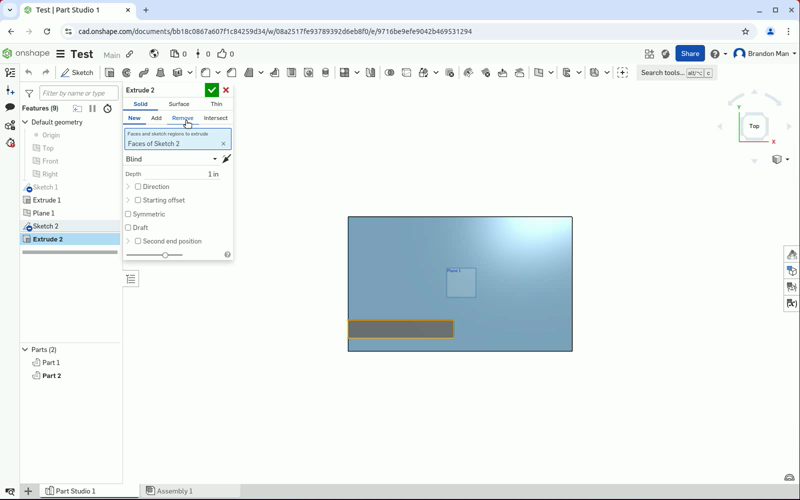
click(186, 120)
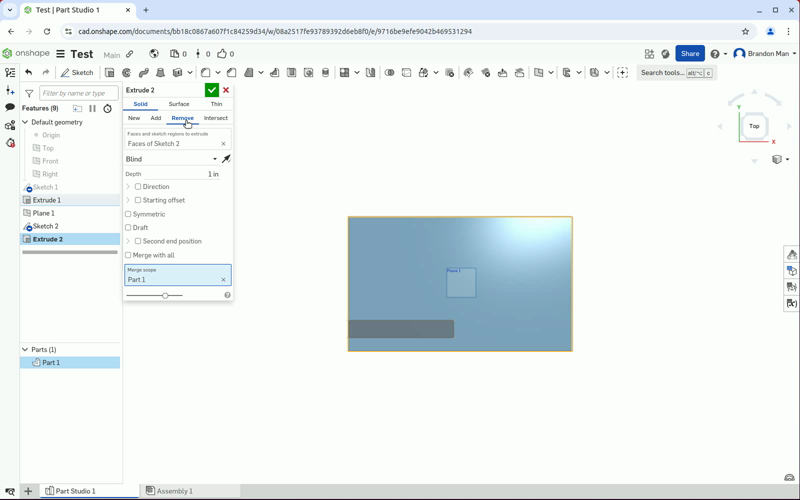
key(tab, 4)
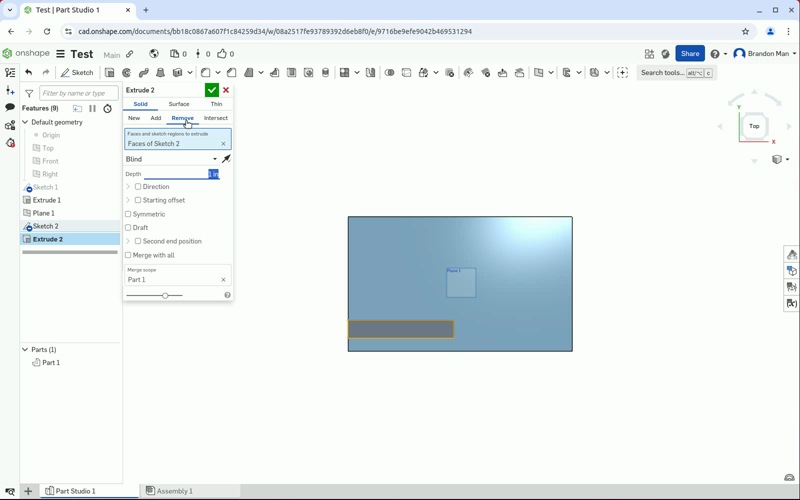
text(7.703)
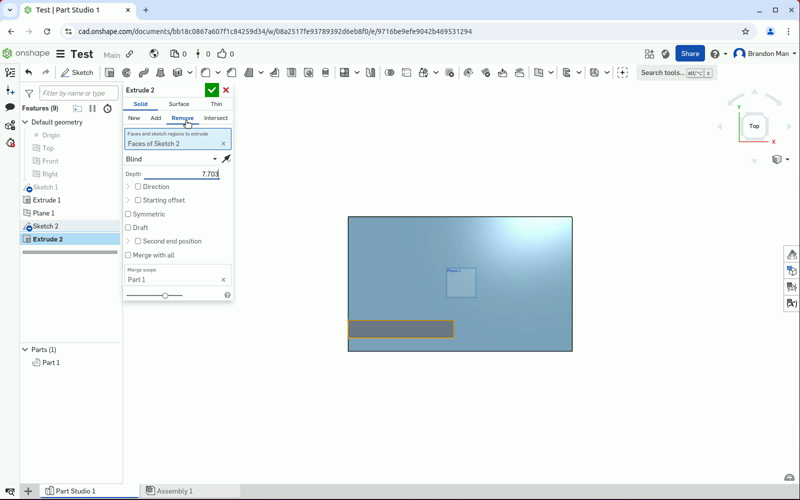
key(tab, 6)
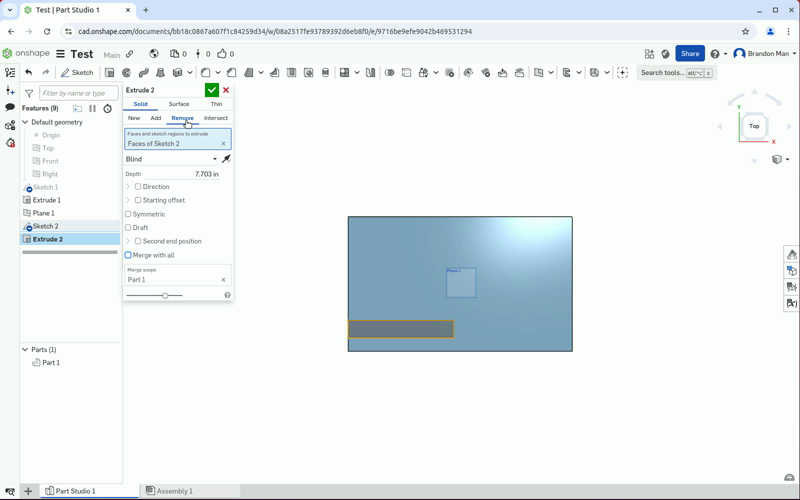
key(space)
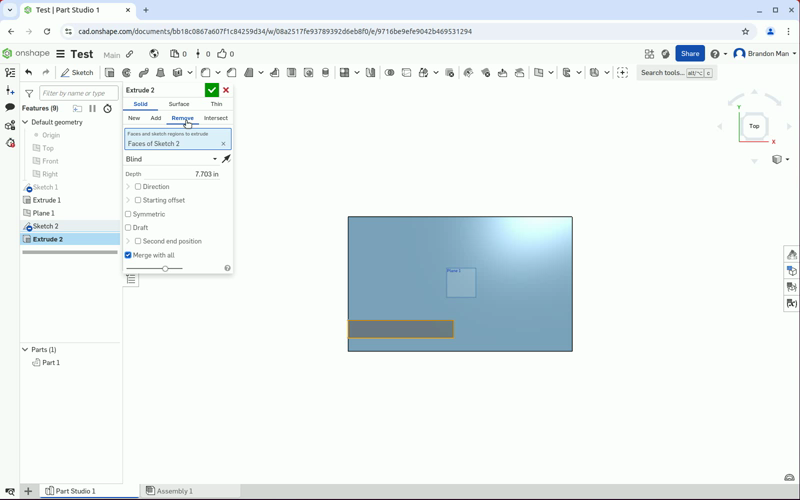
key(enter)
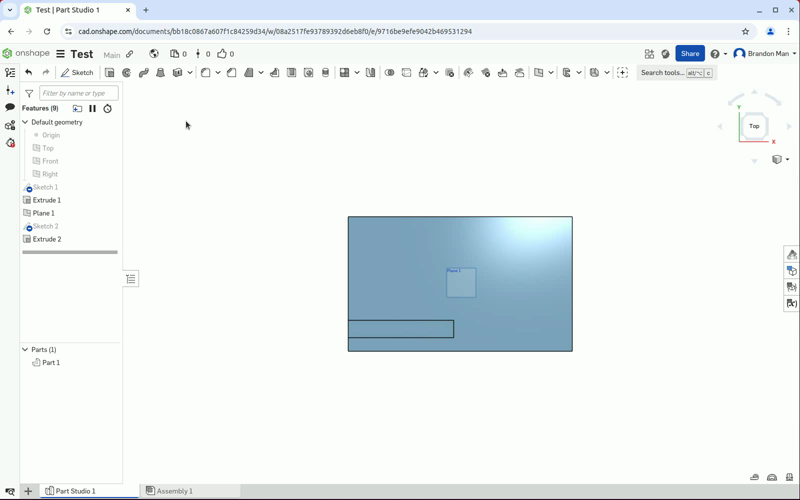
key(shift+h)
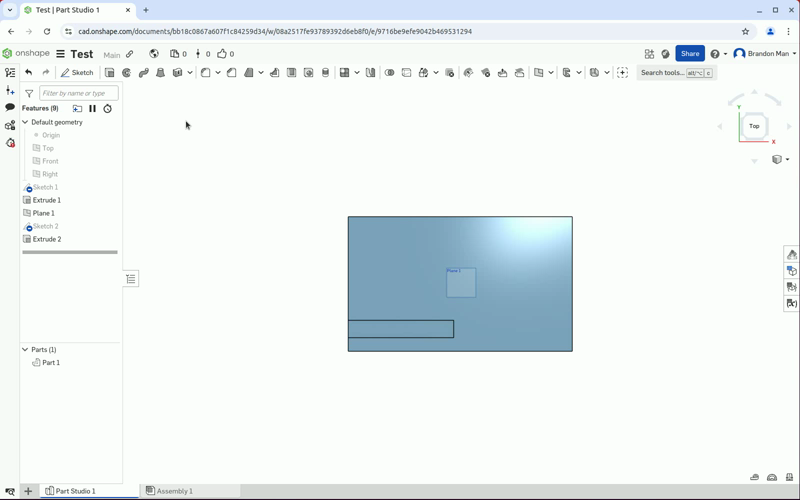
key(shift+h)
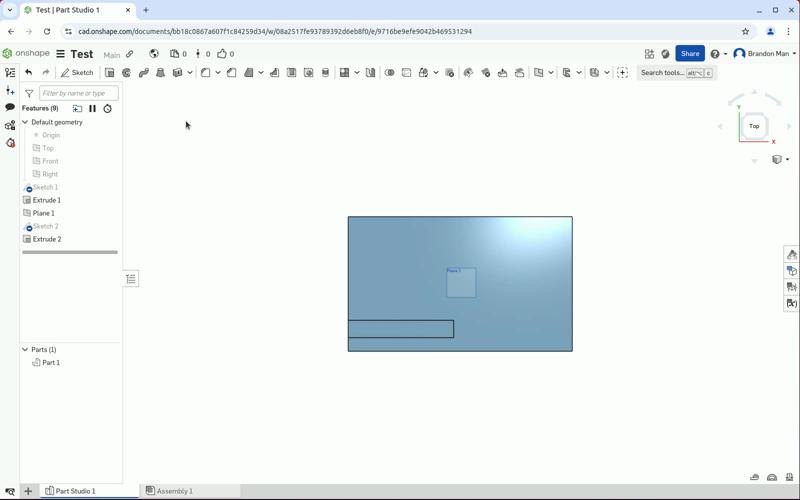
mouse_move(73, 189)
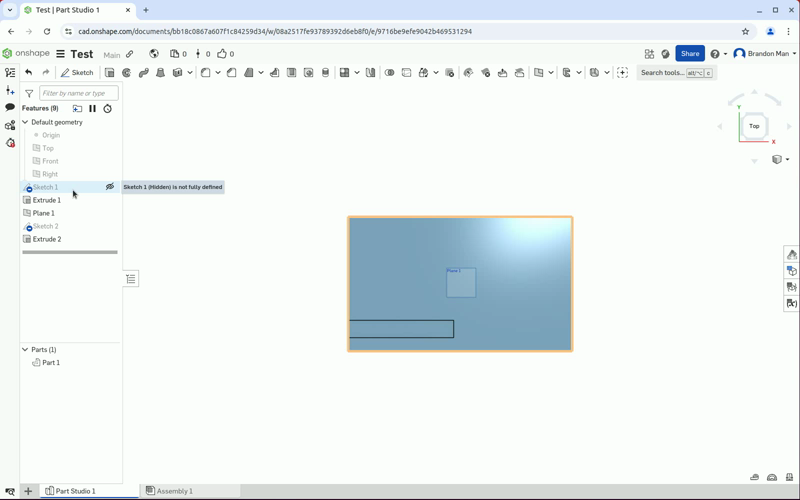
click(73, 189)
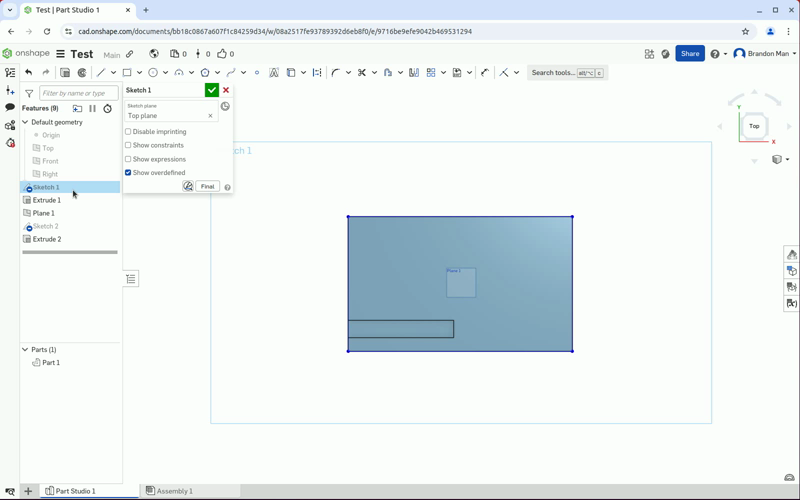
mouse_move(229, 92)
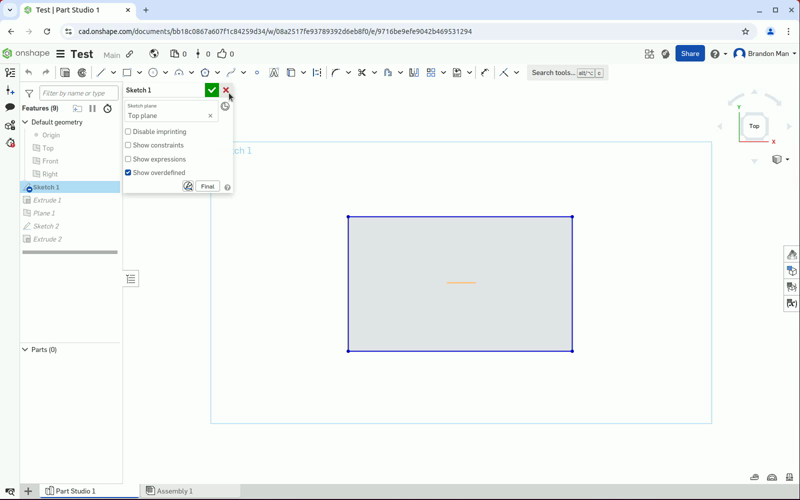
click(229, 92)
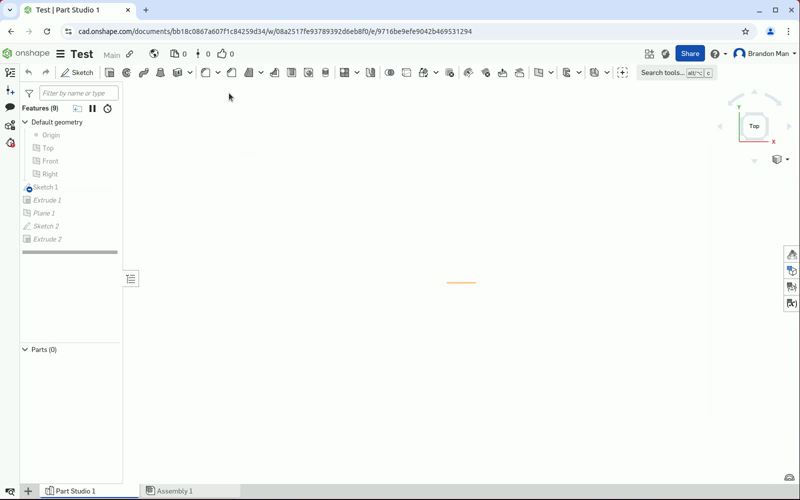
key(shift+s)
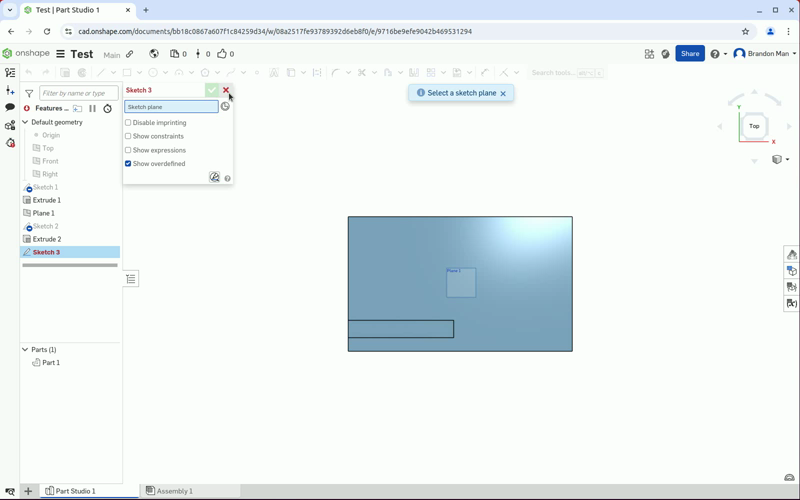
mouse_move(73, 215)
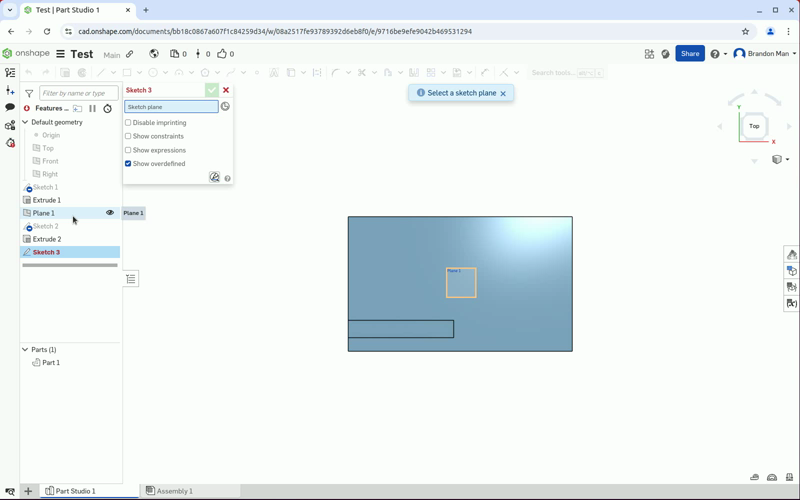
click(73, 215)
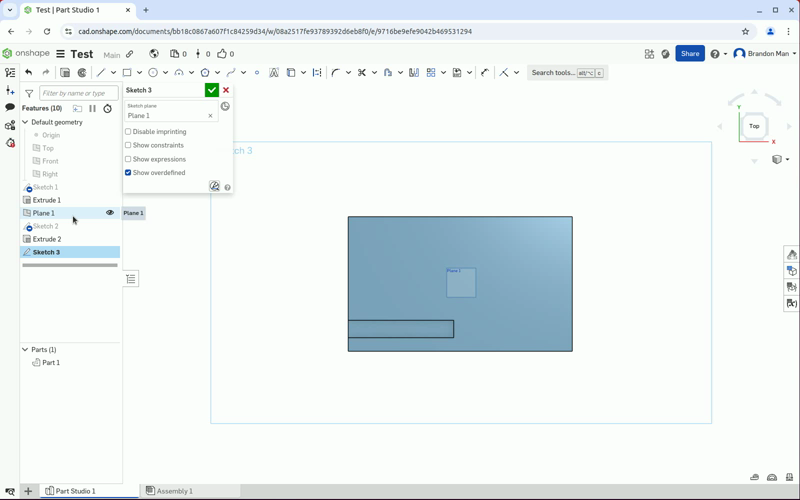
mouse_move(73, 352)
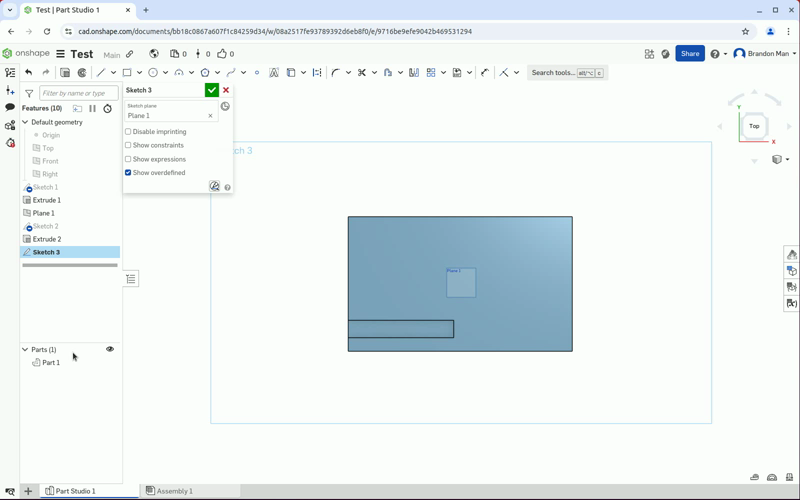
key(y)
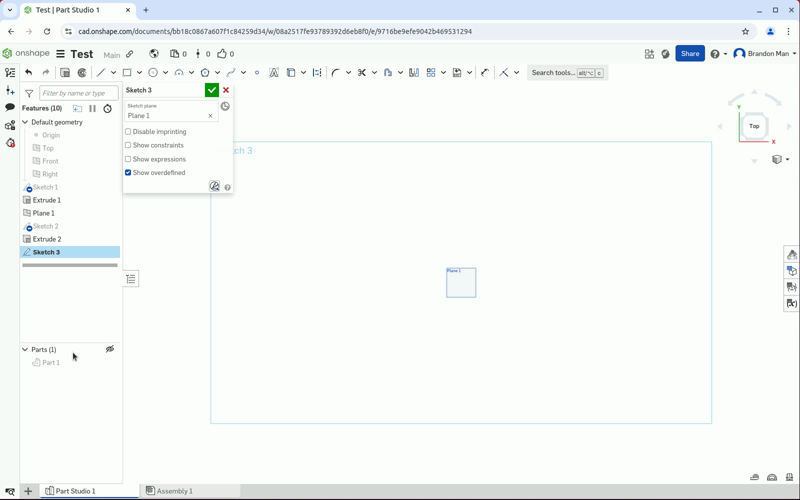
key(l)
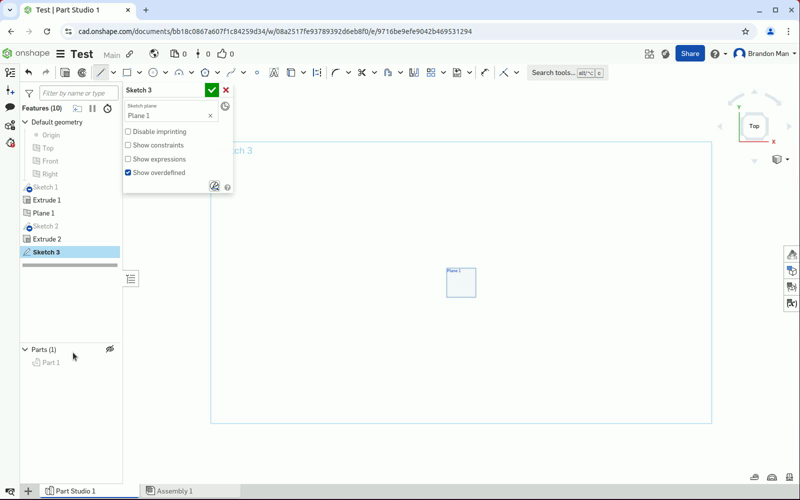
key_down(shift)
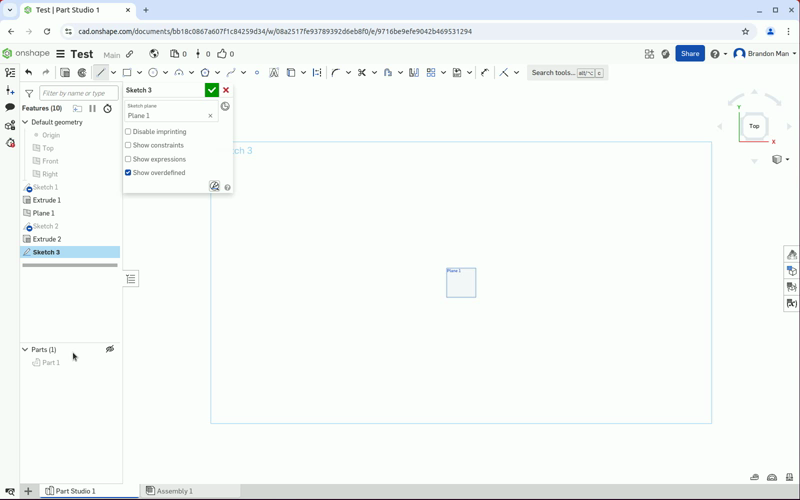
mouse_move(467, 337)
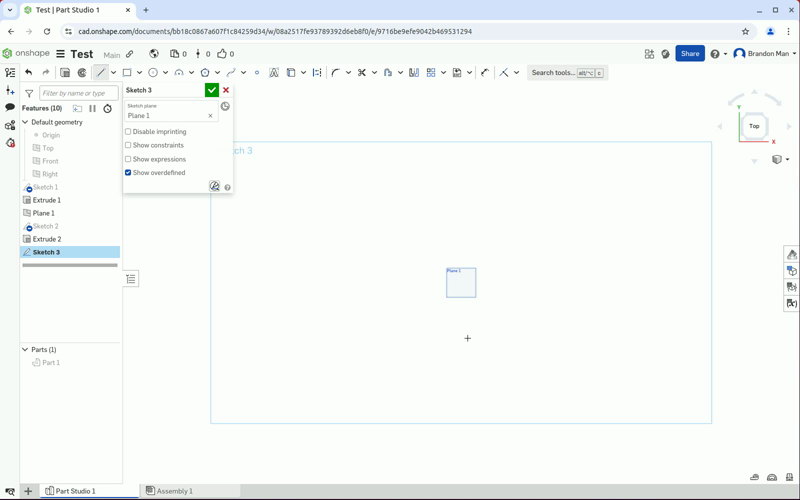
click(467, 337)
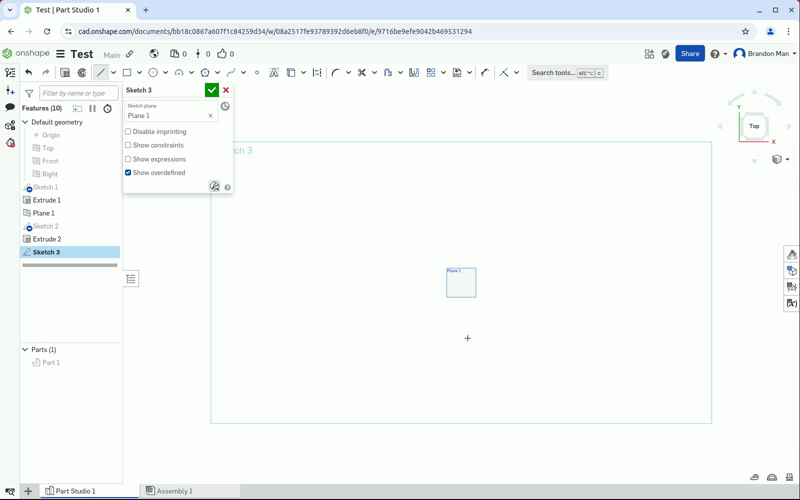
key_up(shift)
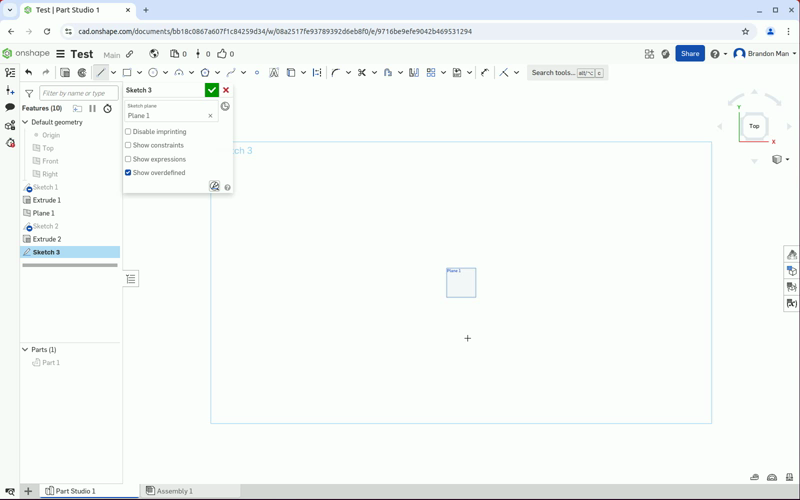
key_down(shift)
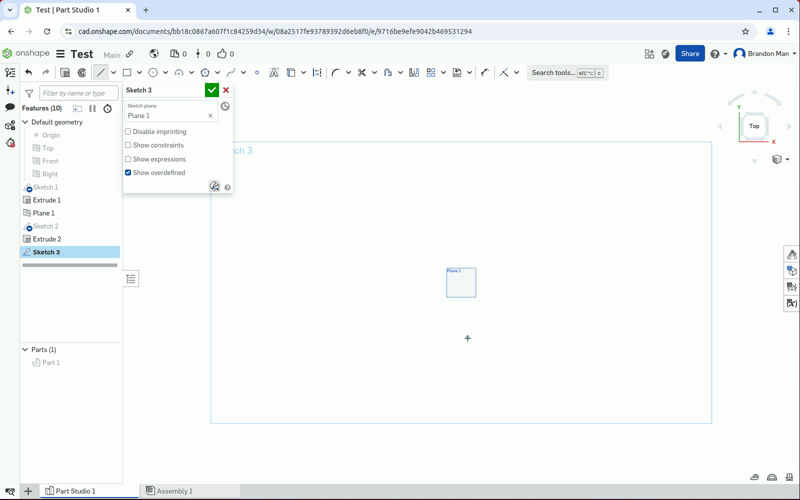
mouse_move(573, 337)
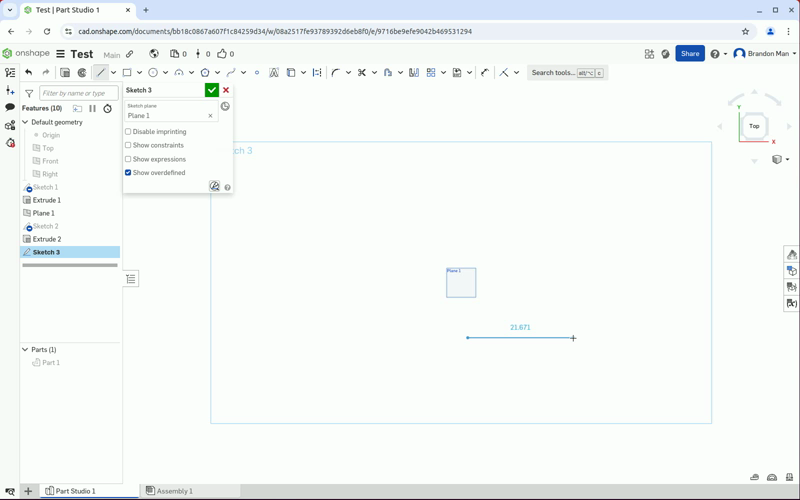
click(573, 337)
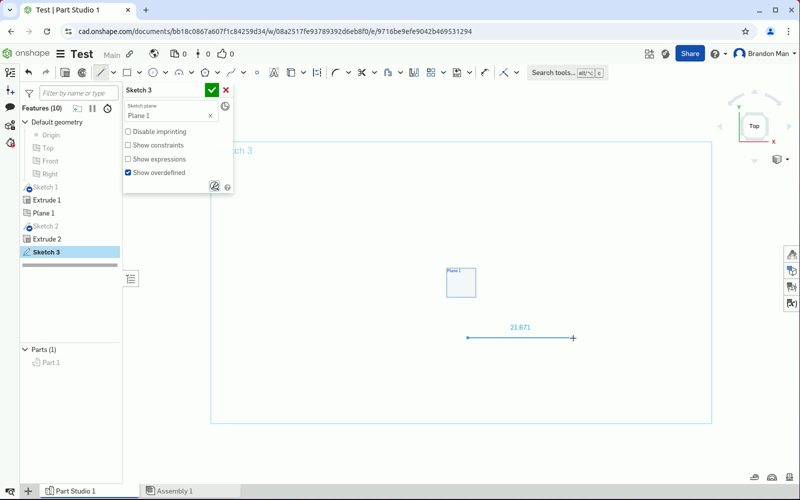
key_up(shift)
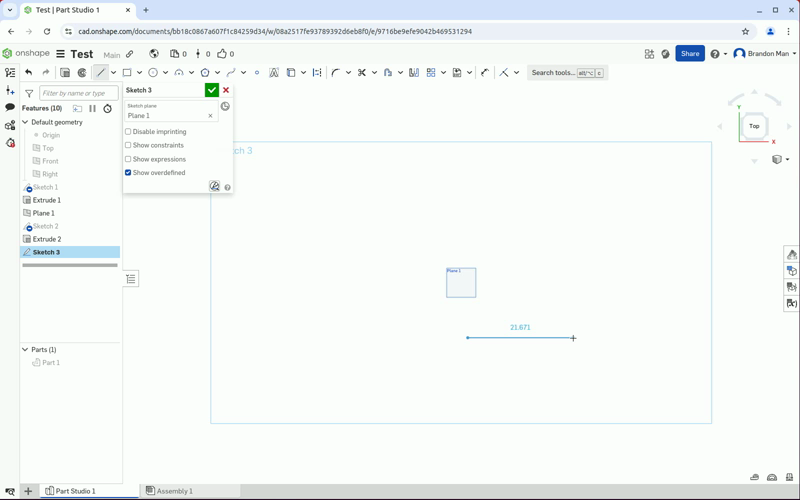
key_down(shift)
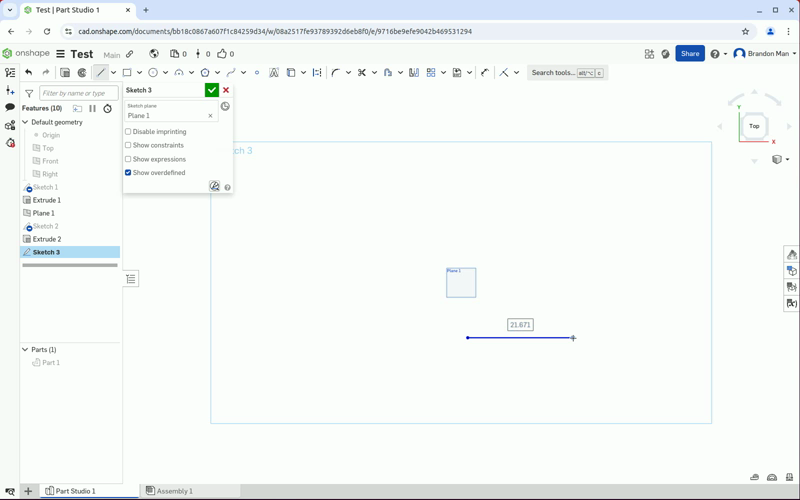
mouse_move(589, 337)
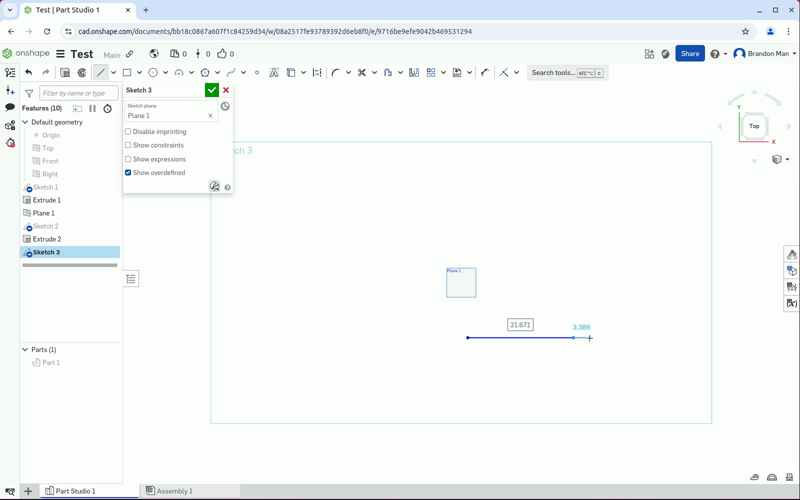
mouse_move(573, 320)
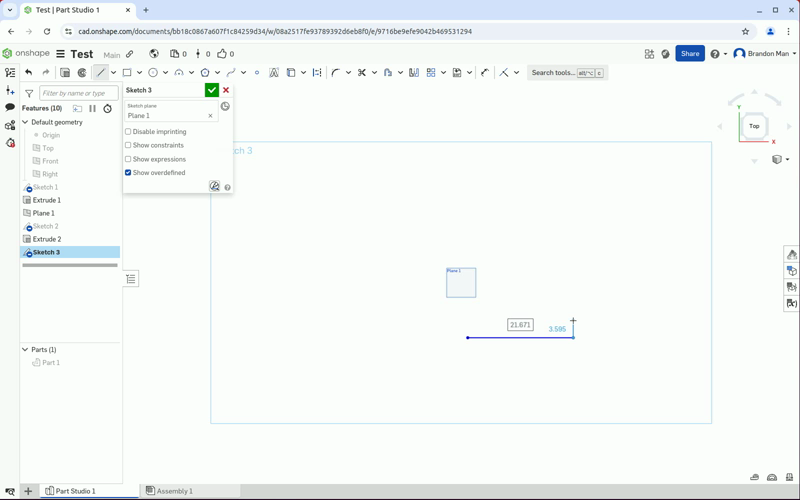
click(573, 320)
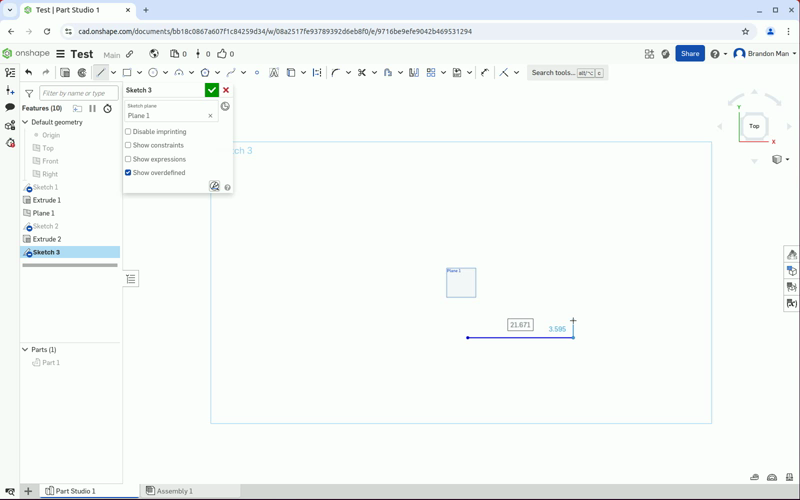
key_up(shift)
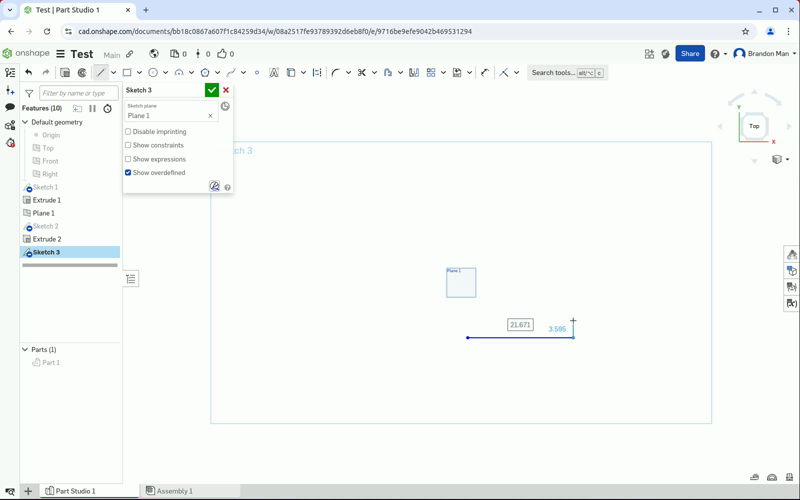
key_down(shift)
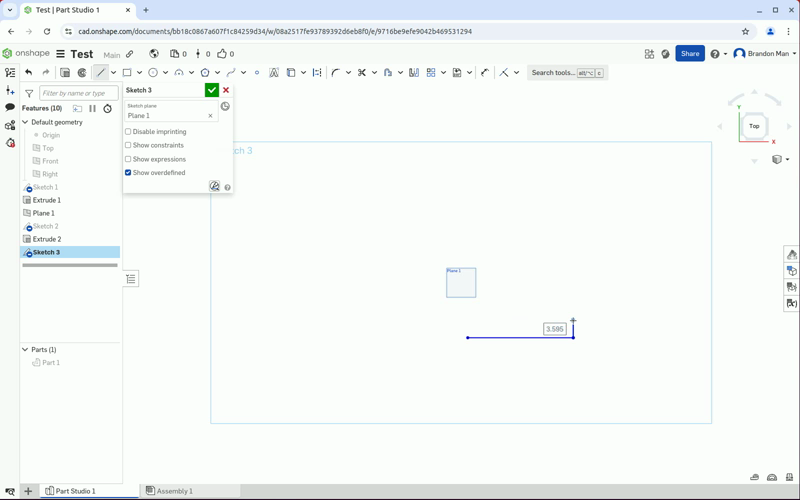
mouse_move(467, 320)
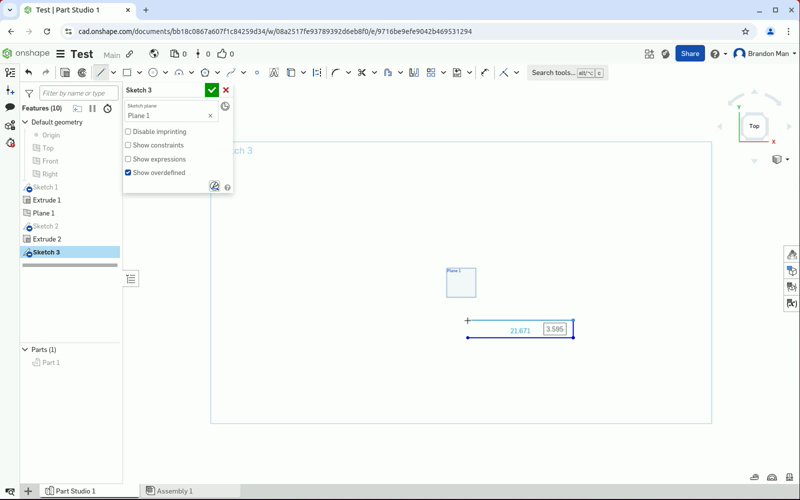
click(467, 320)
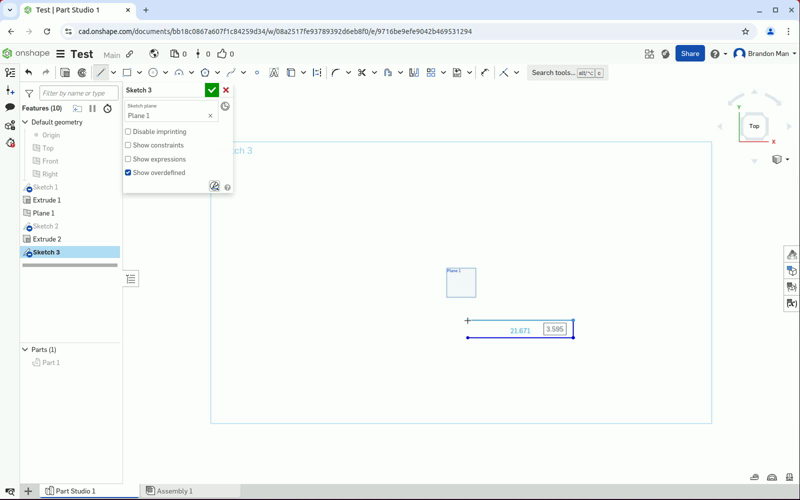
key_up(shift)
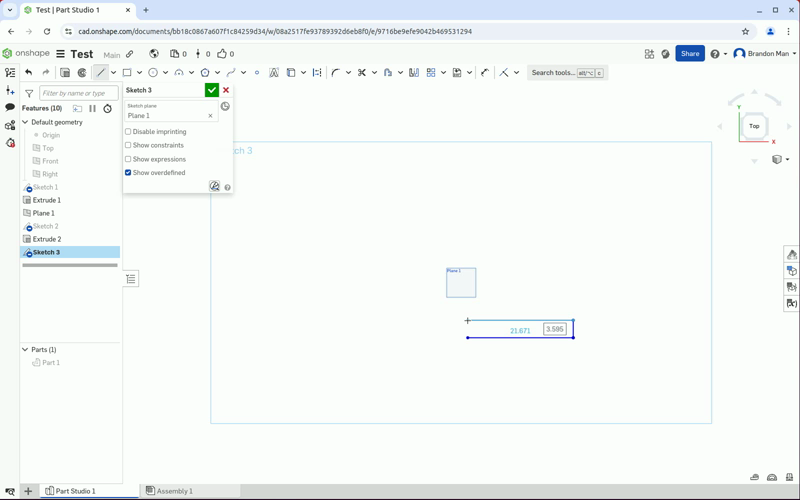
mouse_move(497, 320)
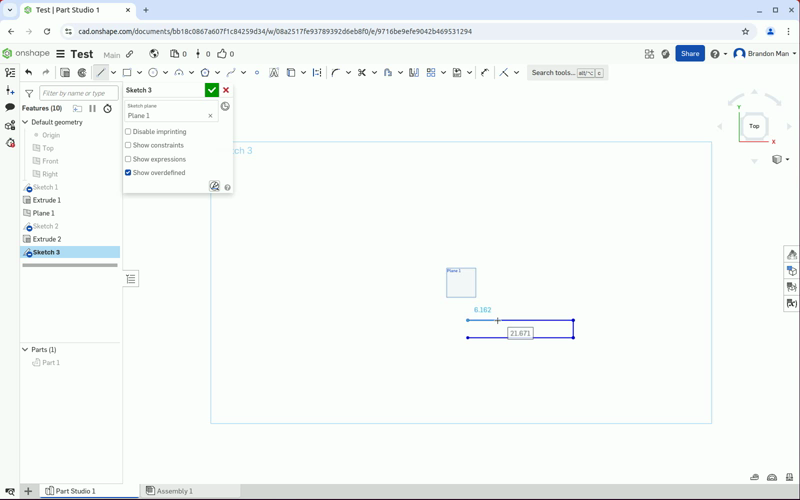
key_down(shift)
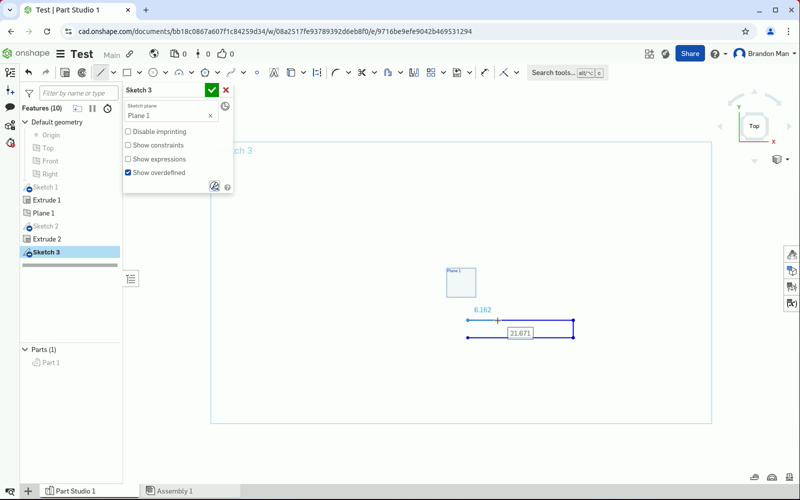
mouse_move(467, 337)
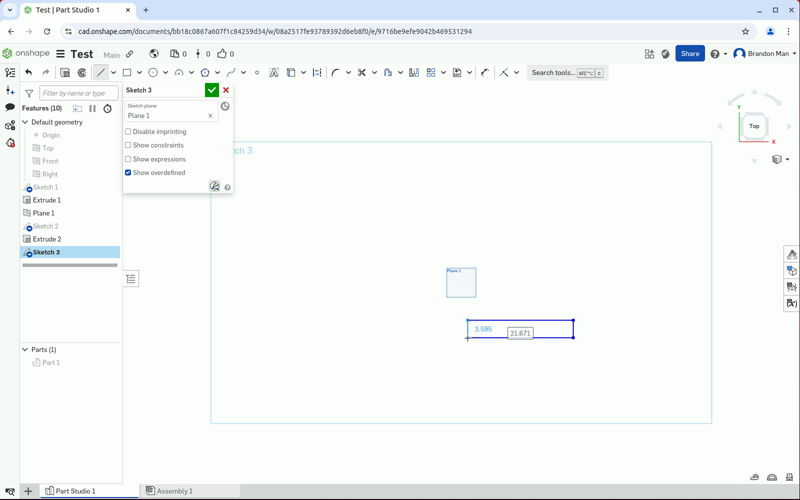
key_up(shift)
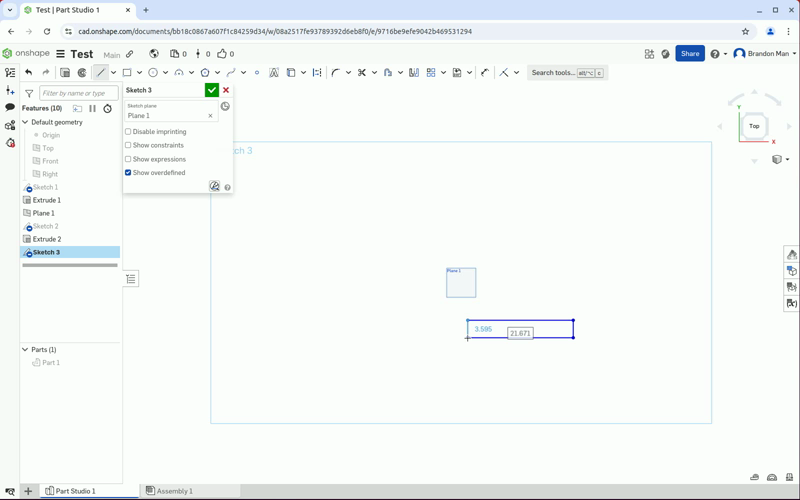
click(467, 337)
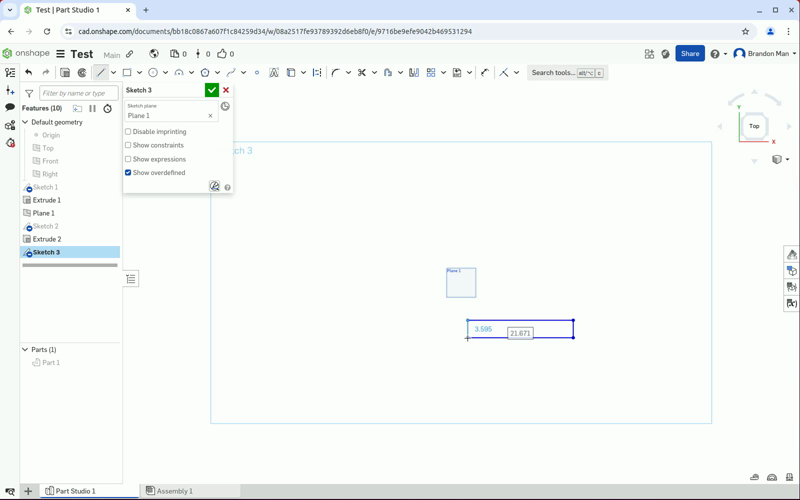
key(esc)
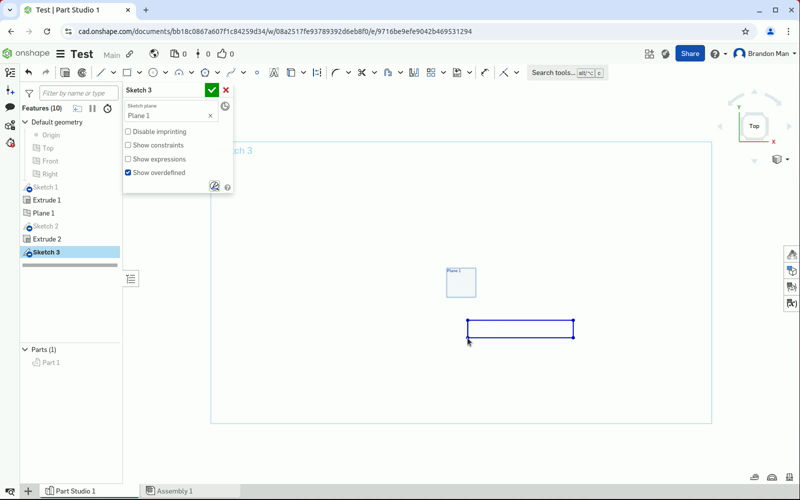
mouse_move(472, 330)
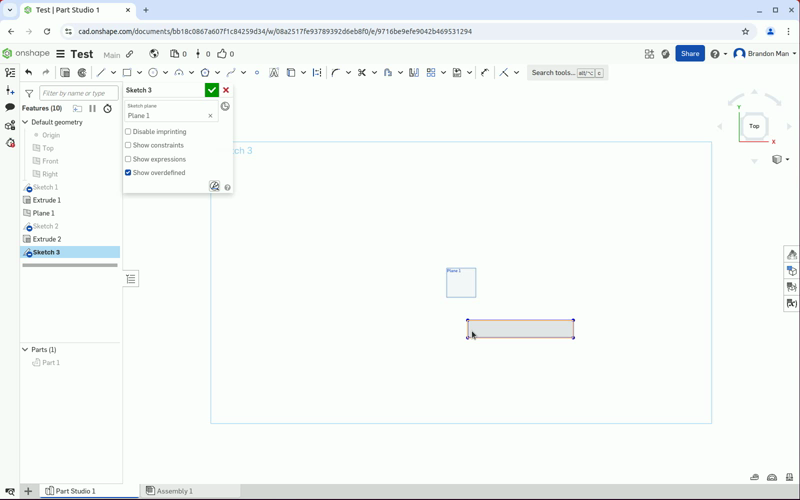
click(472, 330)
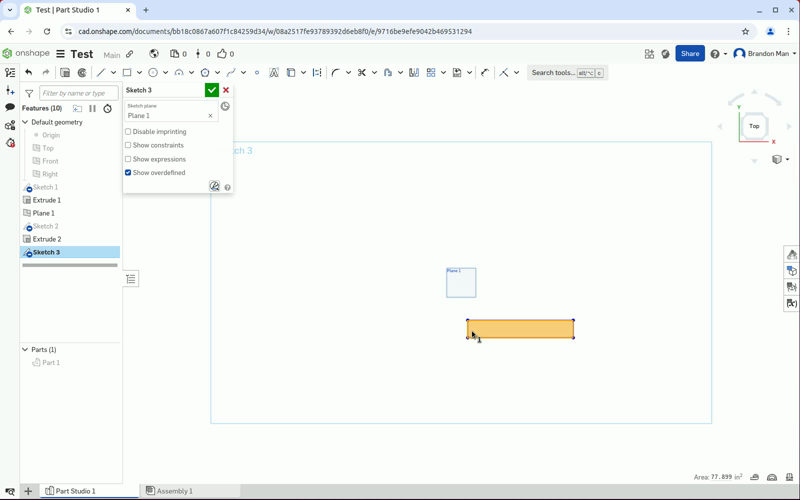
mouse_move(73, 352)
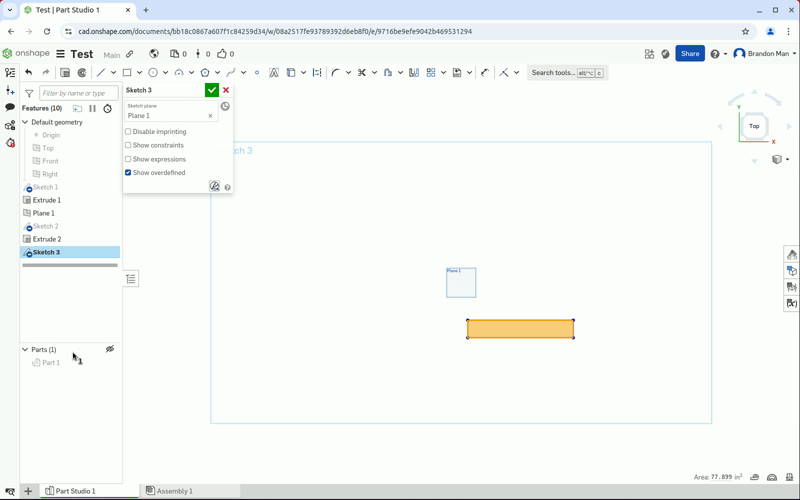
key(shift+y)
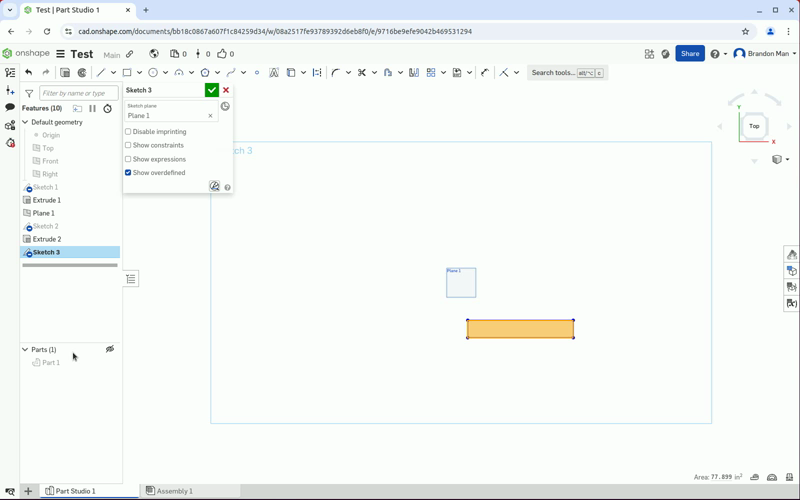
key(shift+e)
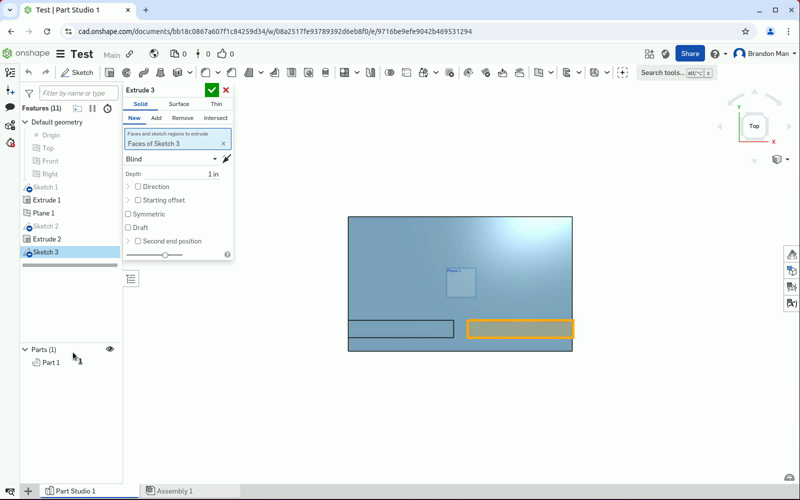
mouse_move(143, 106)
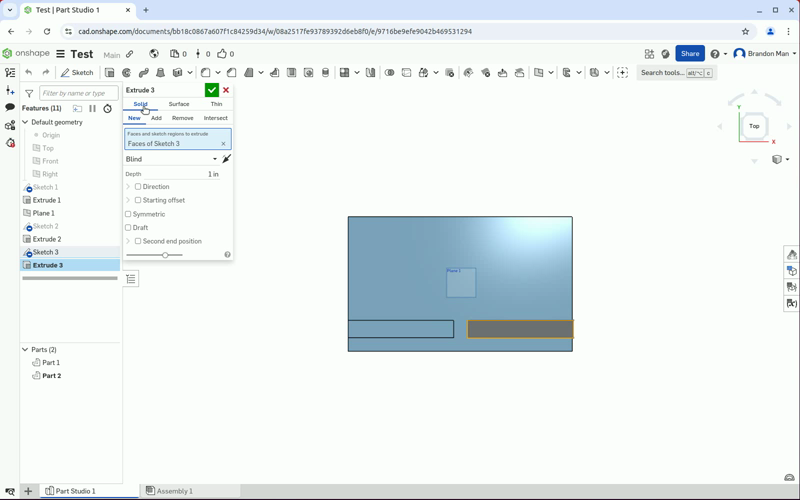
click(143, 106)
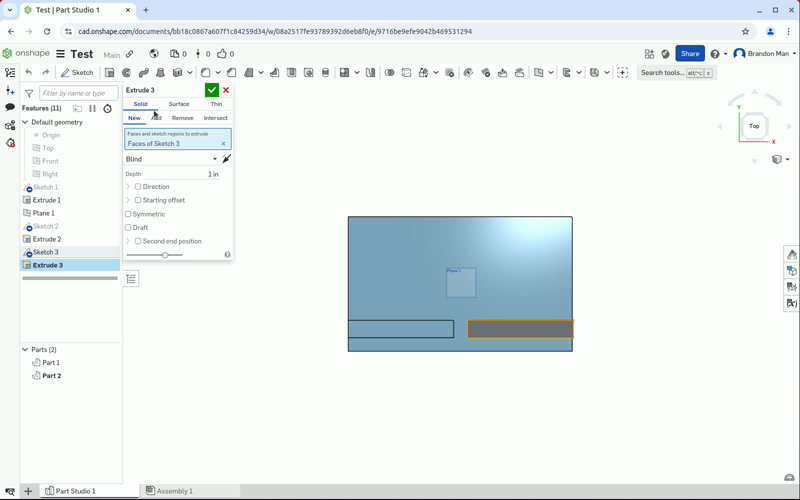
mouse_move(186, 120)
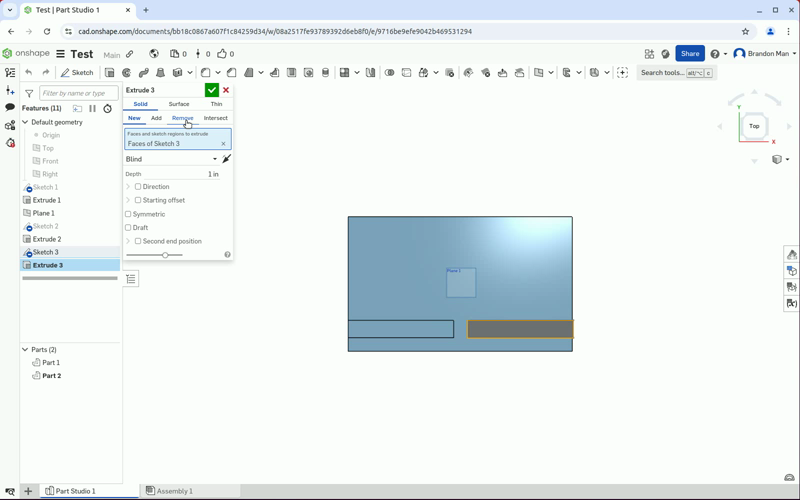
click(186, 120)
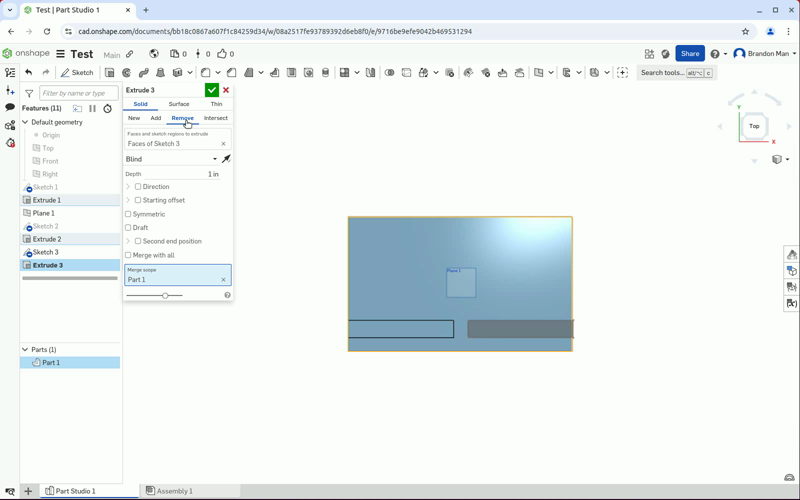
key(tab, 4)
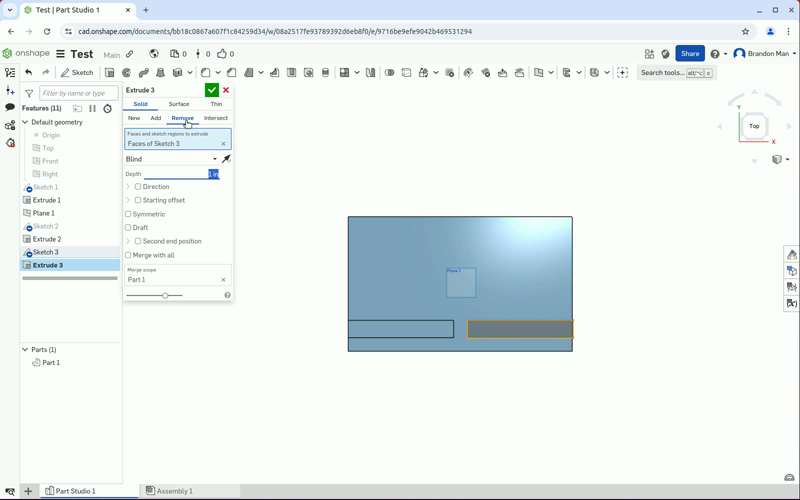
text(7.703)
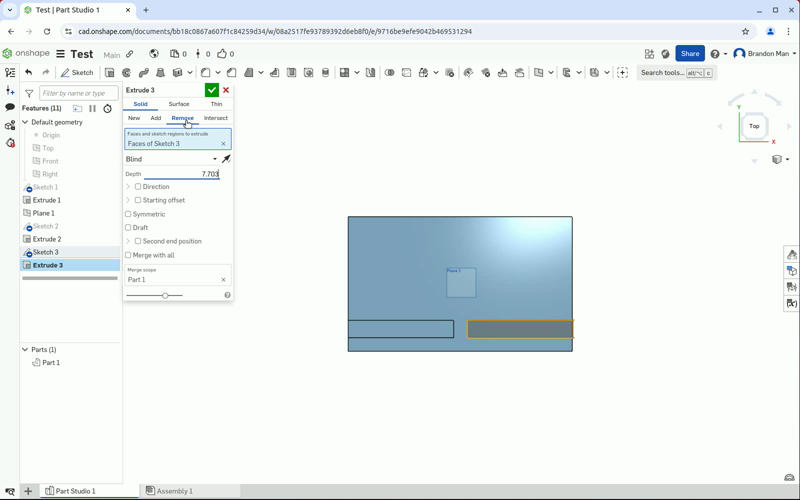
key(tab, 6)
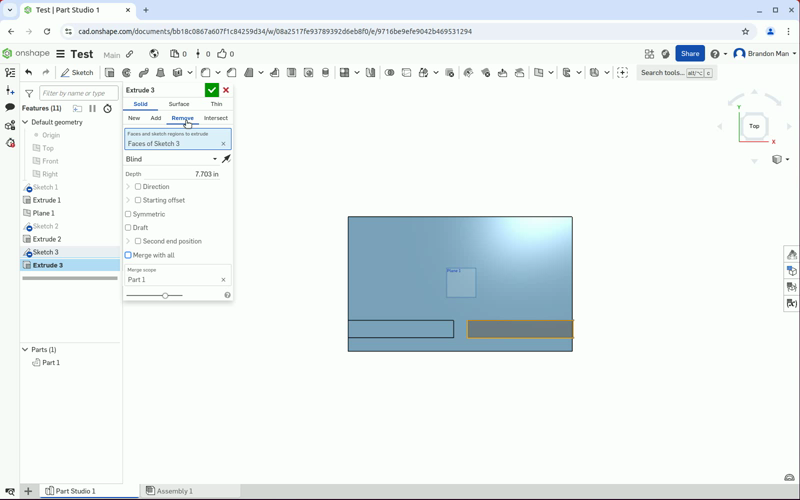
key(space)
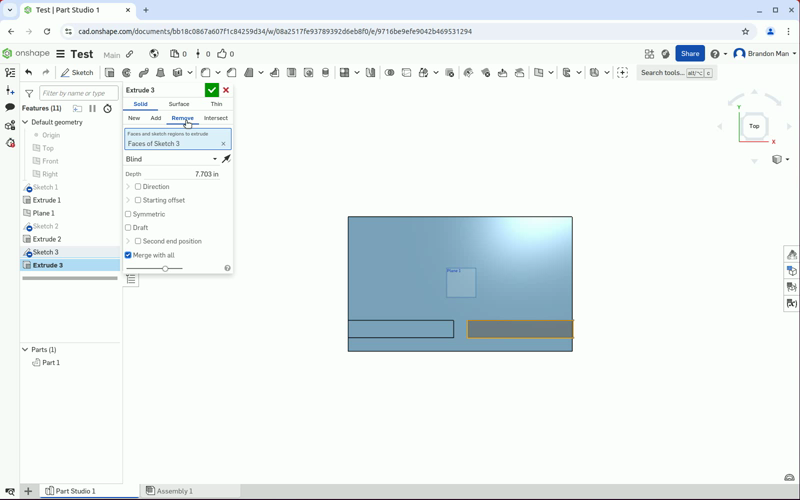
key(enter)
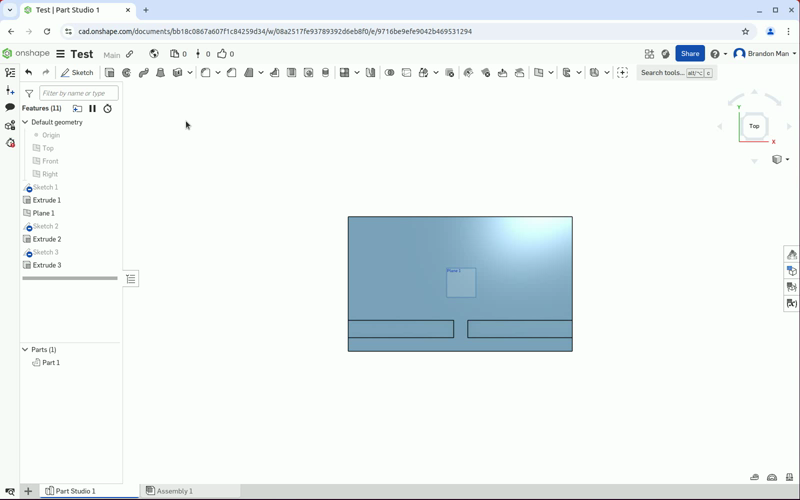
key(shift+h)
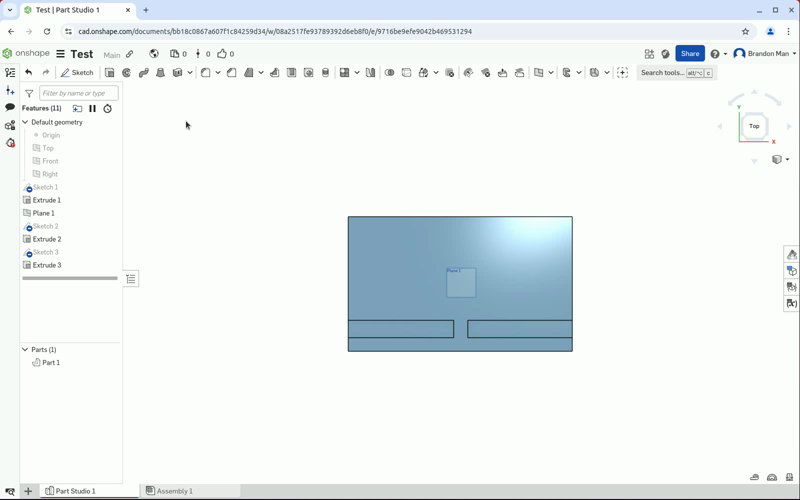
key(shift+h)
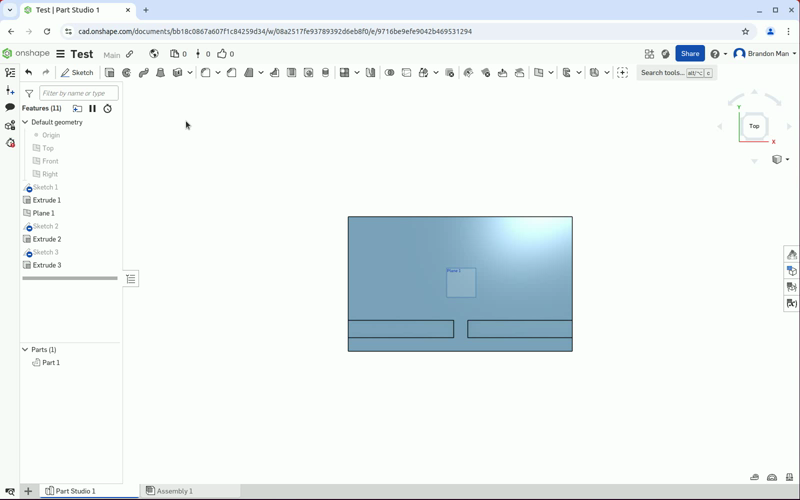
mouse_move(73, 189)
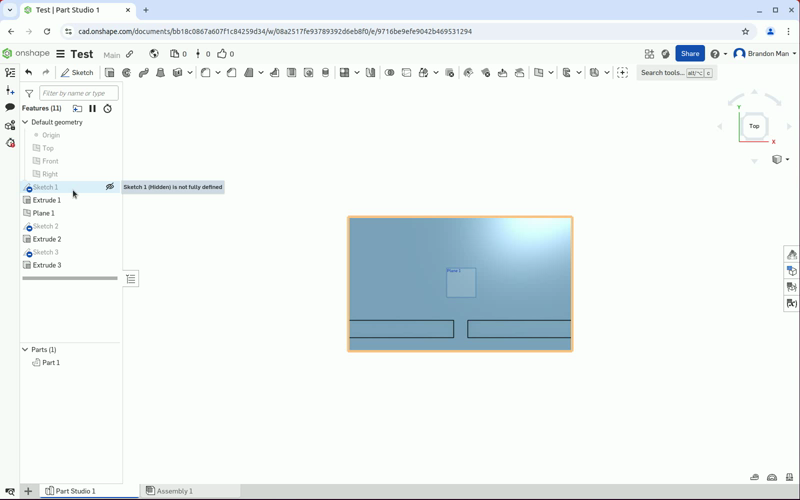
click(73, 189)
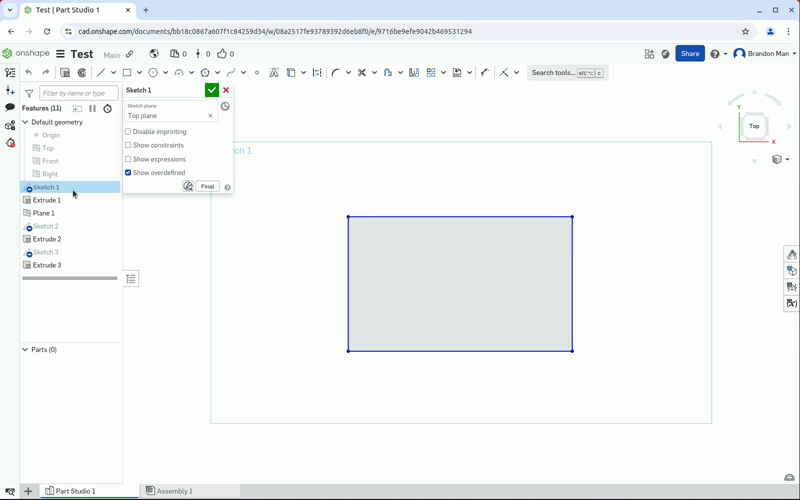
mouse_move(229, 92)
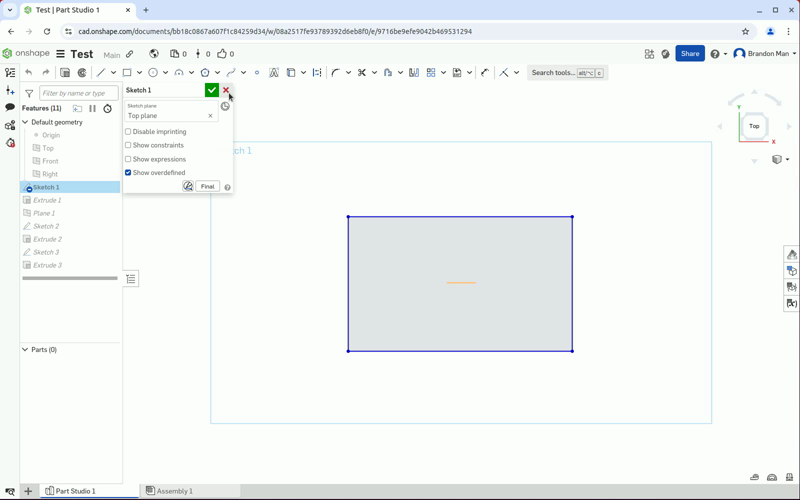
click(229, 92)
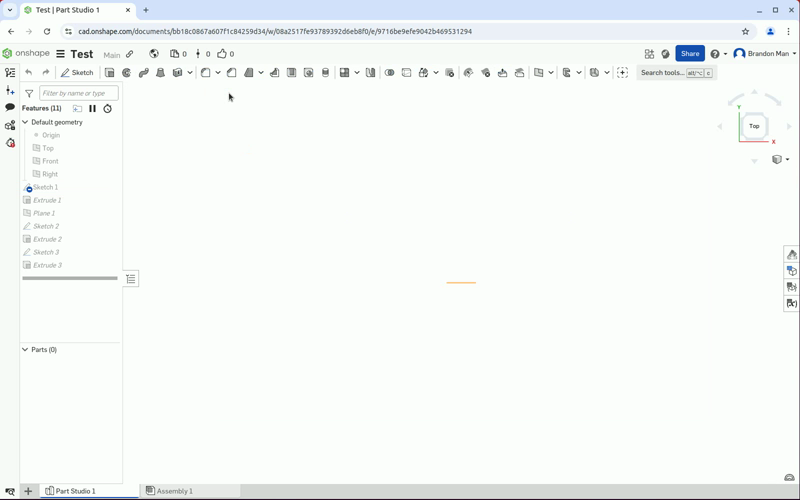
key(shift+s)
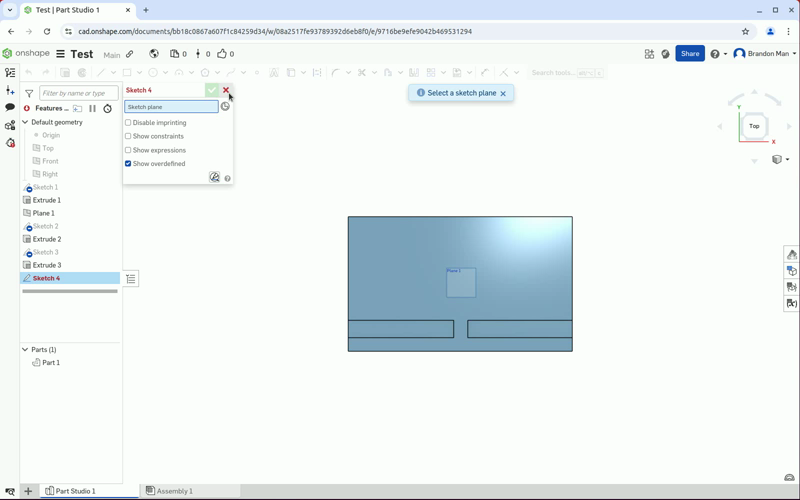
mouse_move(73, 215)
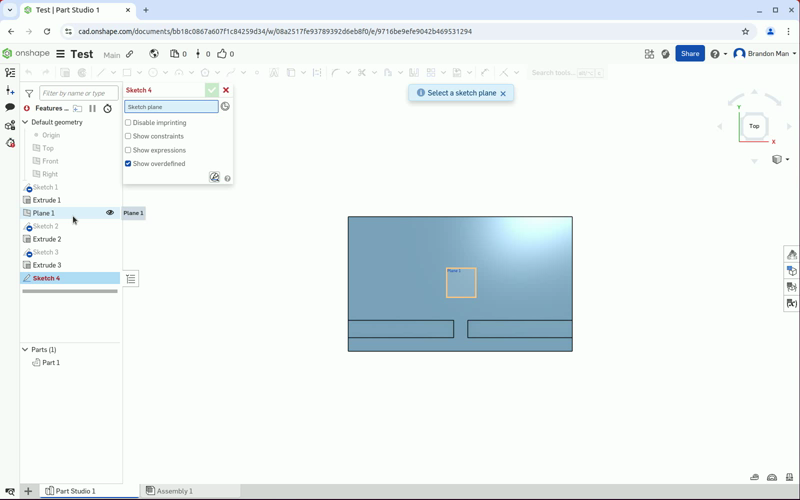
click(73, 215)
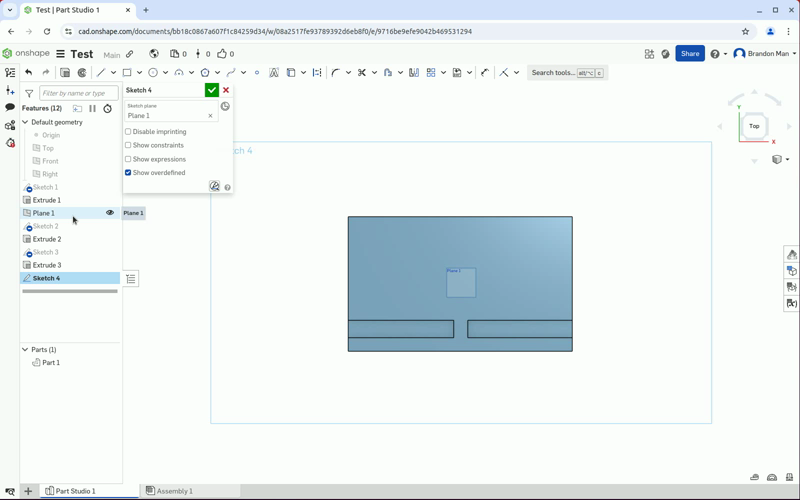
mouse_move(73, 352)
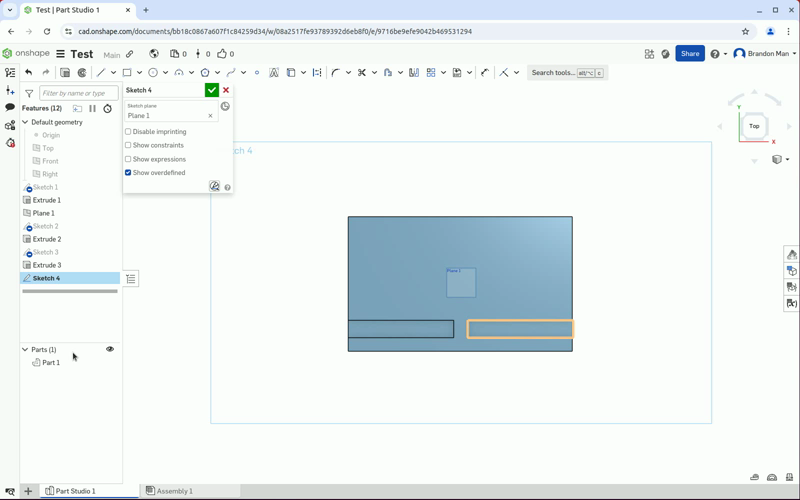
key(y)
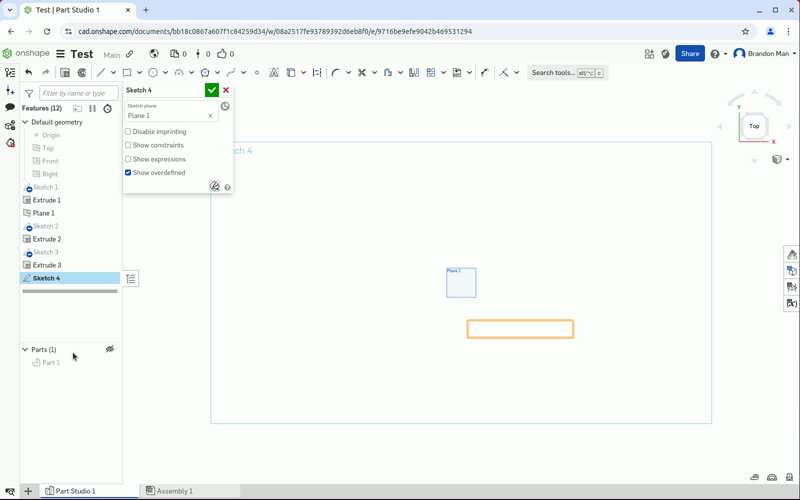
key(l)
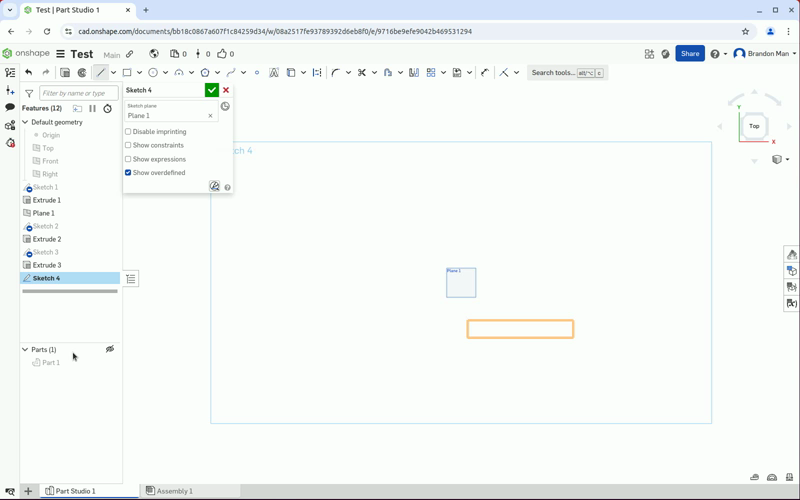
key_down(shift)
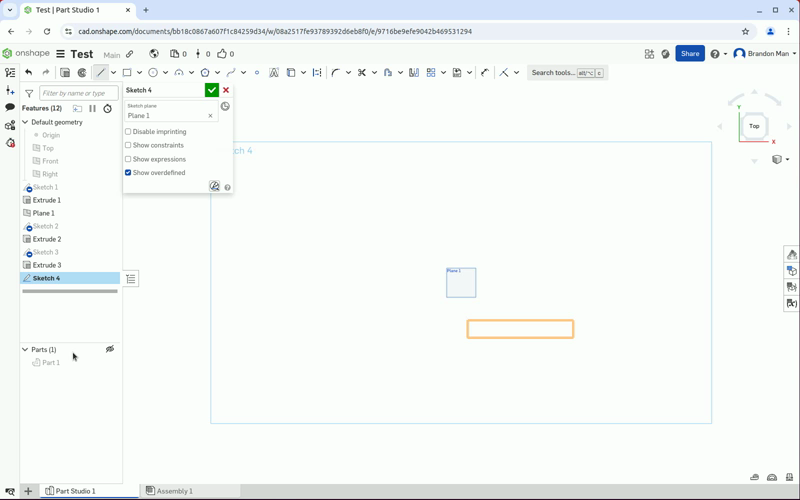
mouse_move(348, 260)
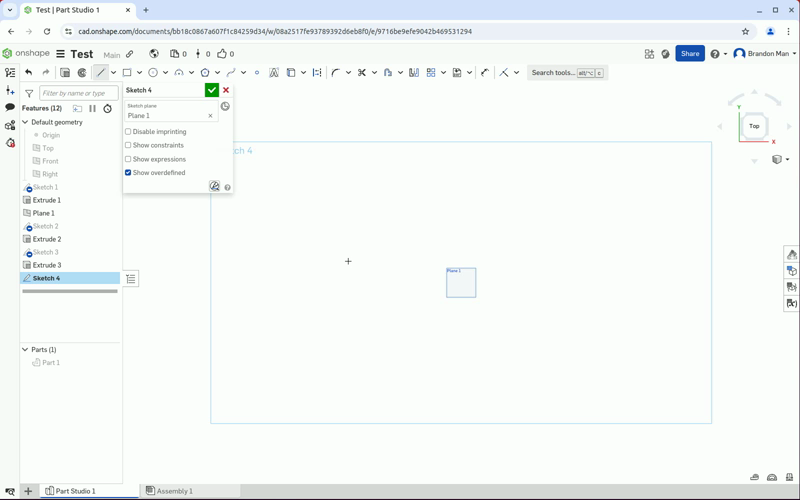
click(348, 260)
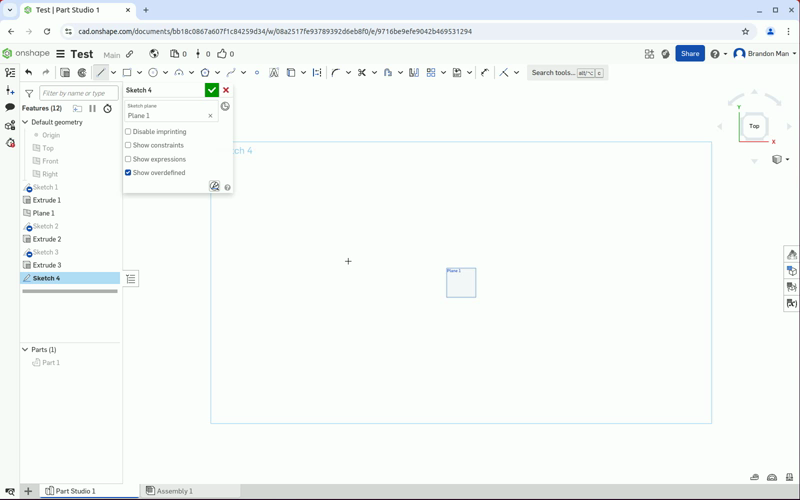
key_up(shift)
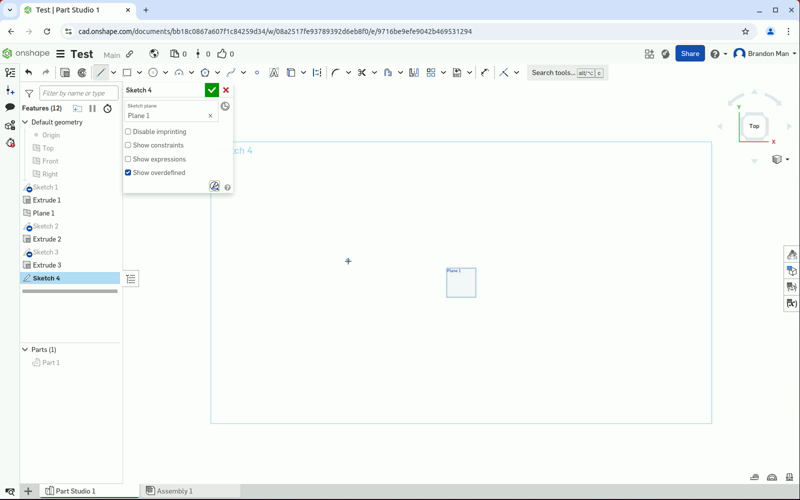
key_down(shift)
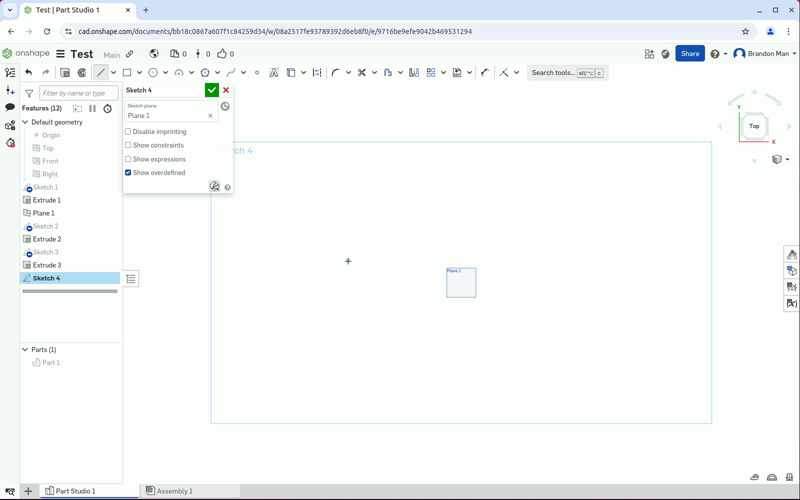
mouse_move(572, 260)
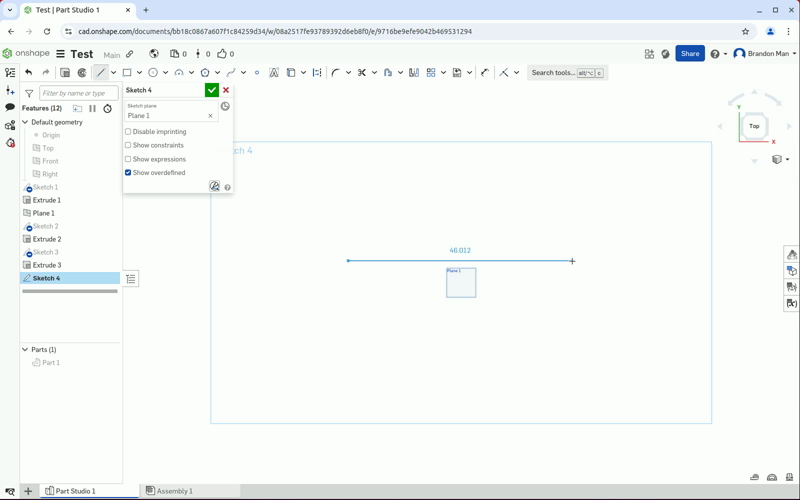
click(572, 260)
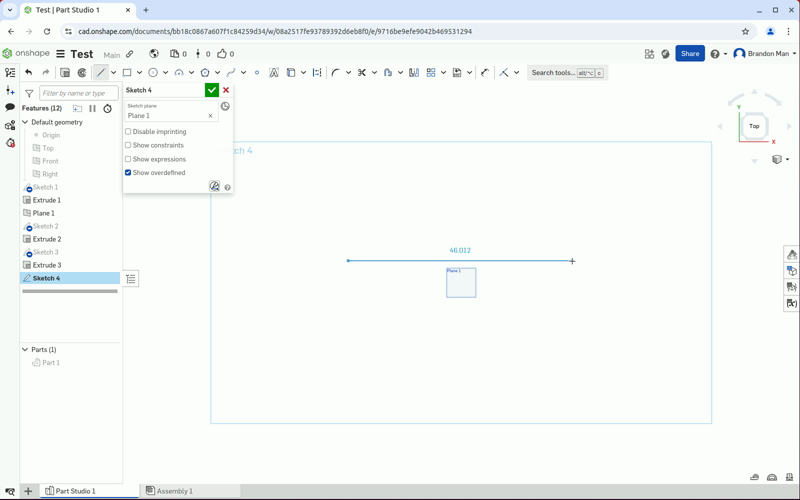
key_up(shift)
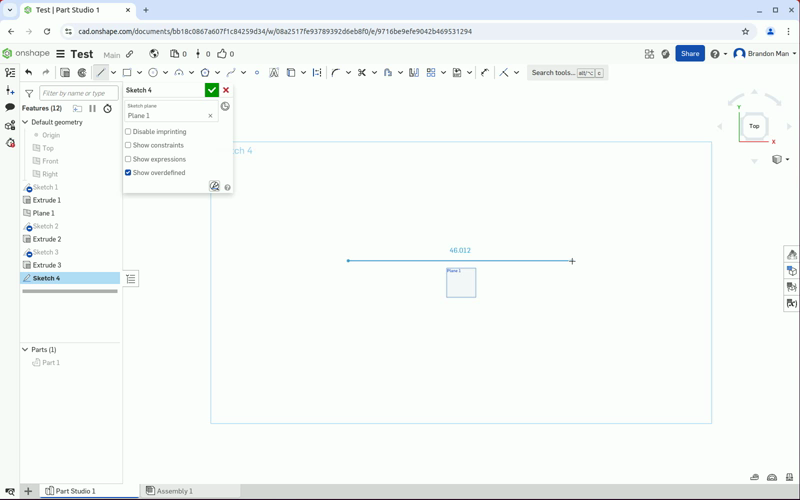
key_down(shift)
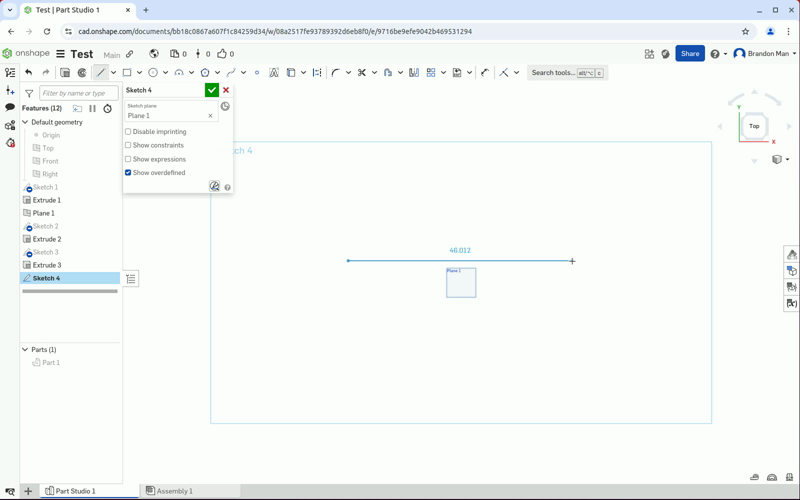
mouse_move(589, 260)
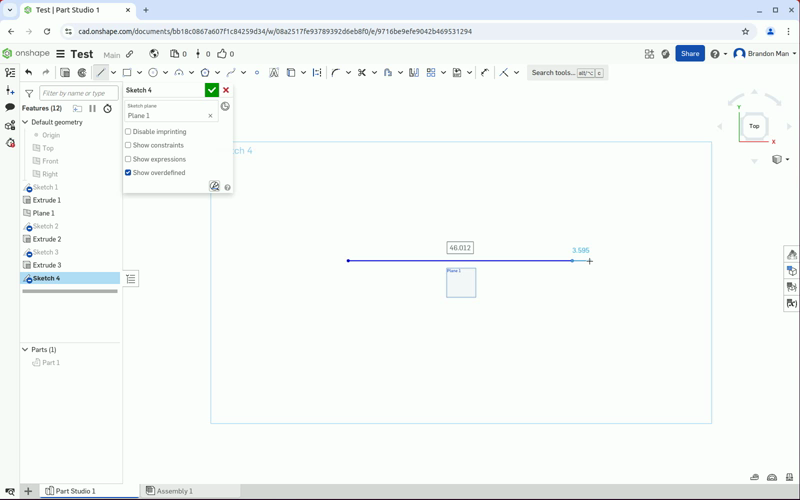
mouse_move(572, 230)
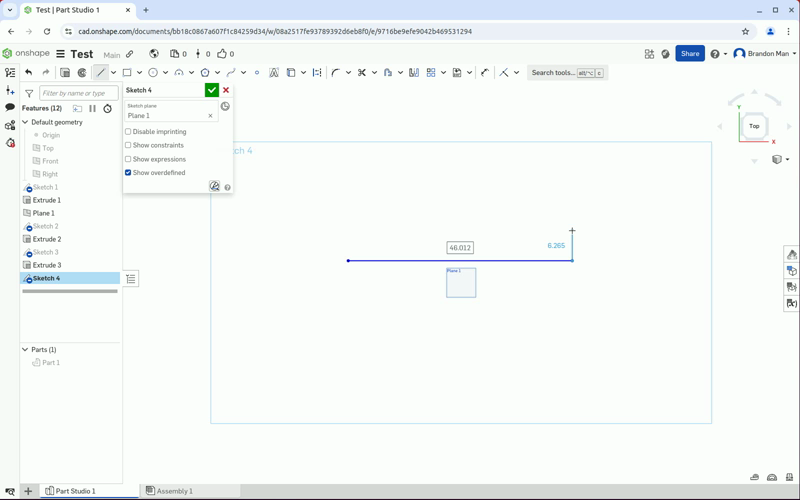
click(572, 230)
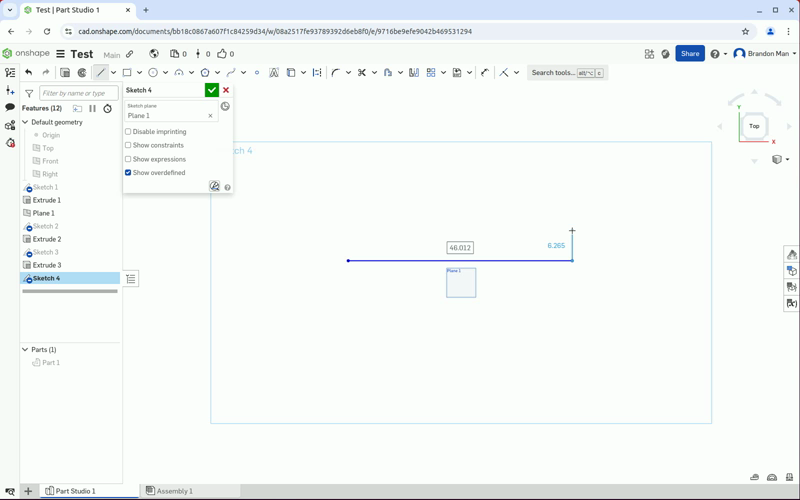
key_up(shift)
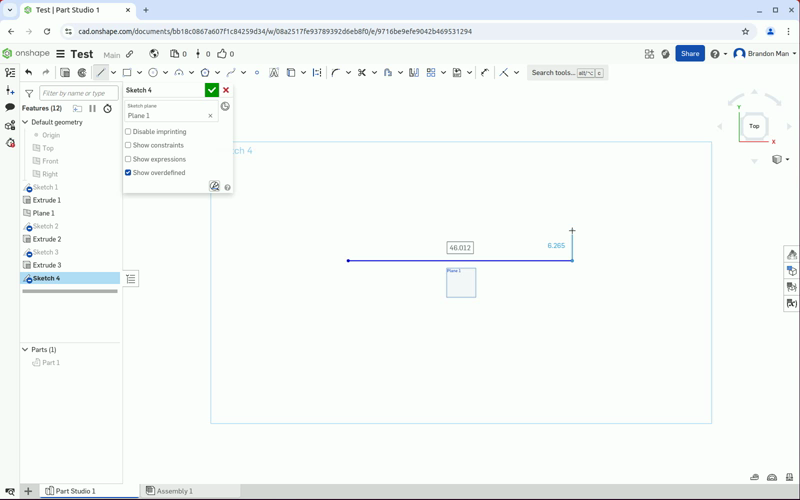
key_down(shift)
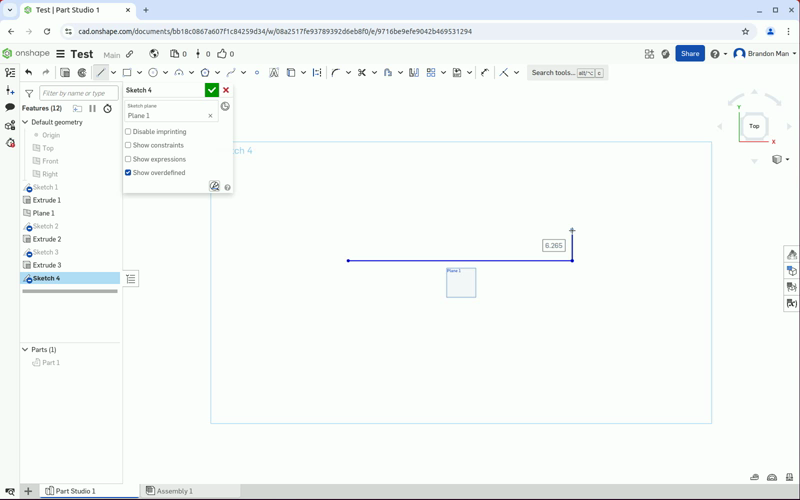
mouse_move(348, 230)
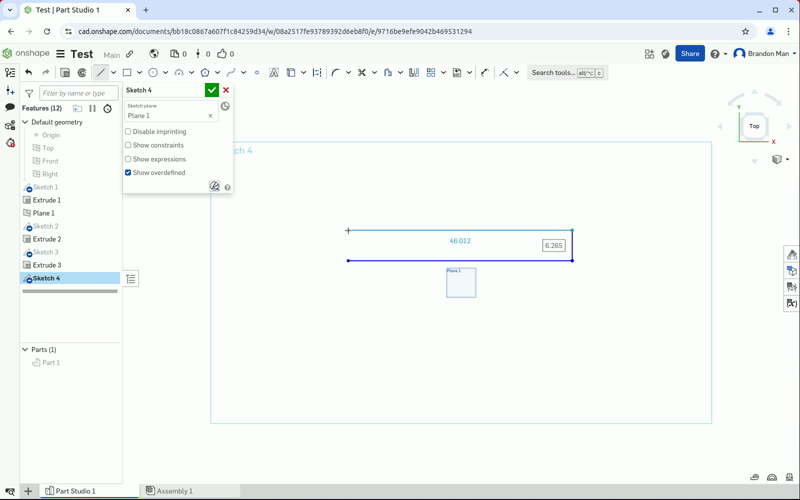
click(348, 230)
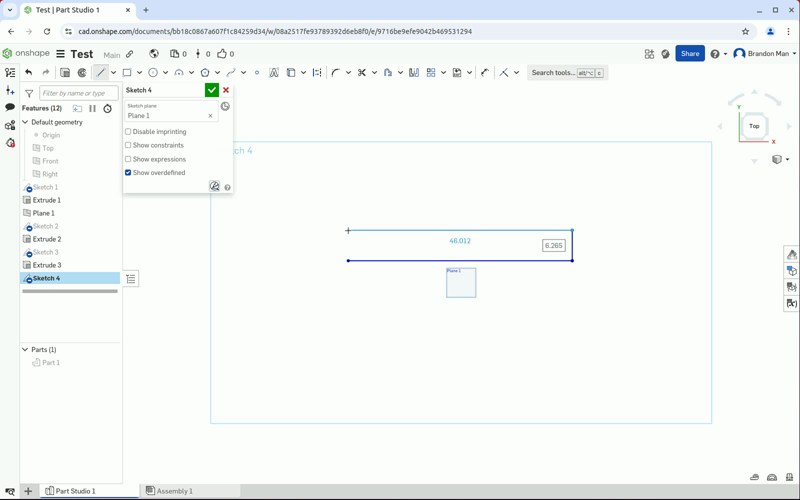
key_up(shift)
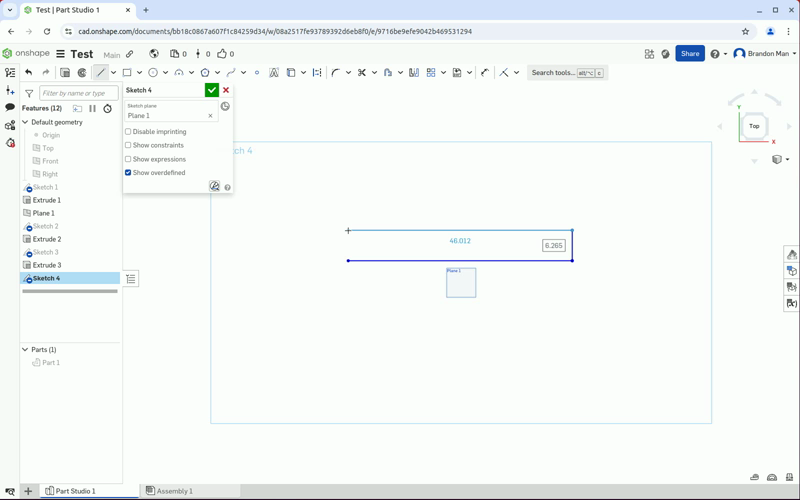
mouse_move(378, 230)
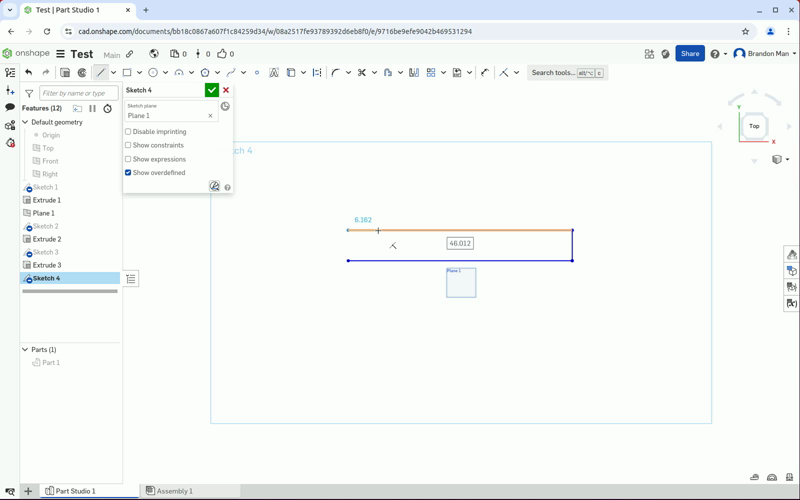
key_down(shift)
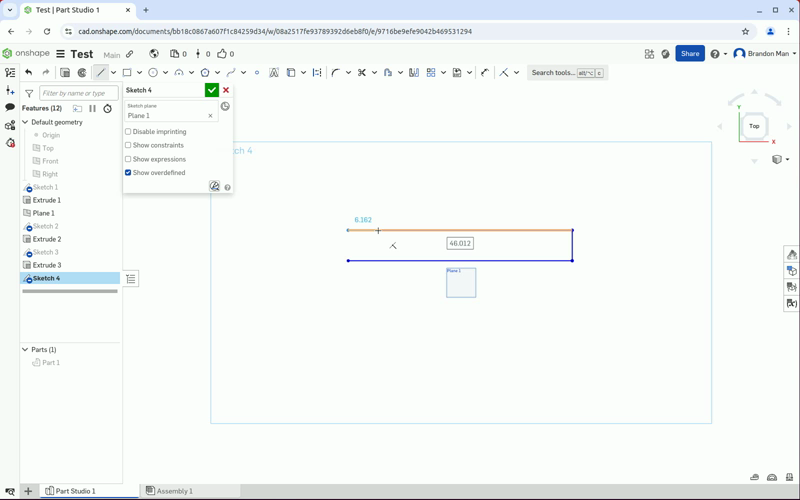
mouse_move(348, 260)
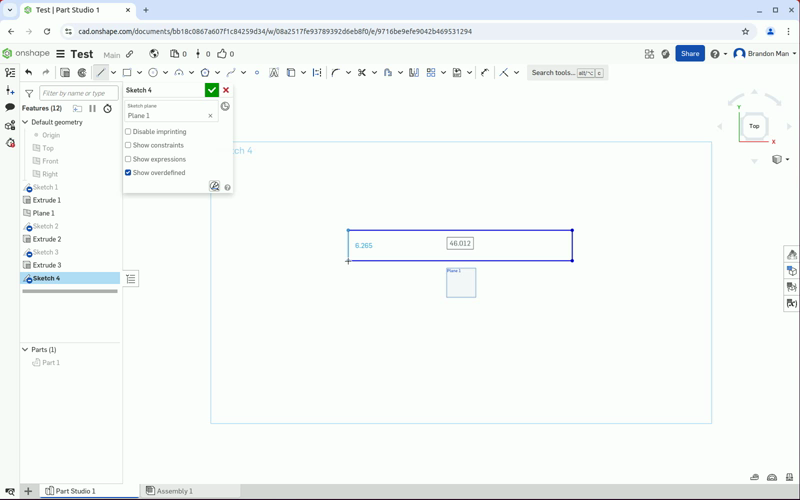
key_up(shift)
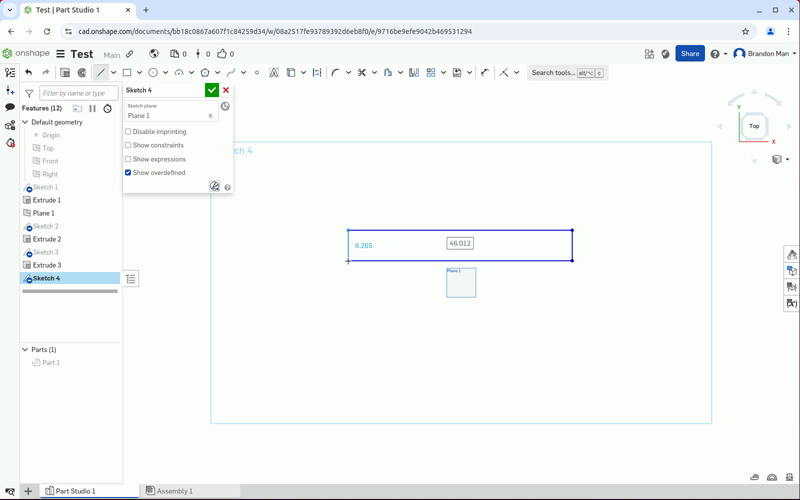
click(348, 260)
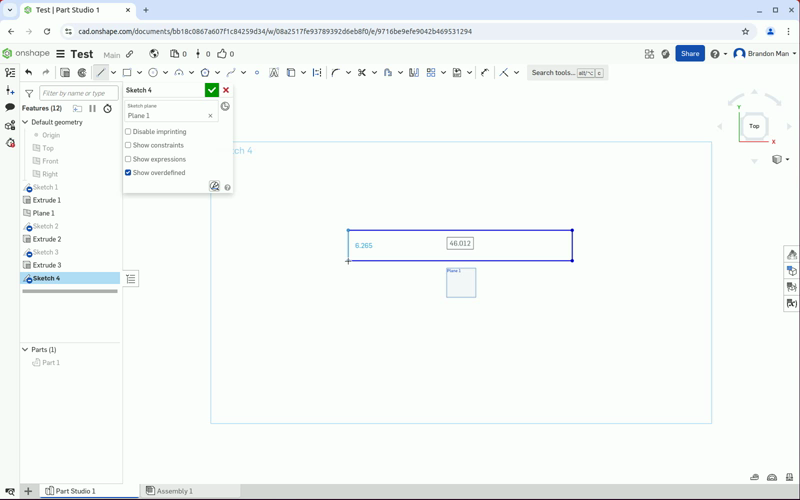
key(esc)
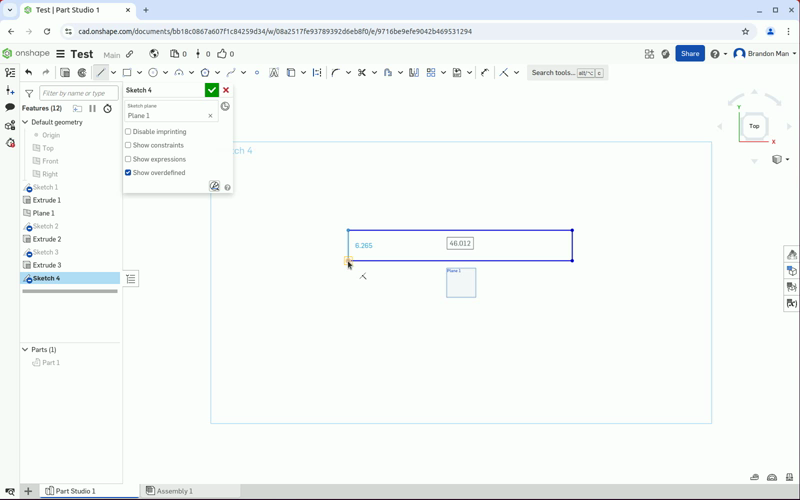
mouse_move(436, 238)
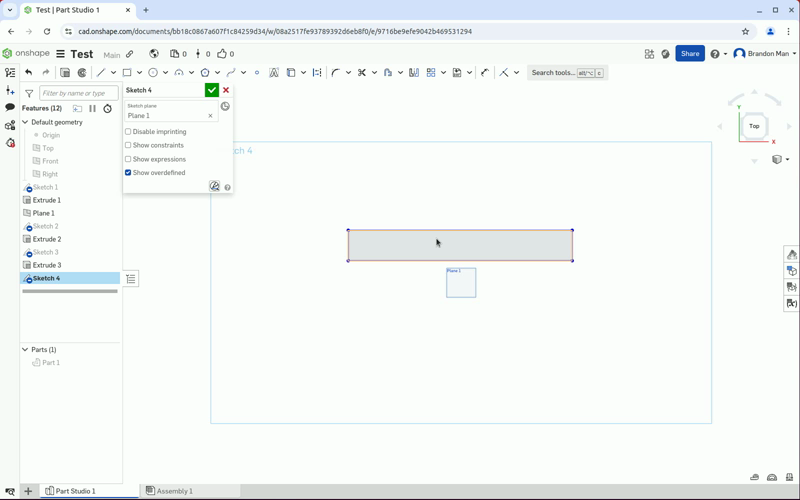
click(436, 238)
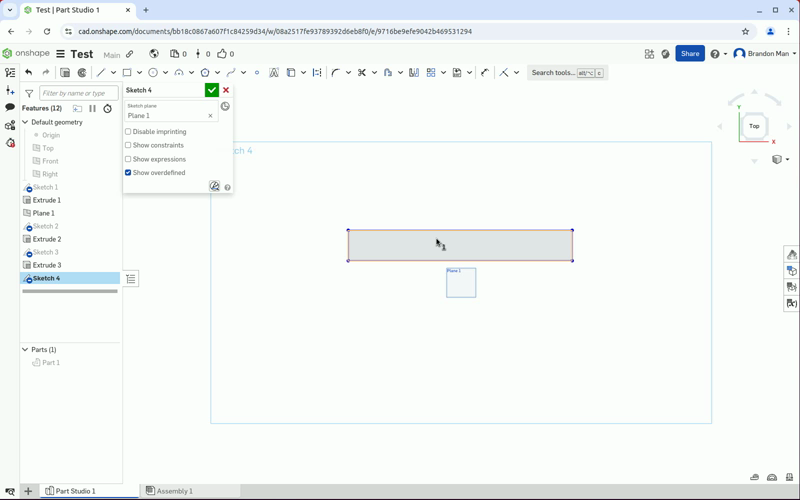
mouse_move(73, 352)
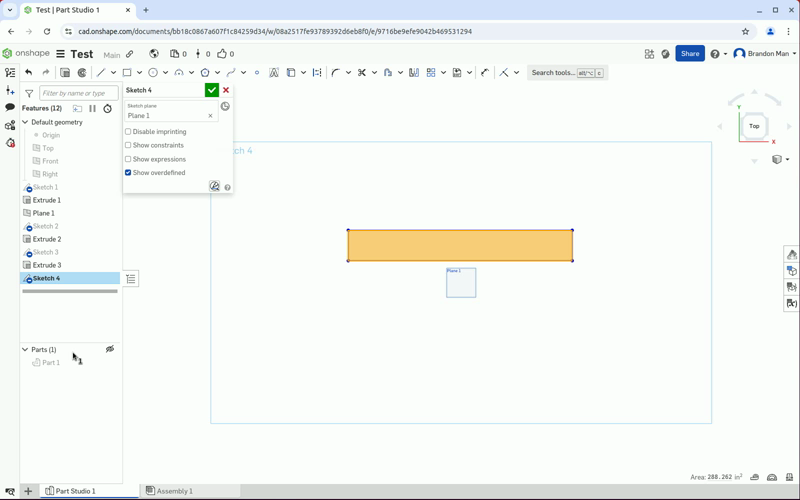
key(shift+y)
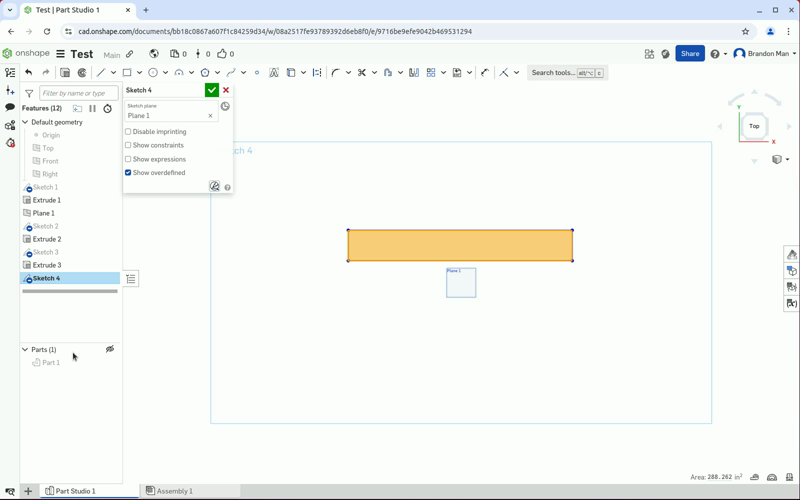
key(shift+e)
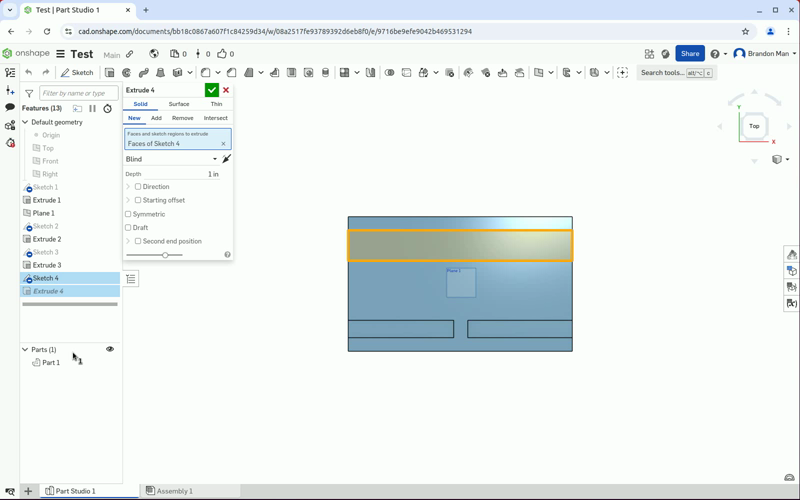
mouse_move(143, 106)
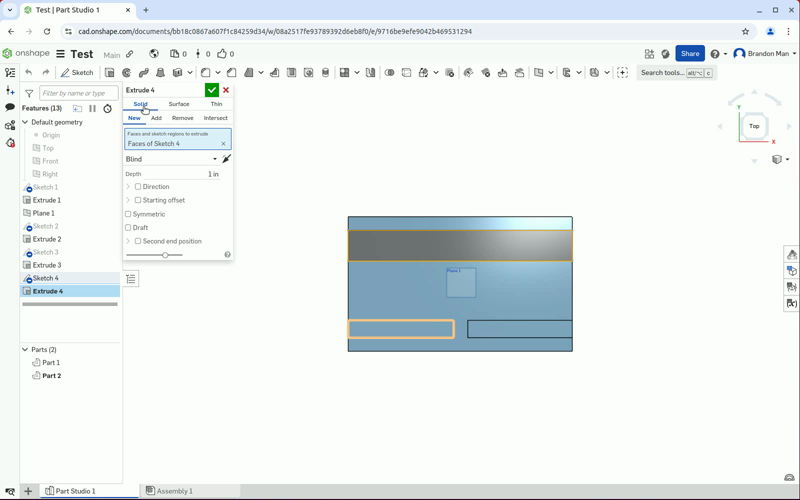
click(143, 106)
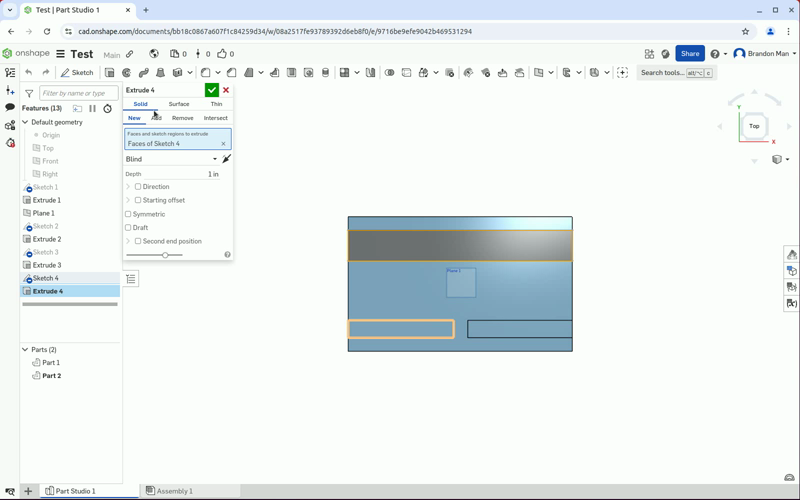
mouse_move(186, 120)
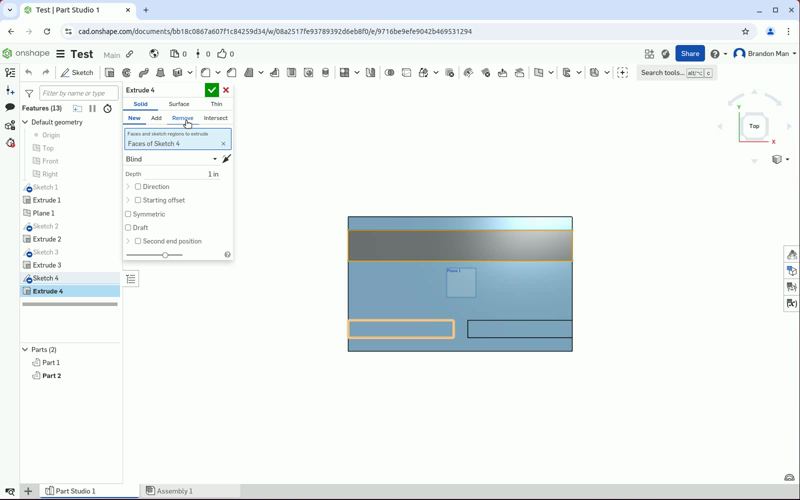
click(186, 120)
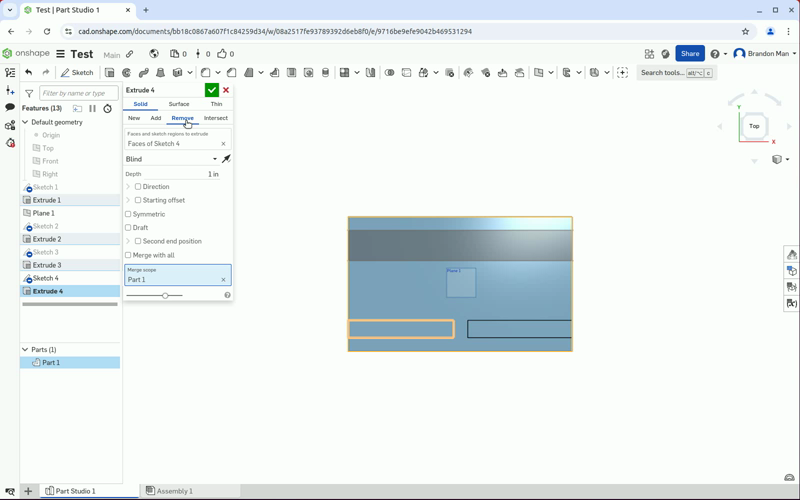
key(tab, 4)
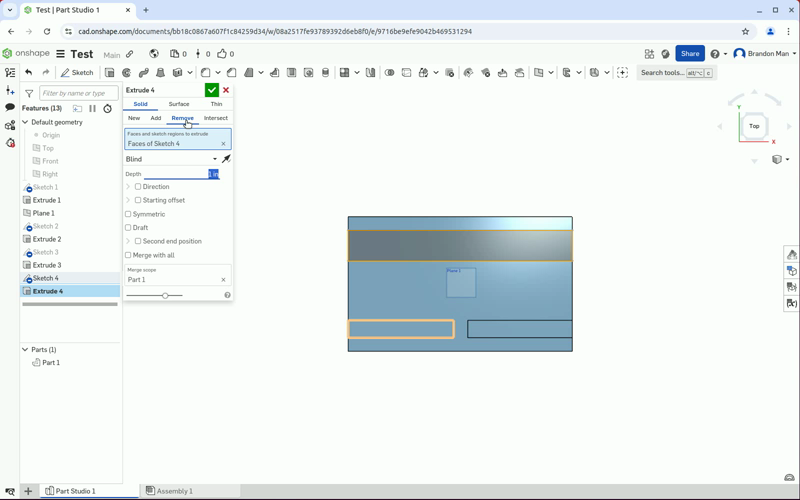
text(18.535)
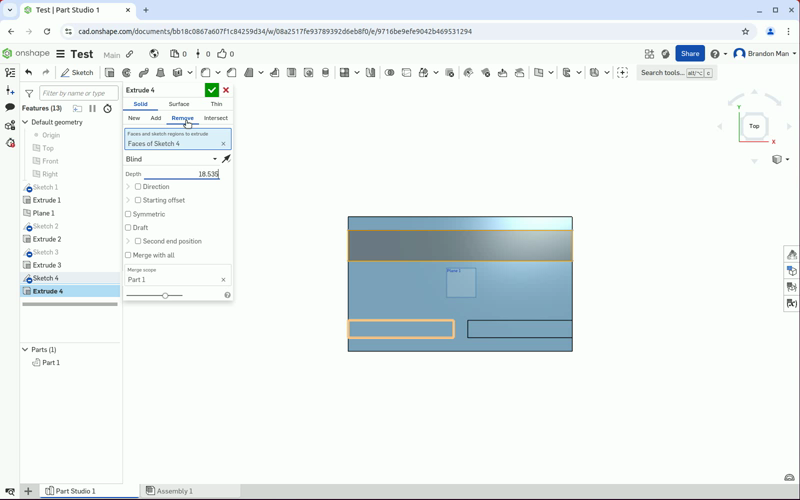
key(tab, 6)
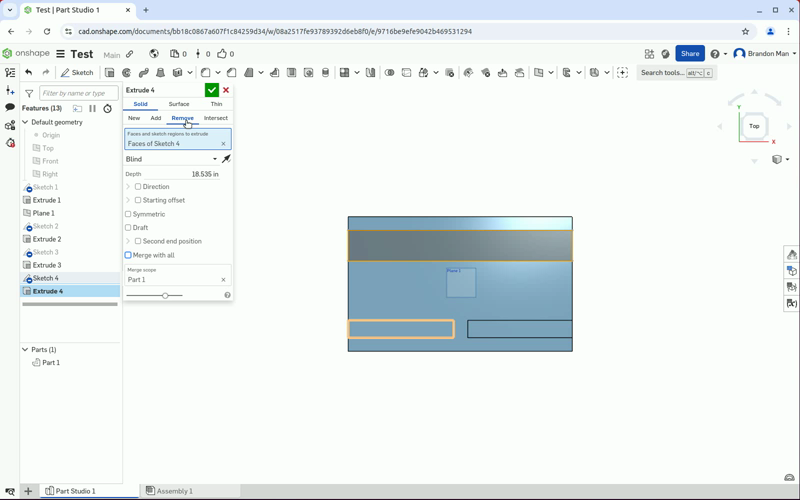
key(space)
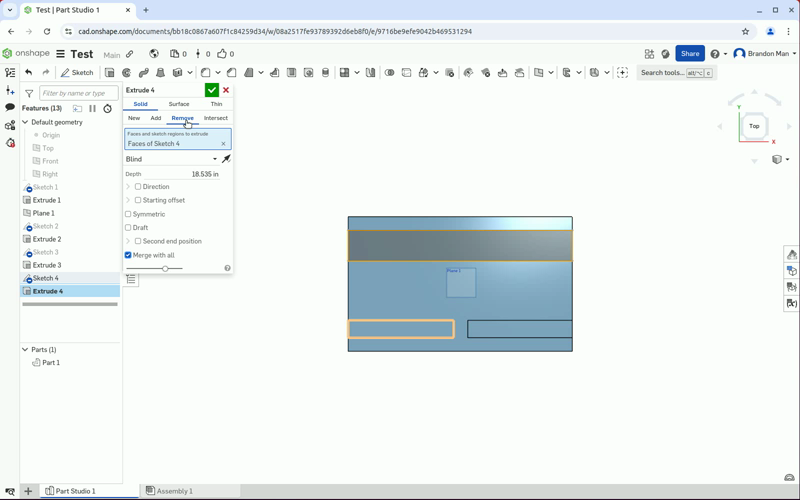
key(enter)
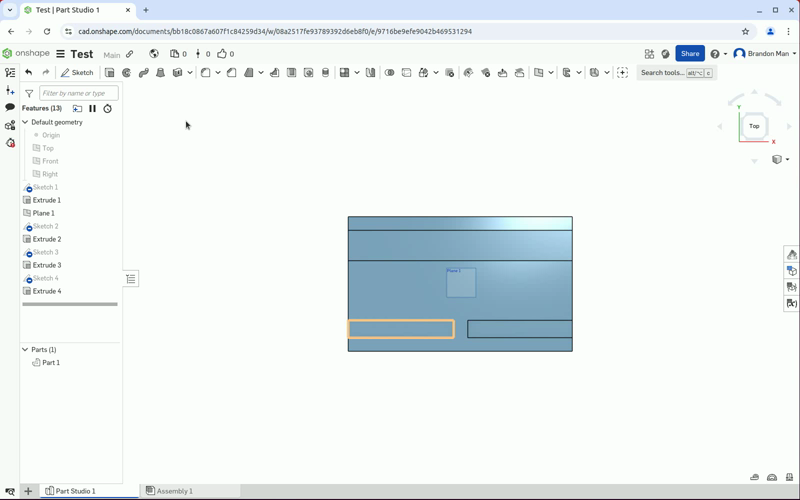
key(shift+h)
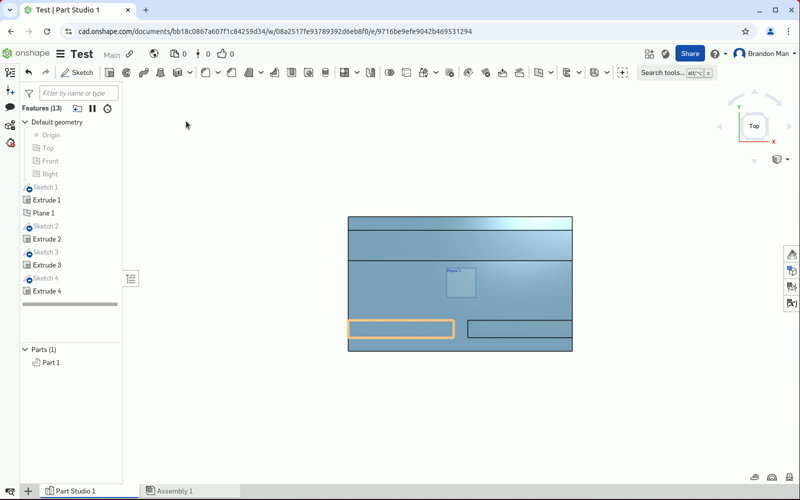
key(shift+h)
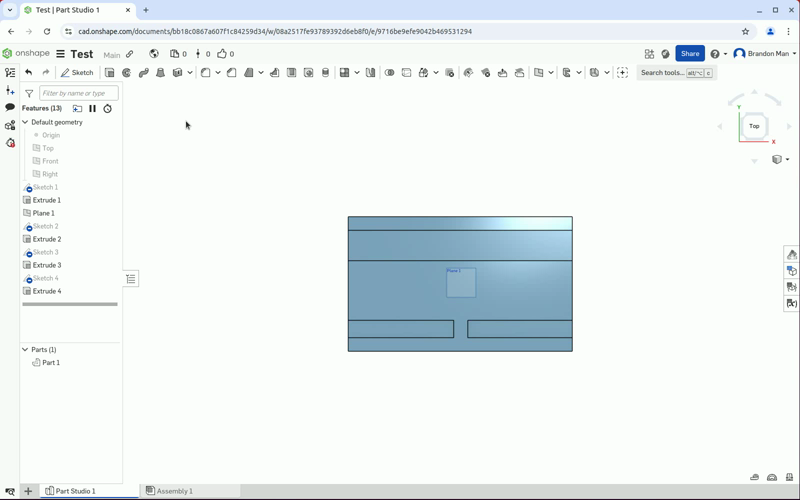
mouse_move(73, 189)
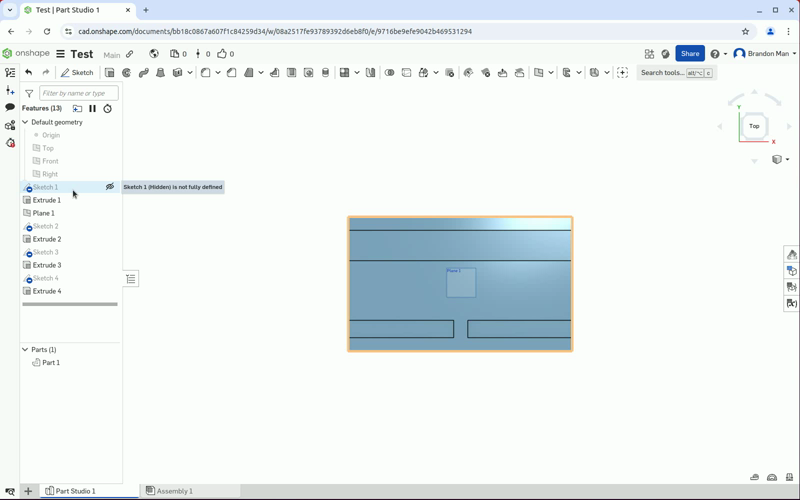
click(73, 189)
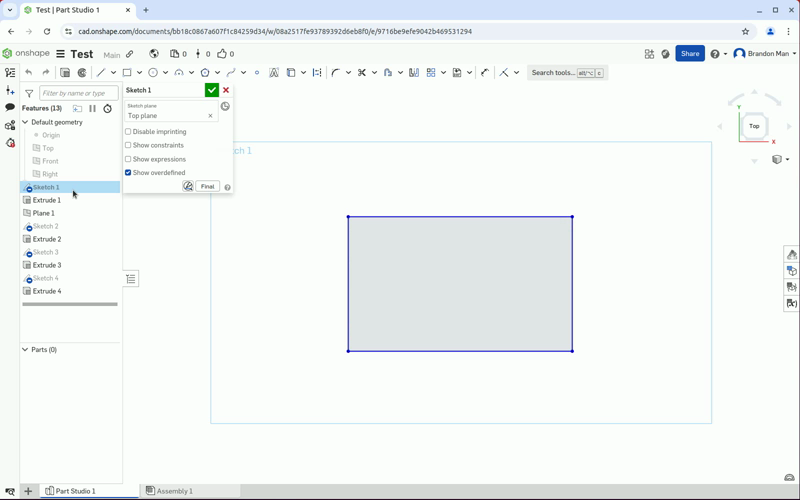
mouse_move(229, 92)
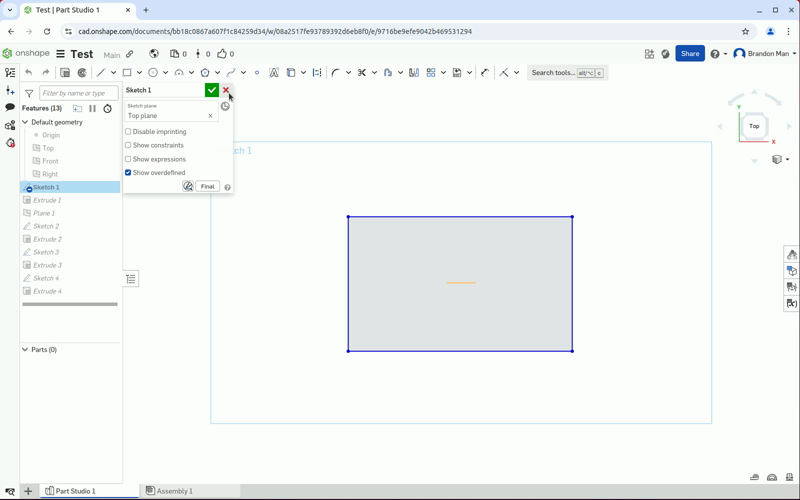
click(229, 92)
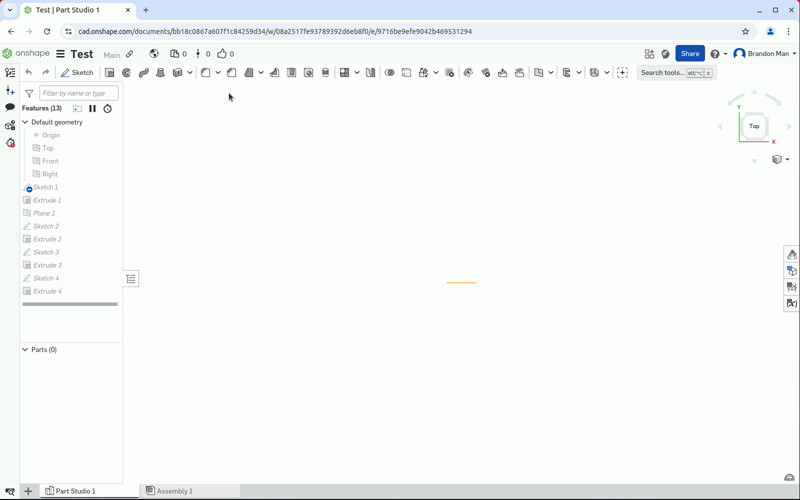
key(shift+s)
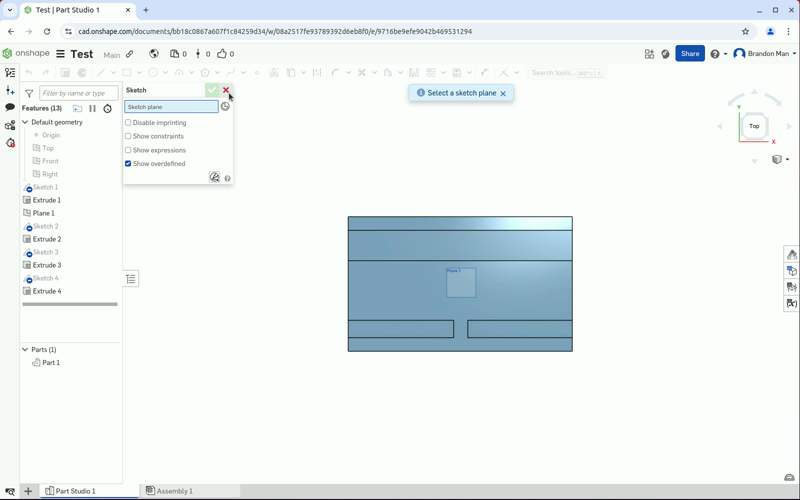
mouse_move(73, 215)
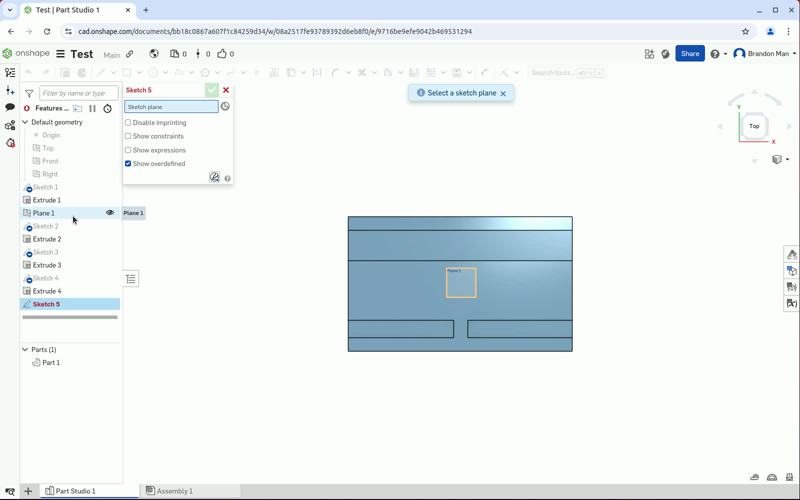
click(73, 215)
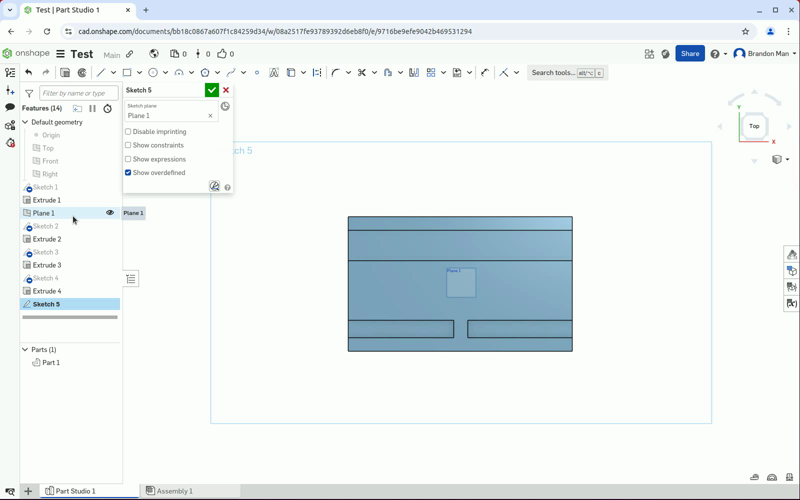
mouse_move(73, 352)
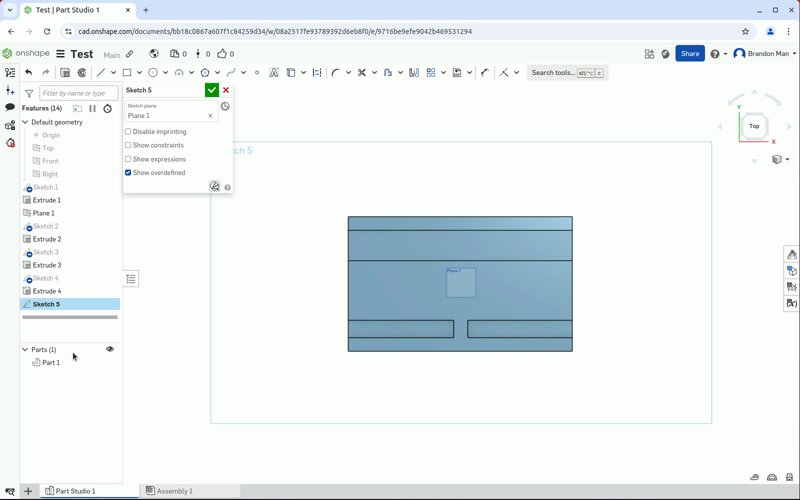
key(y)
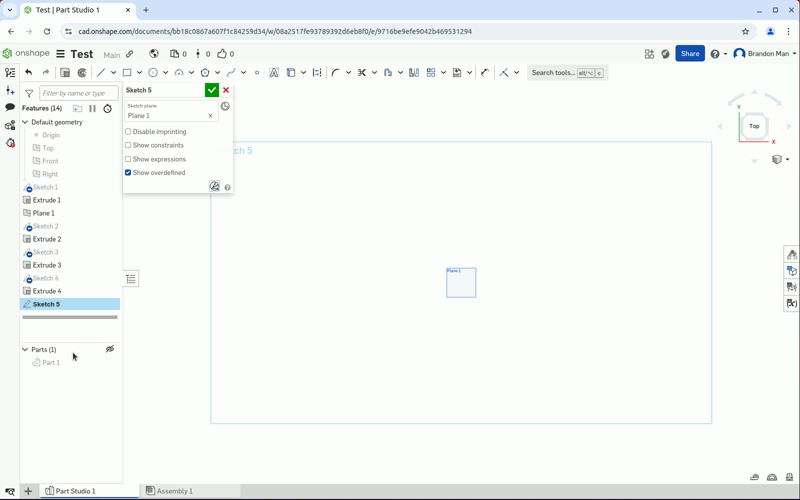
key(l)
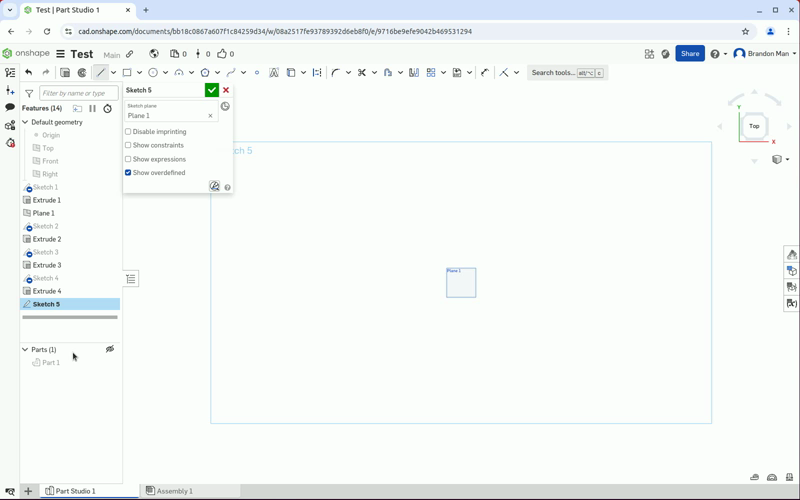
key_down(shift)
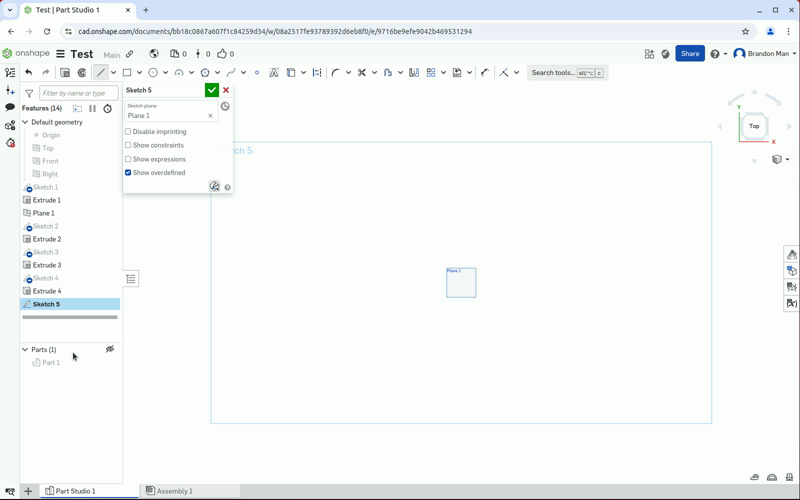
mouse_move(348, 305)
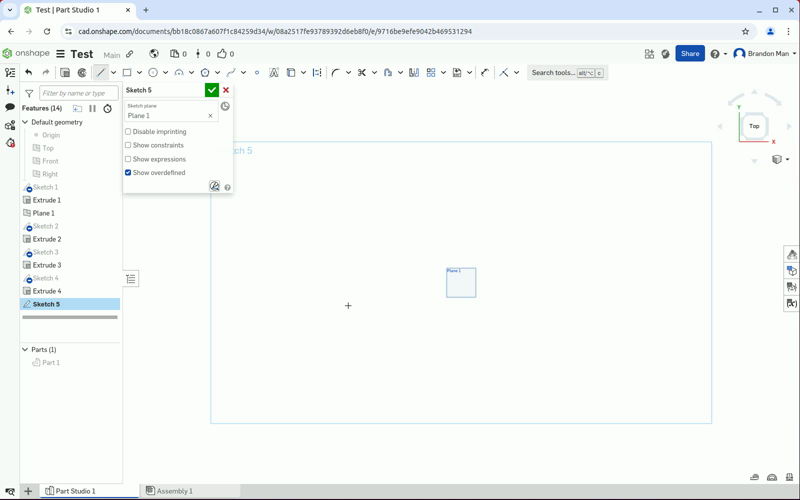
click(348, 305)
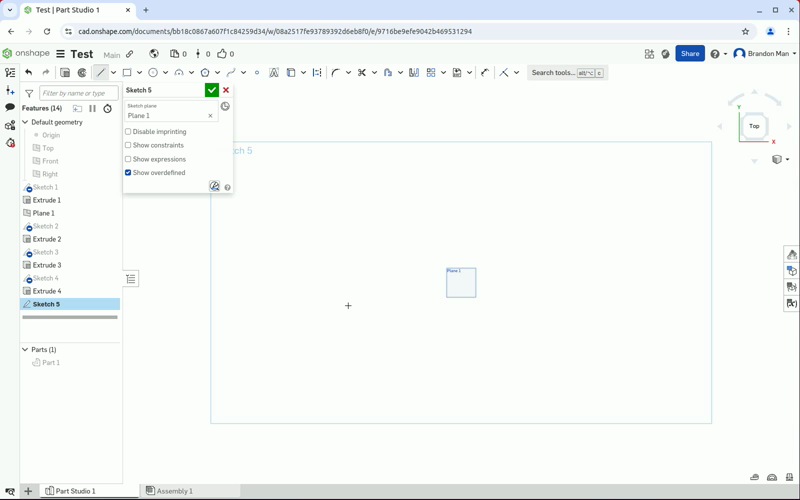
key_up(shift)
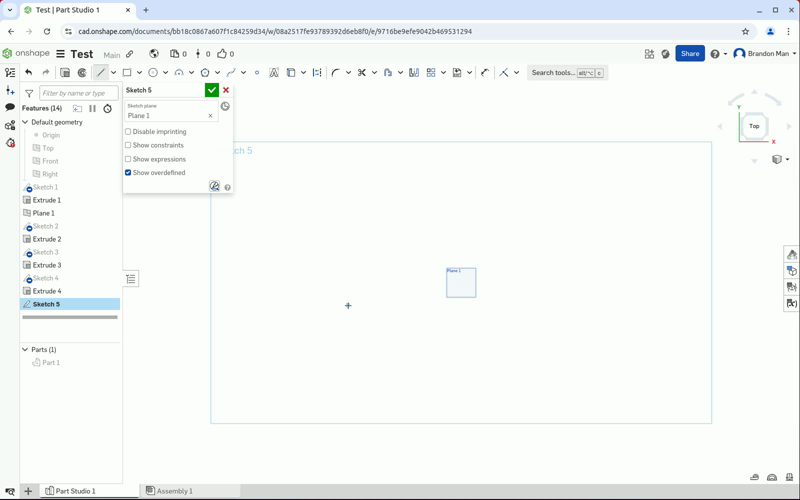
key_down(shift)
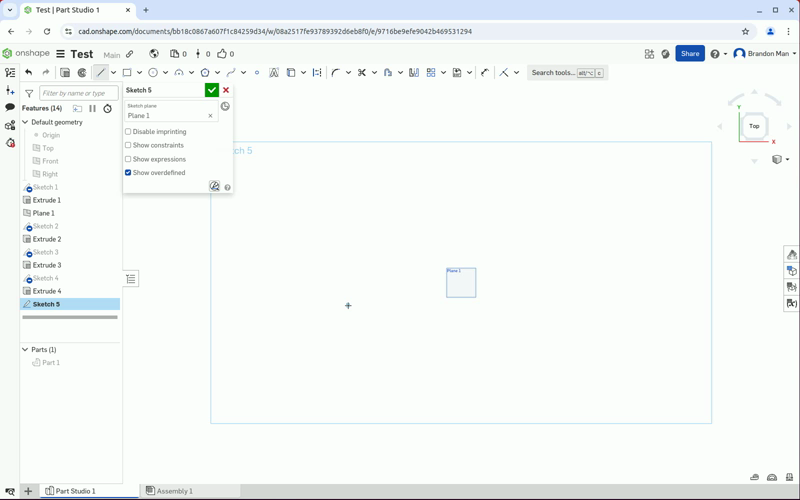
mouse_move(572, 305)
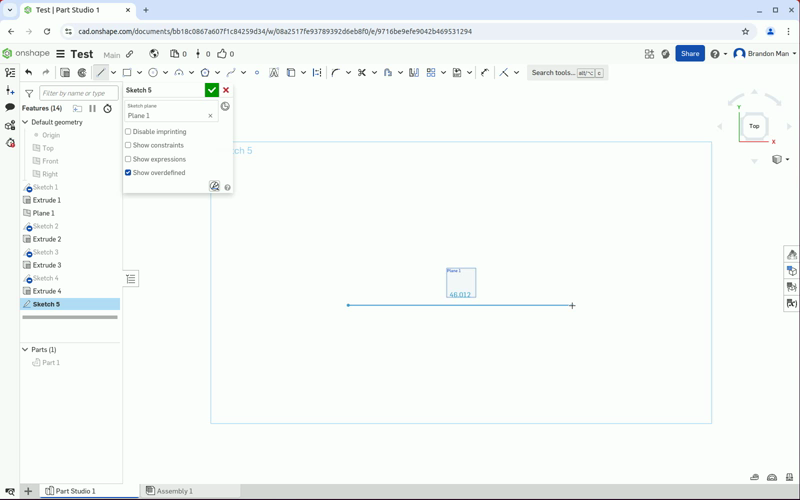
click(572, 305)
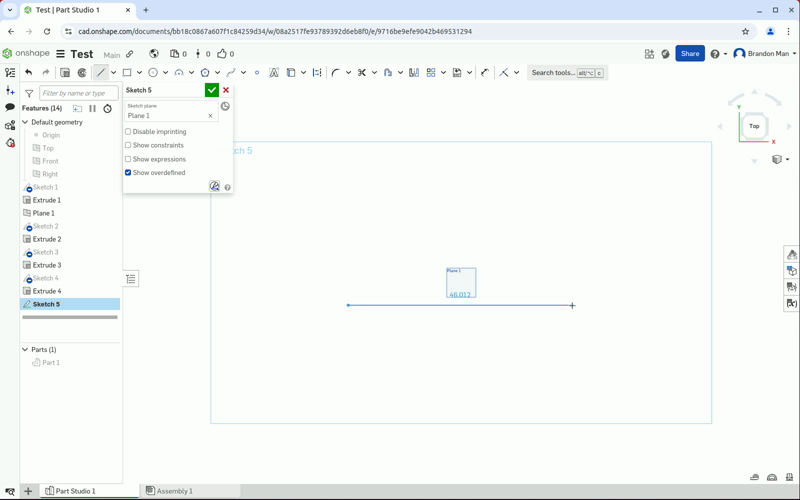
key_up(shift)
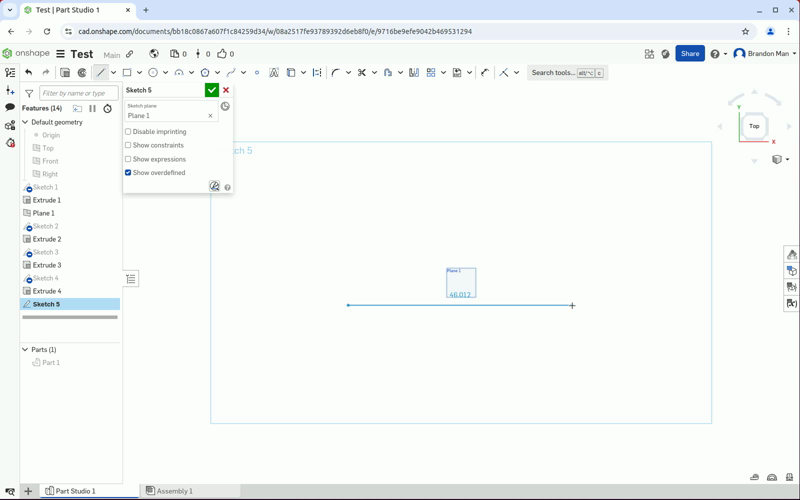
key_down(shift)
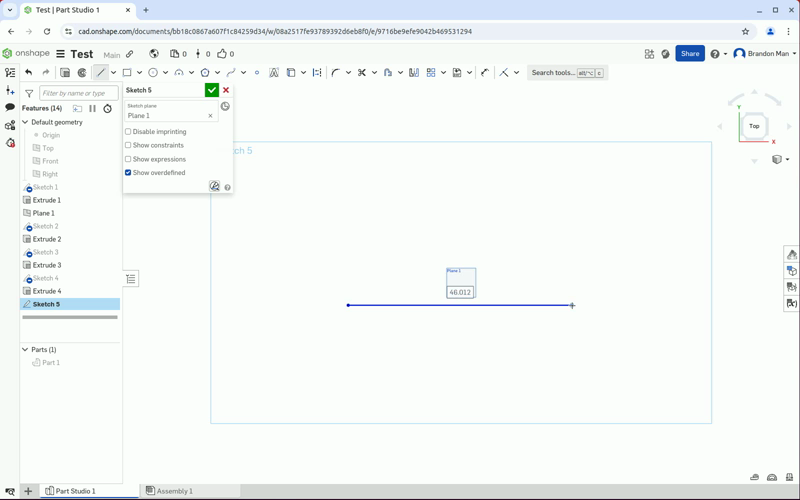
mouse_move(589, 305)
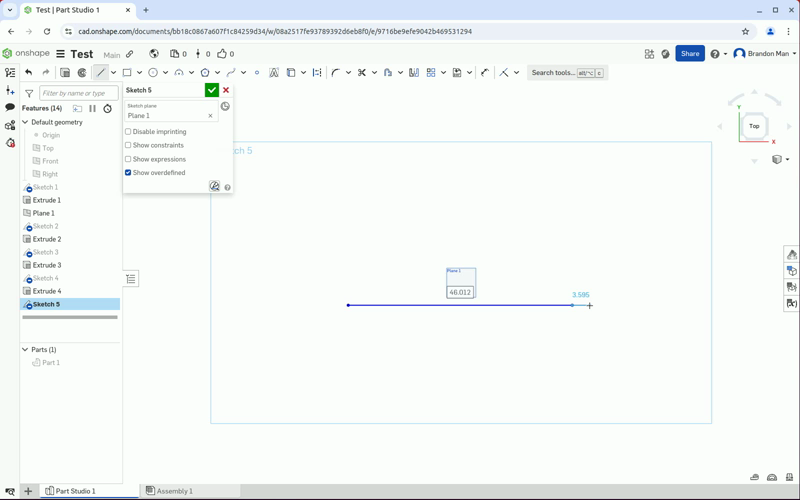
mouse_move(572, 274)
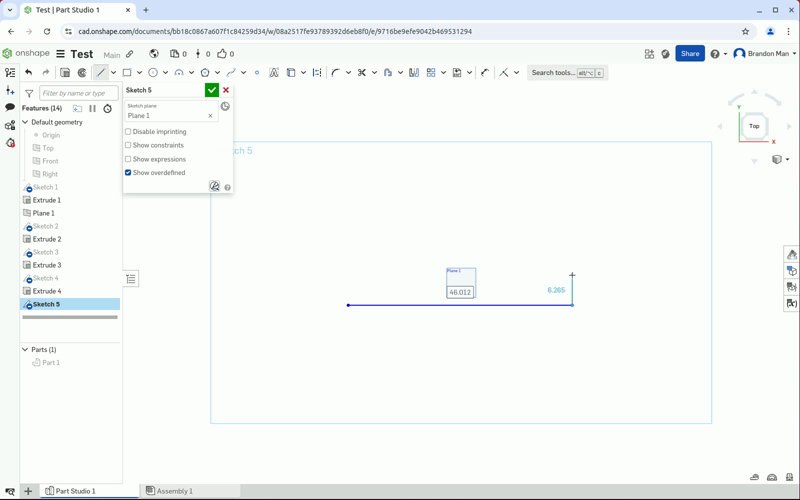
click(572, 274)
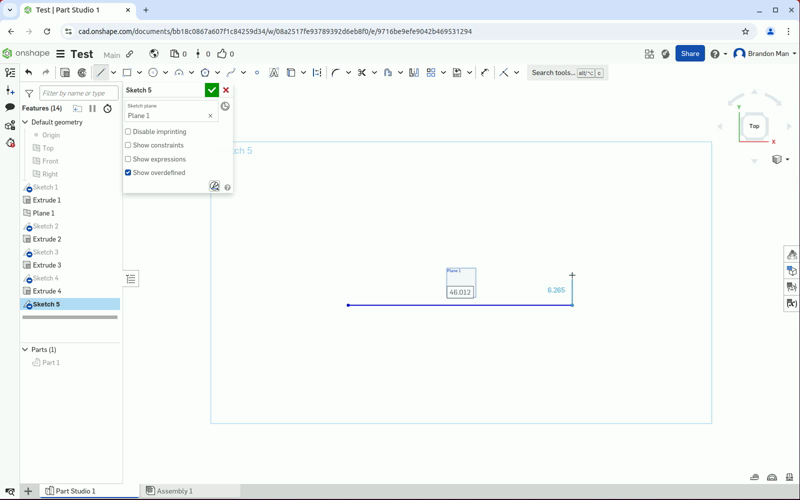
key_up(shift)
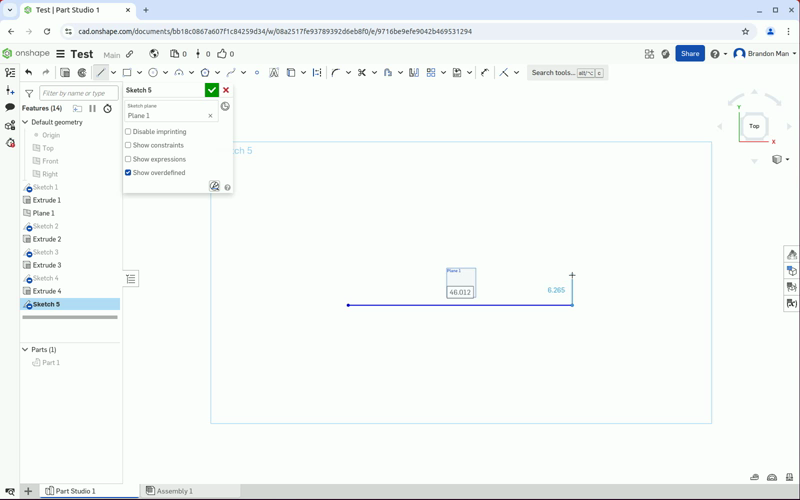
key_down(shift)
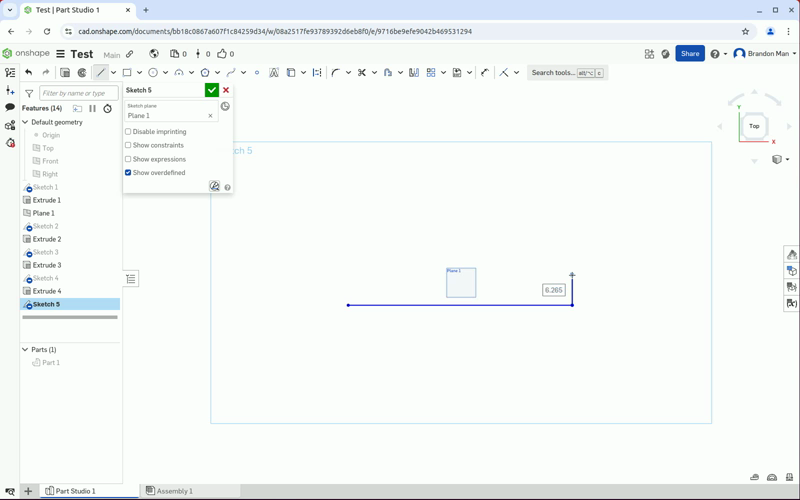
mouse_move(348, 274)
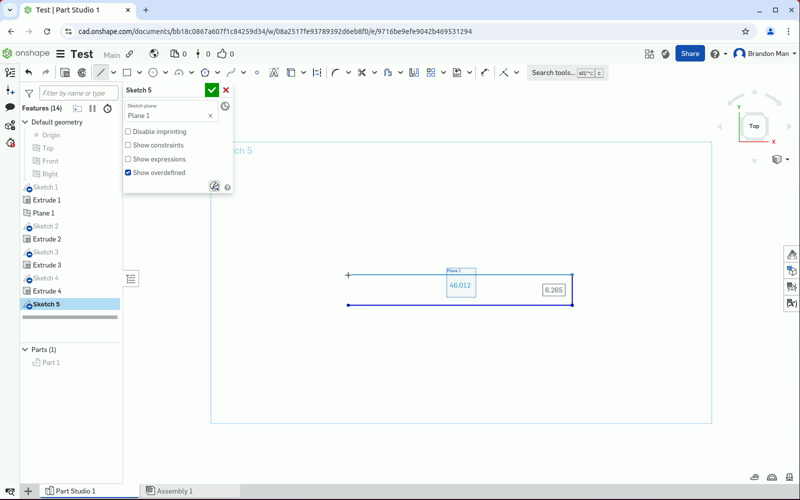
click(348, 274)
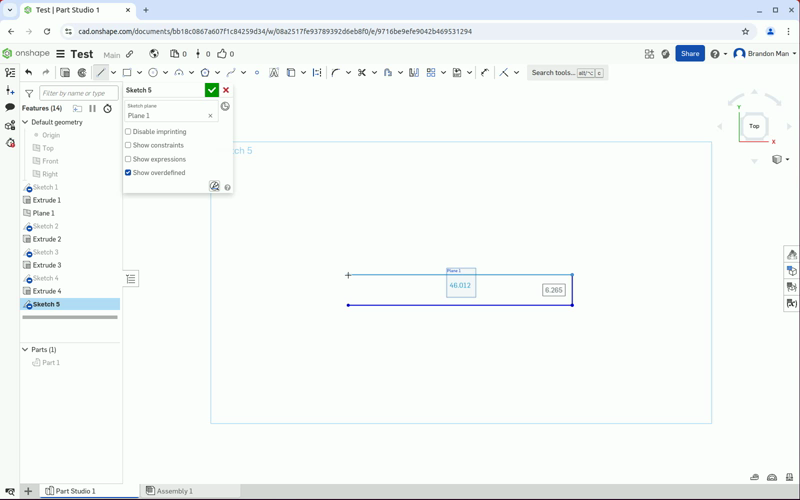
key_up(shift)
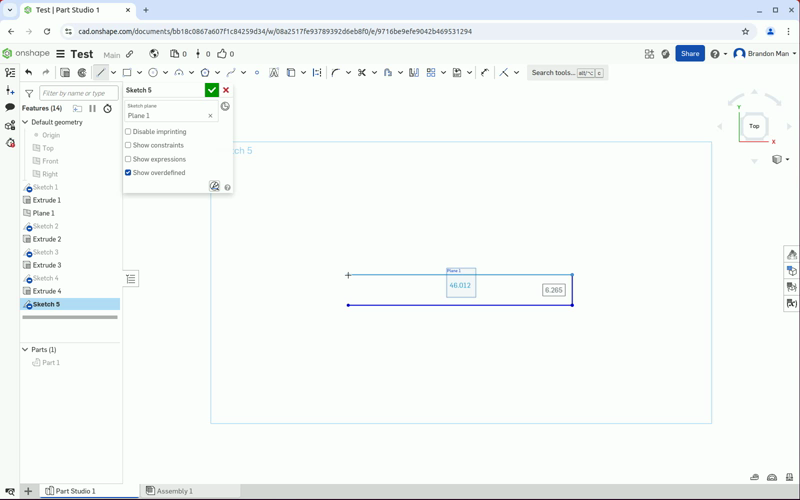
mouse_move(378, 274)
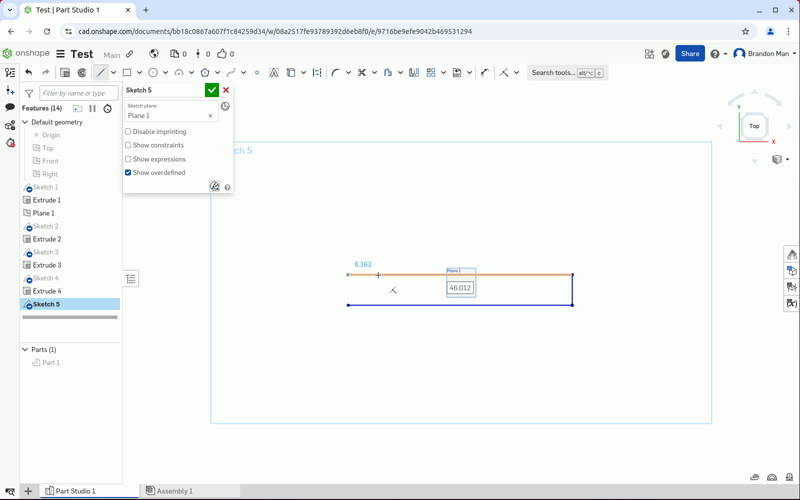
key_down(shift)
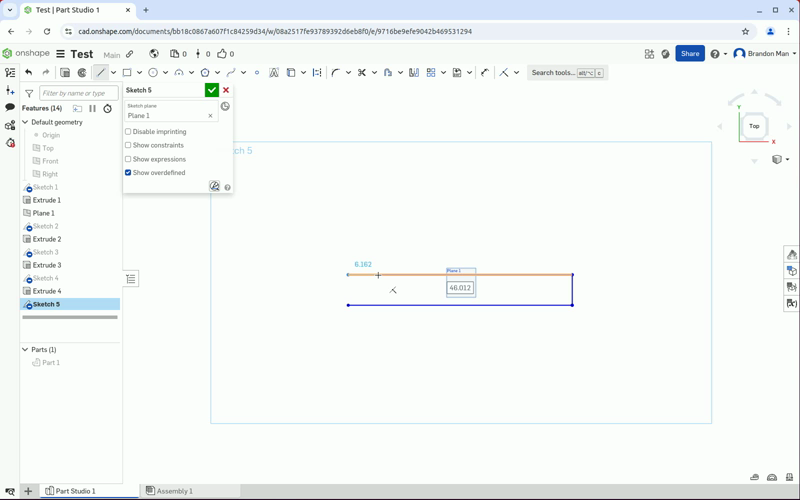
mouse_move(348, 305)
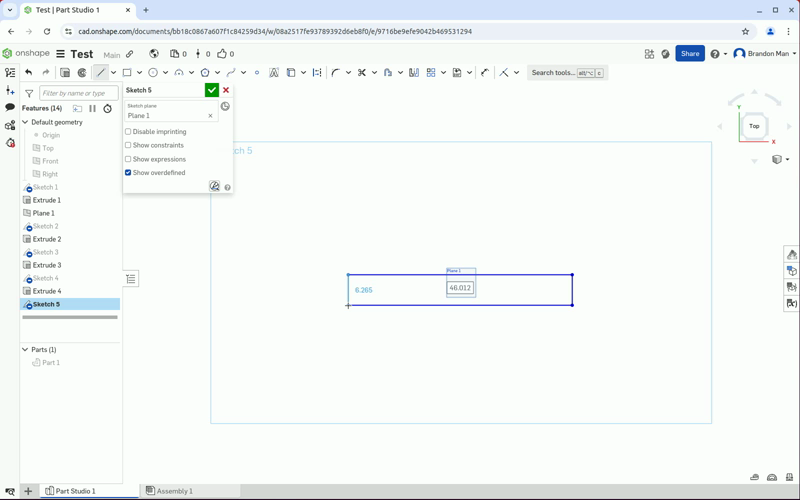
key_up(shift)
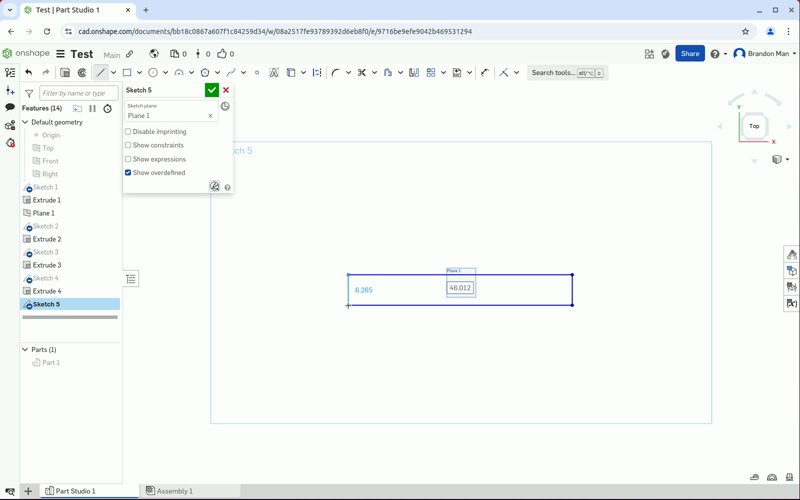
click(348, 305)
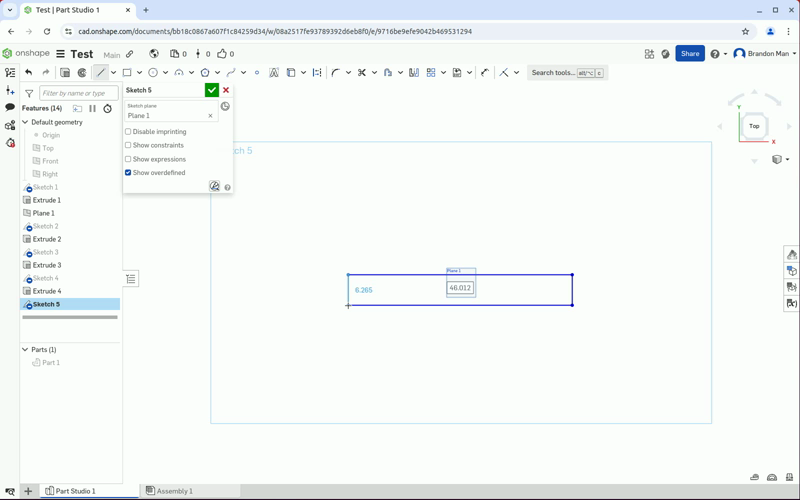
key(esc)
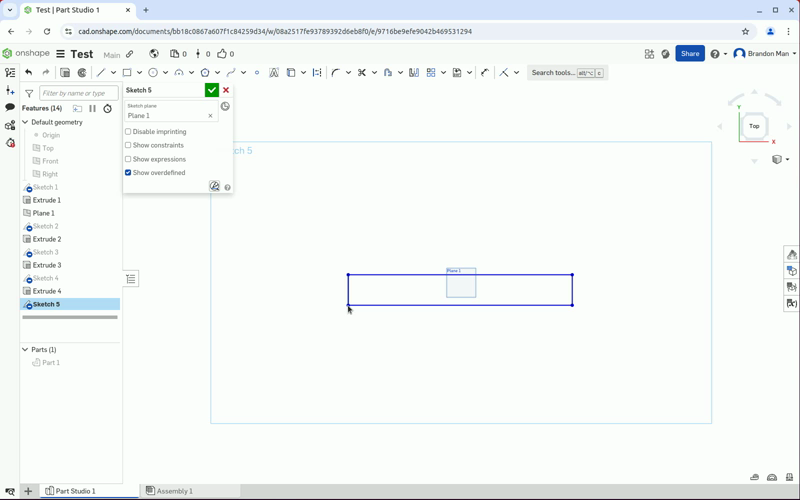
mouse_move(361, 294)
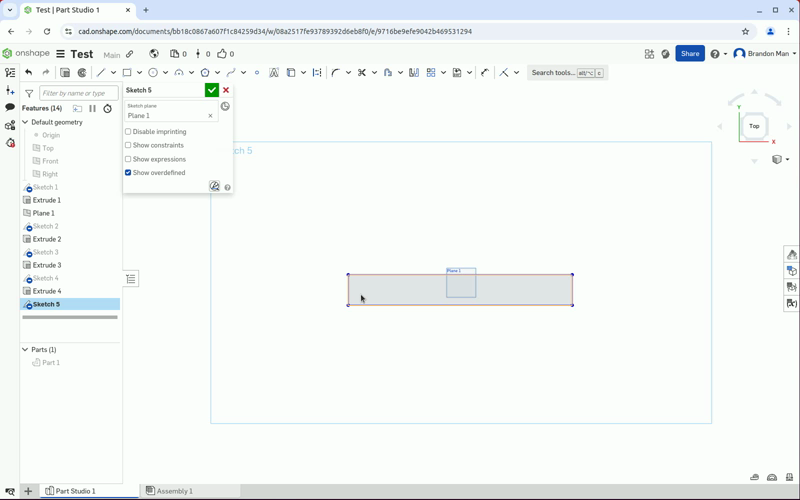
click(361, 294)
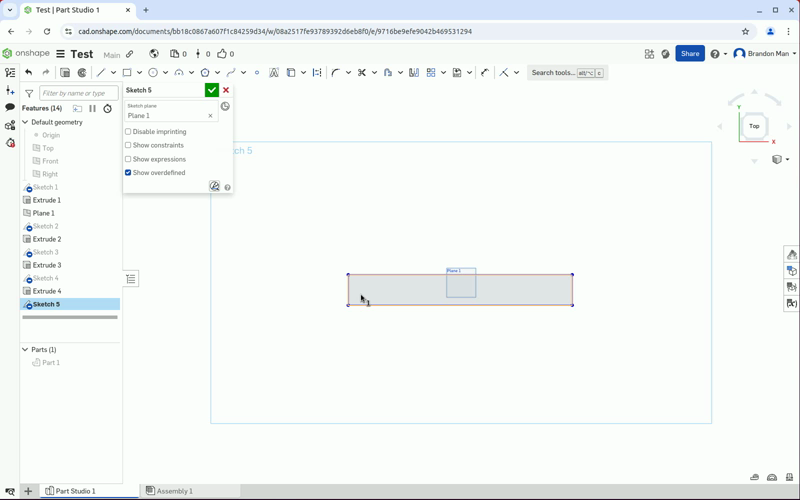
mouse_move(73, 352)
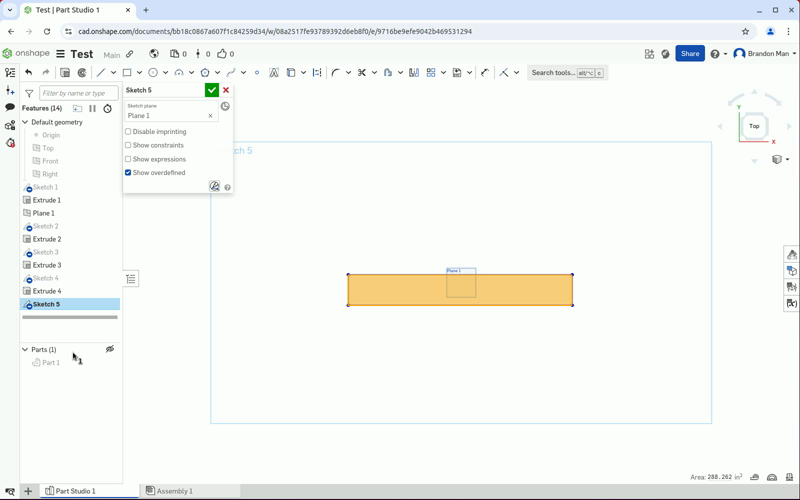
key(shift+y)
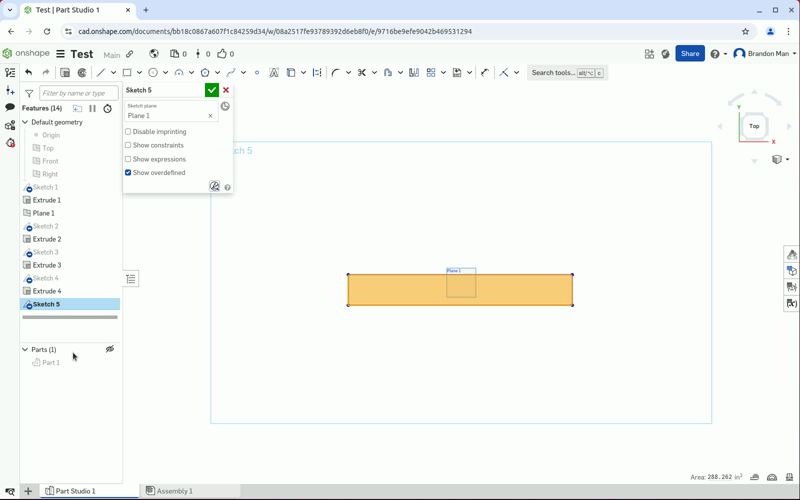
key(shift+e)
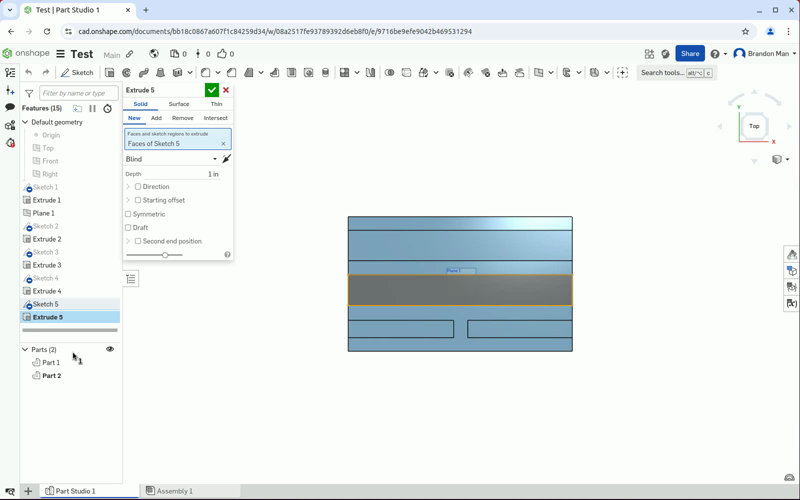
mouse_move(143, 106)
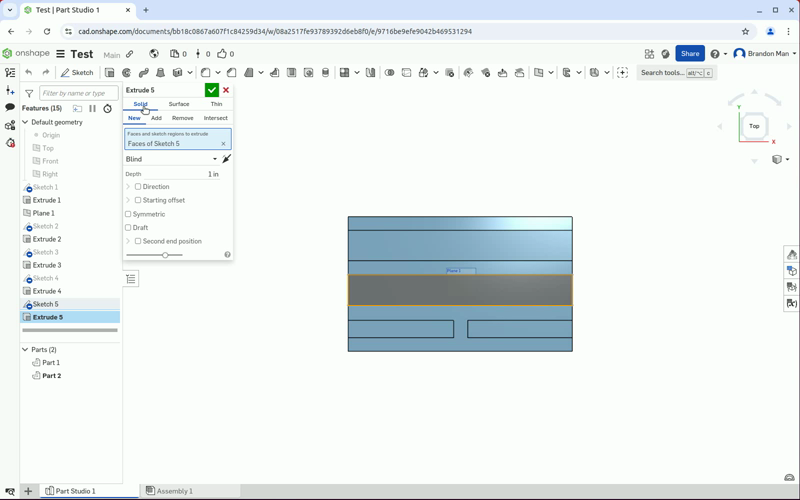
click(143, 106)
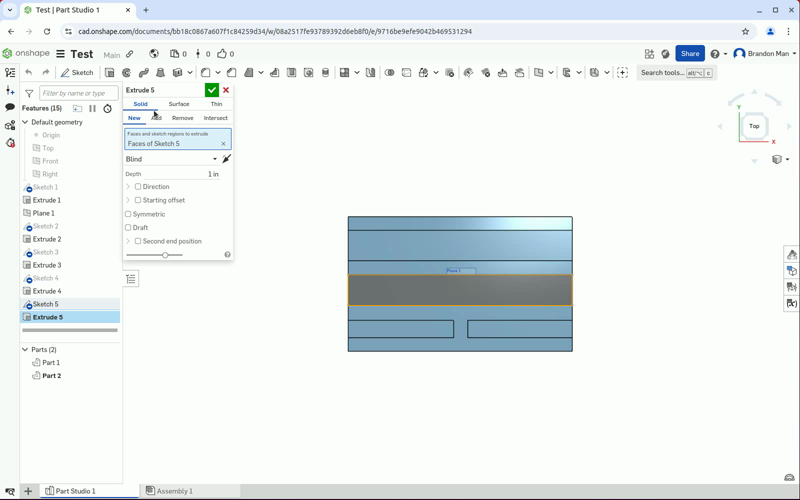
mouse_move(186, 120)
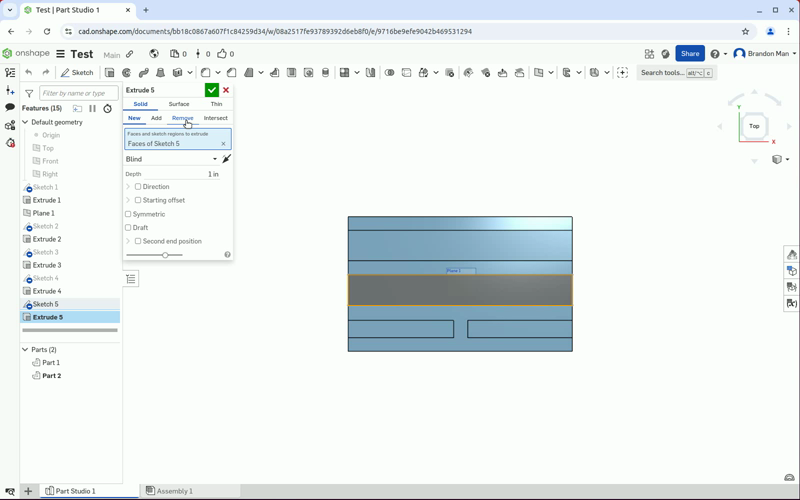
click(186, 120)
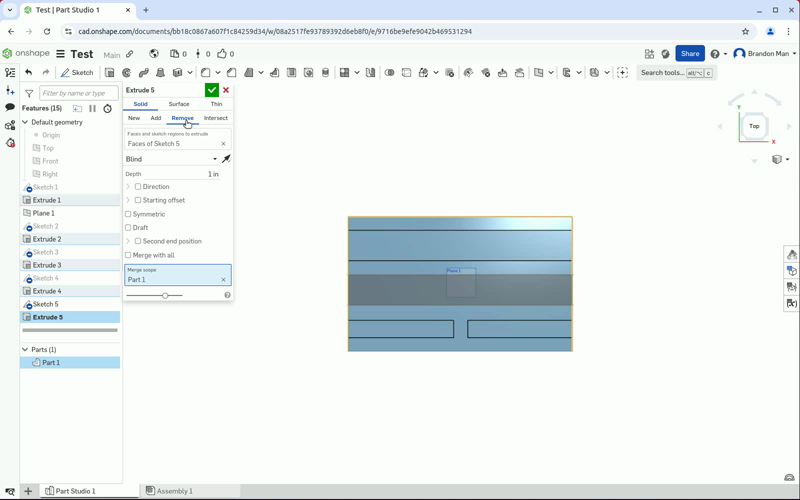
key(tab, 4)
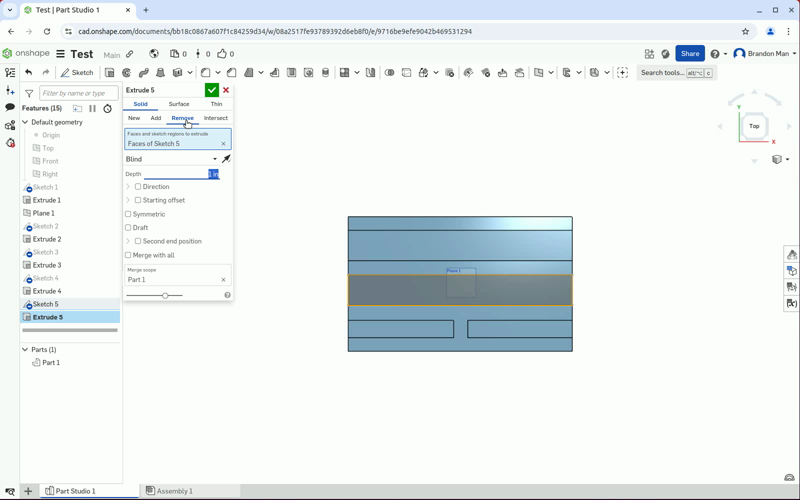
text(18.535)
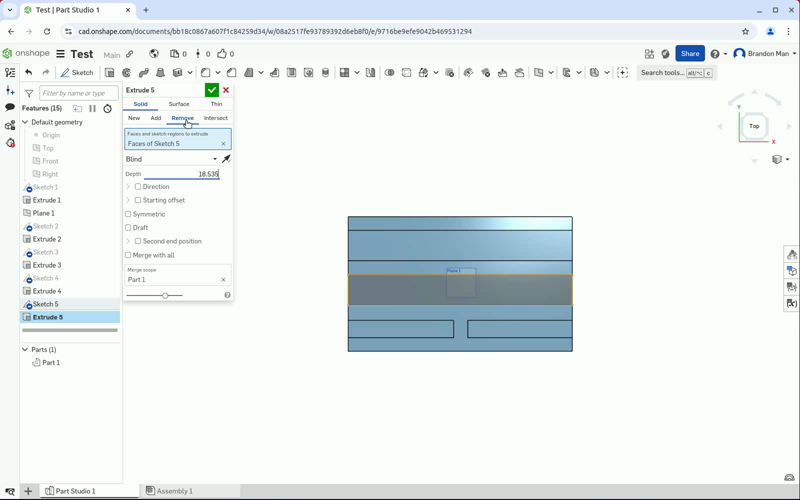
key(tab, 6)
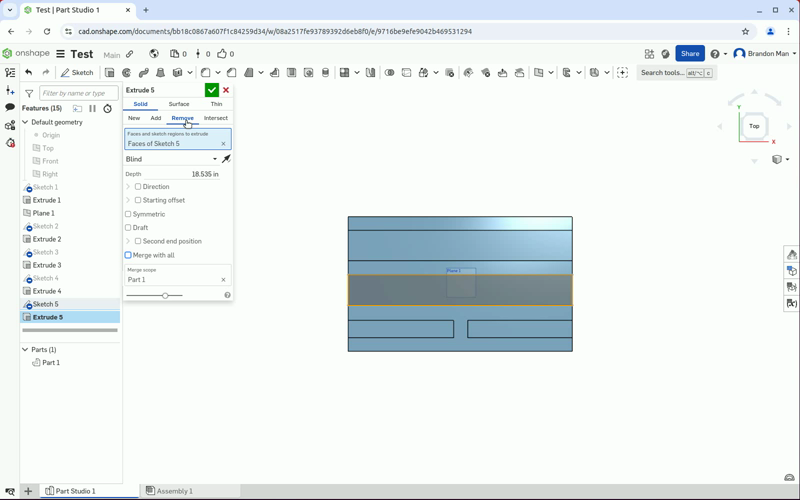
key(space)
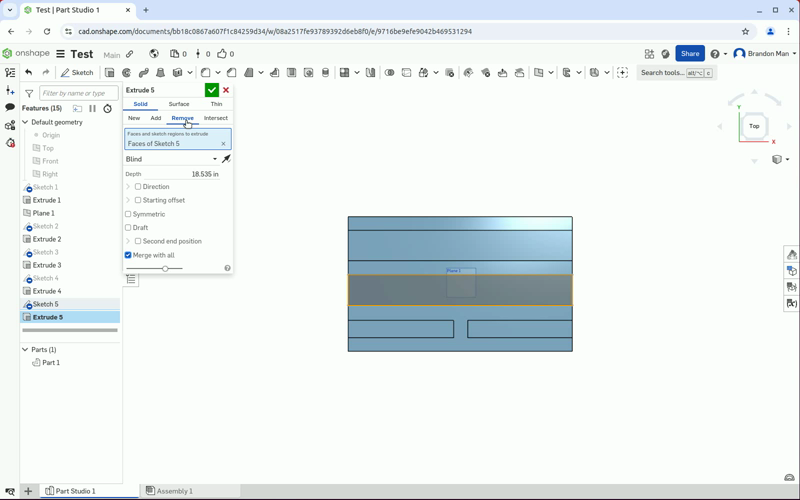
key(enter)
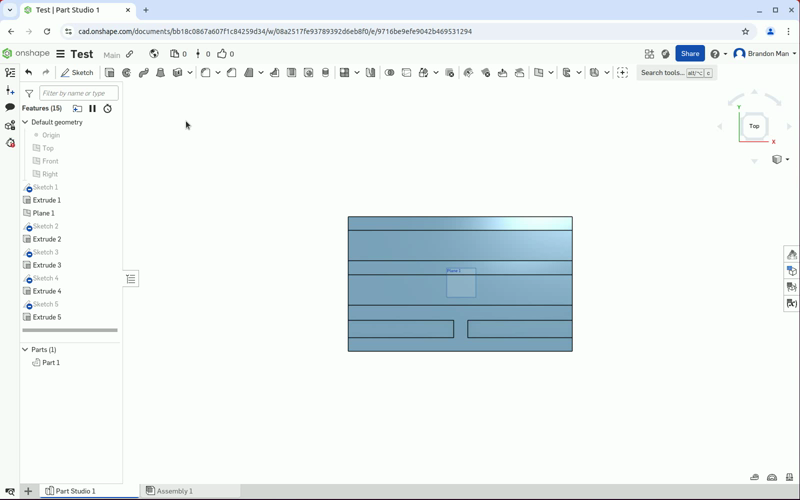
key(shift+h)
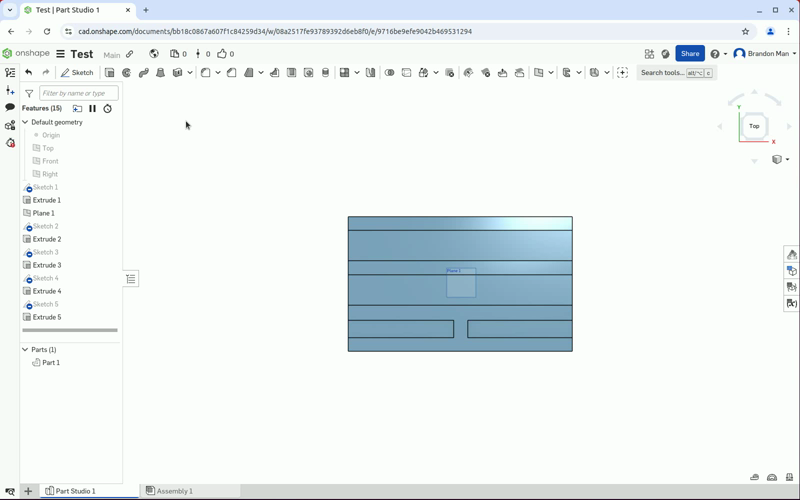
key(shift+h)
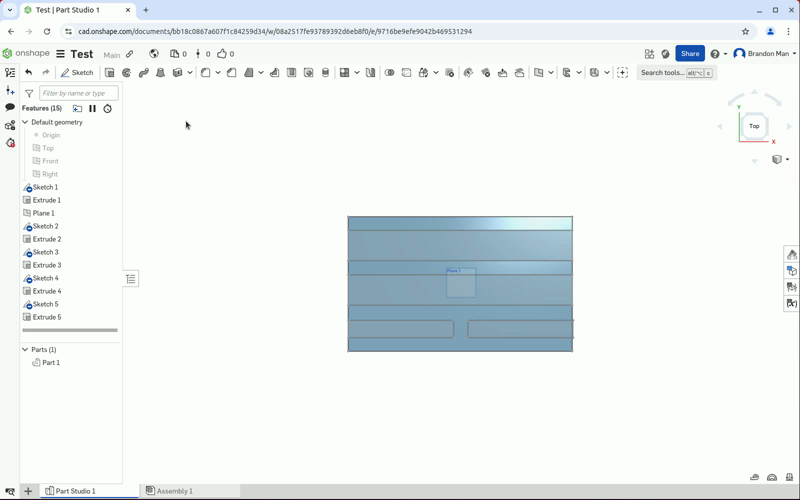
key(shift+7)
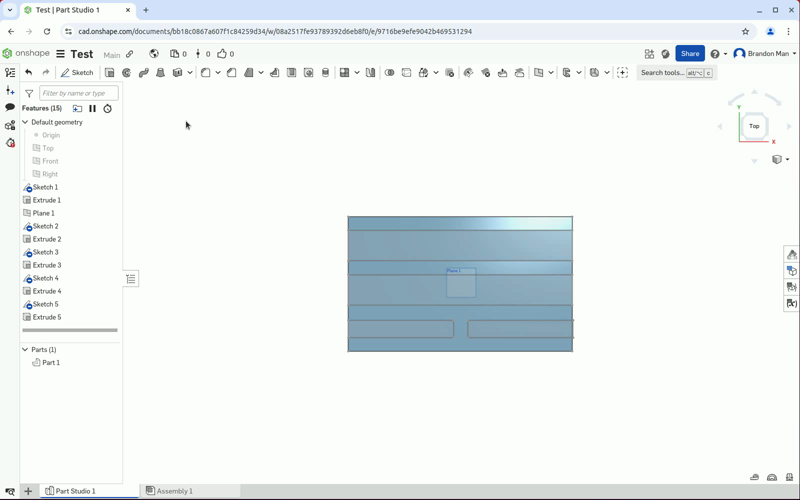
key(up, 3)
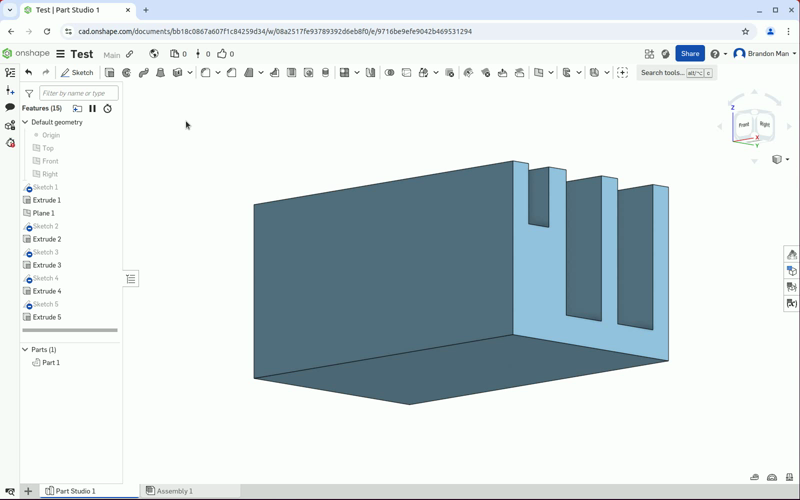
key(left, 3)
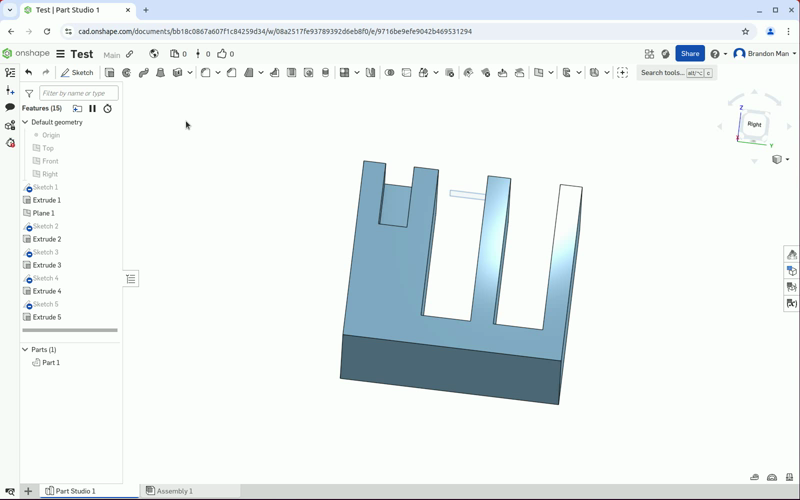
key(right, 3)
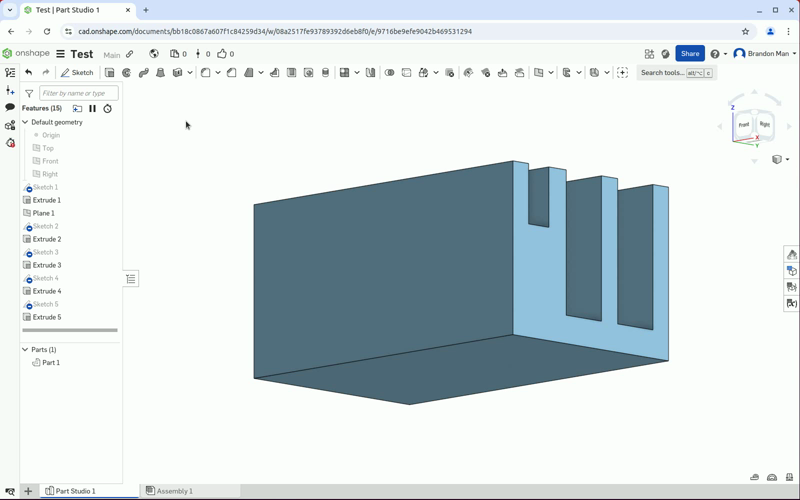
key(down, 3)
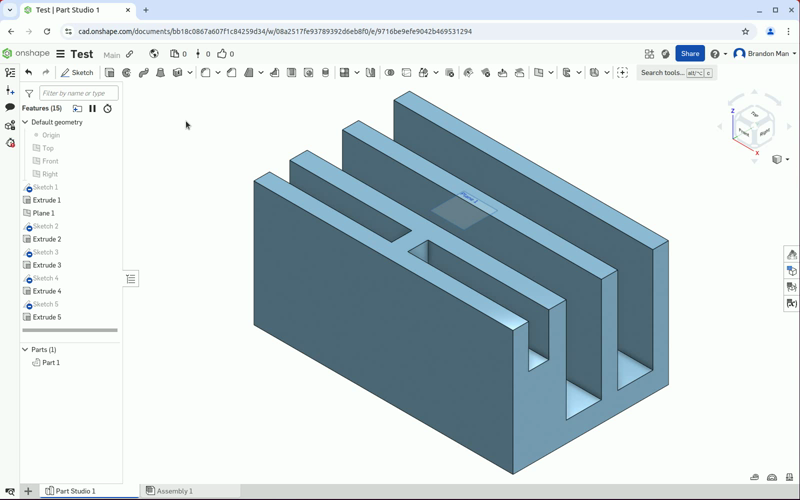
mouse_move(73, 189)
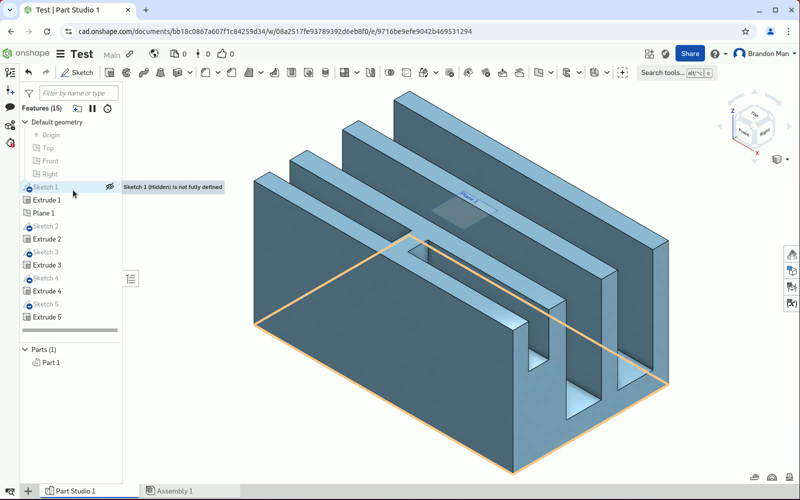
click(73, 189)